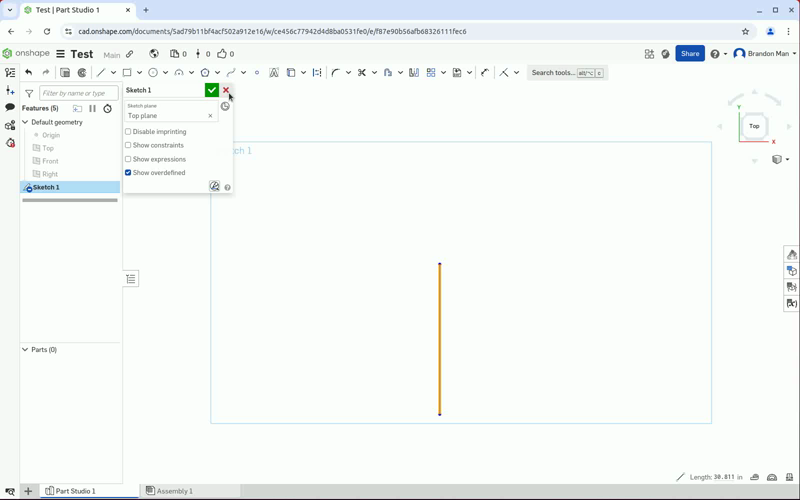
key(shift+h)
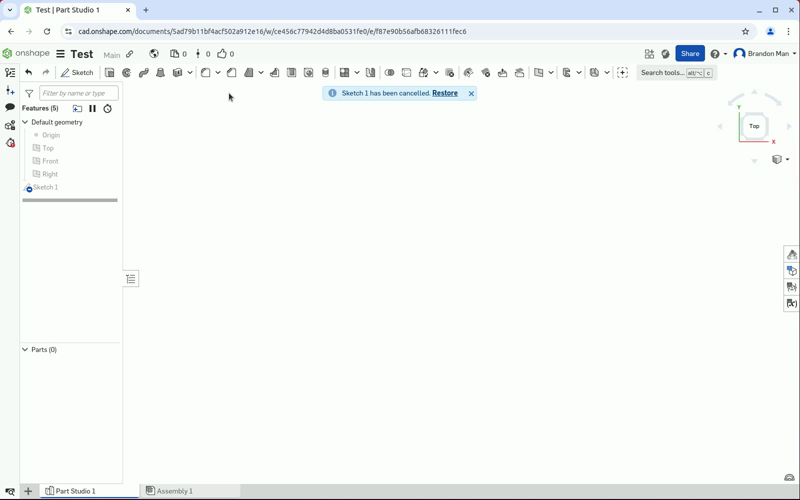
mouse_move(73, 352)
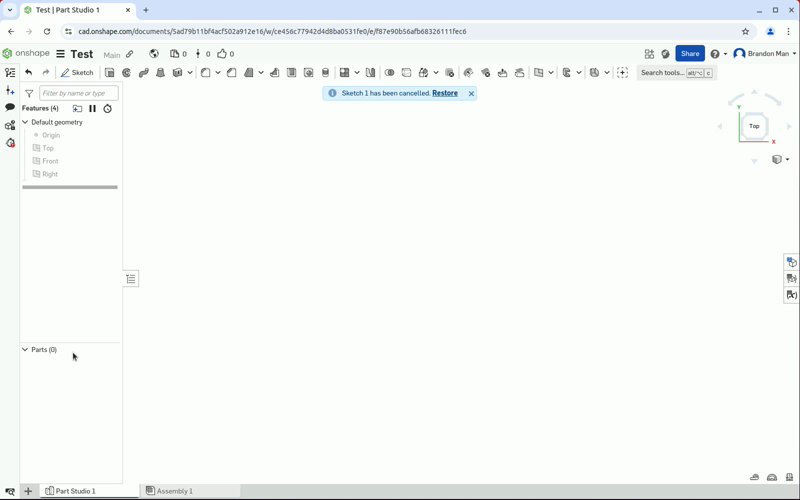
key(y)
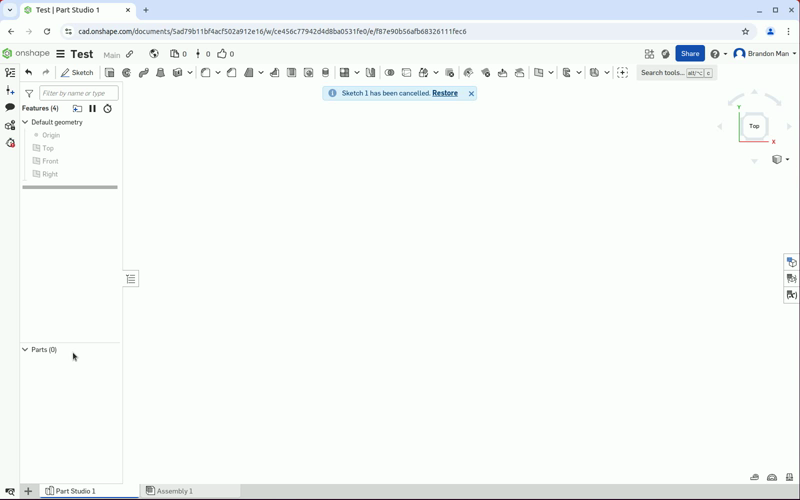
key(shift+p)
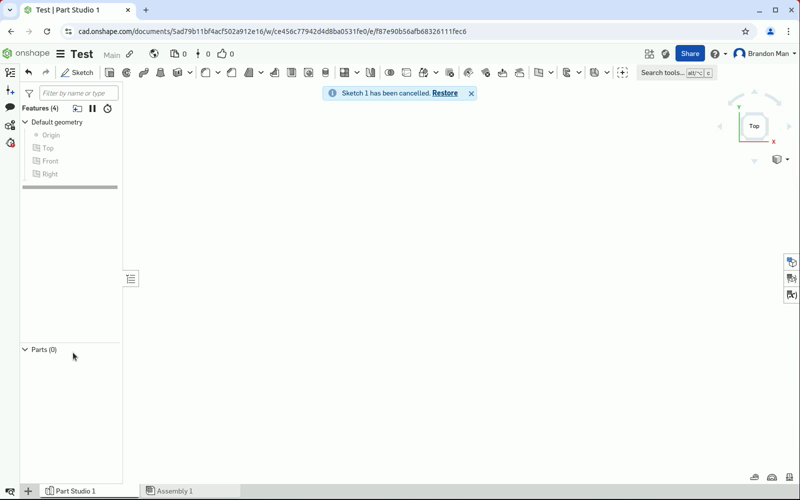
key(space)
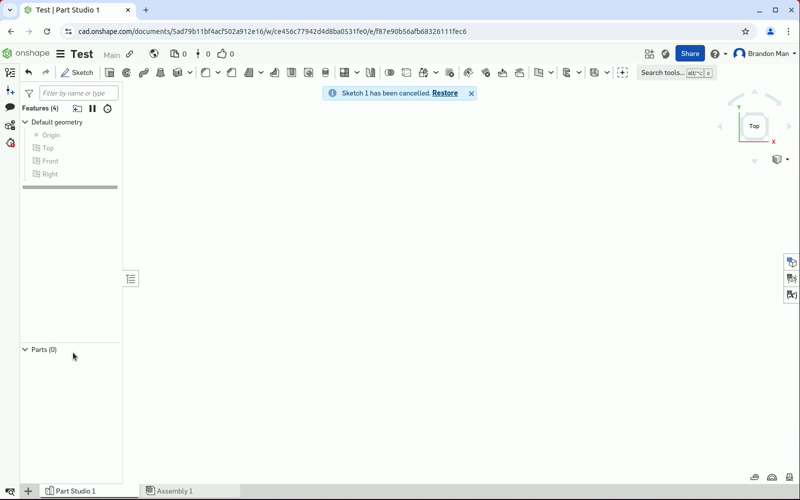
key_down(shift)
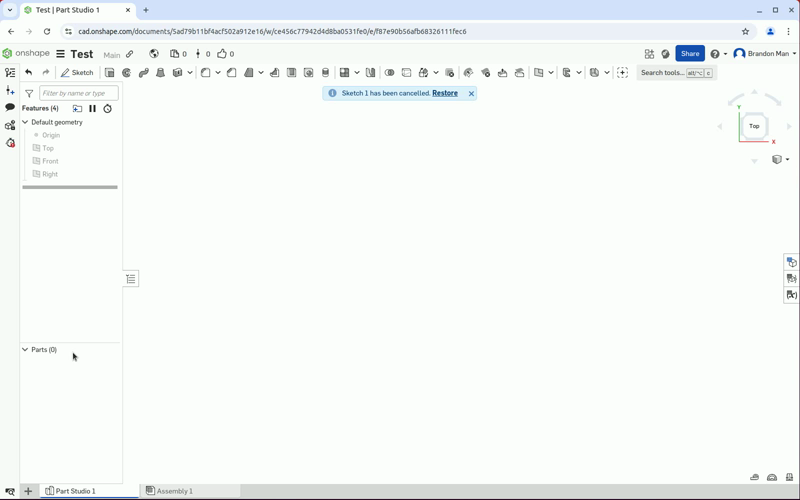
key(up)
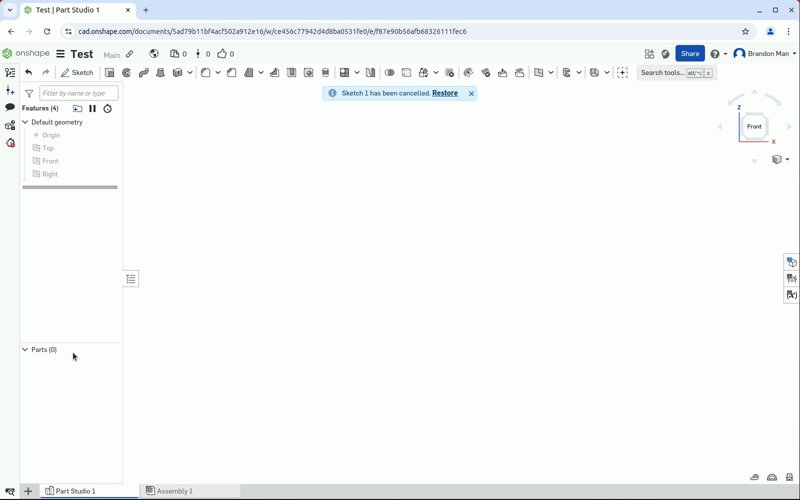
key_up(shift)
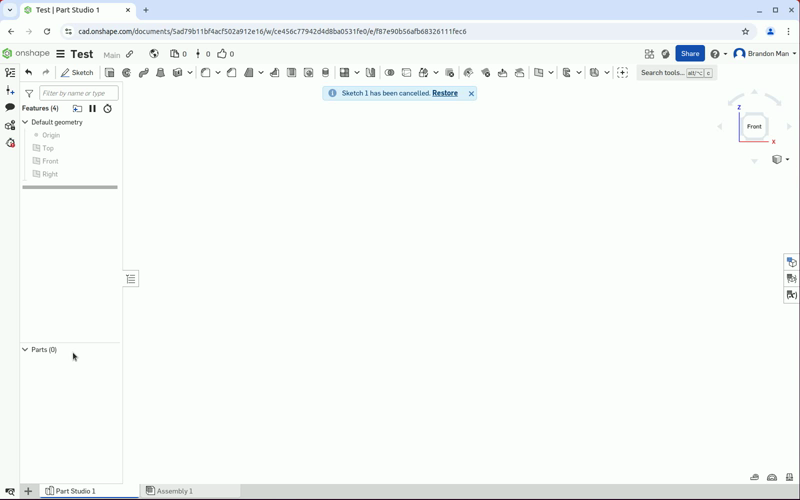
mouse_move(73, 352)
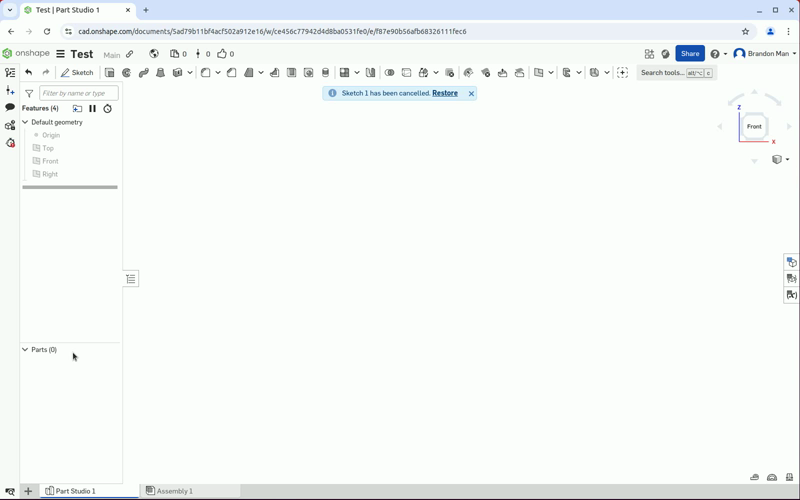
key(shift+y)
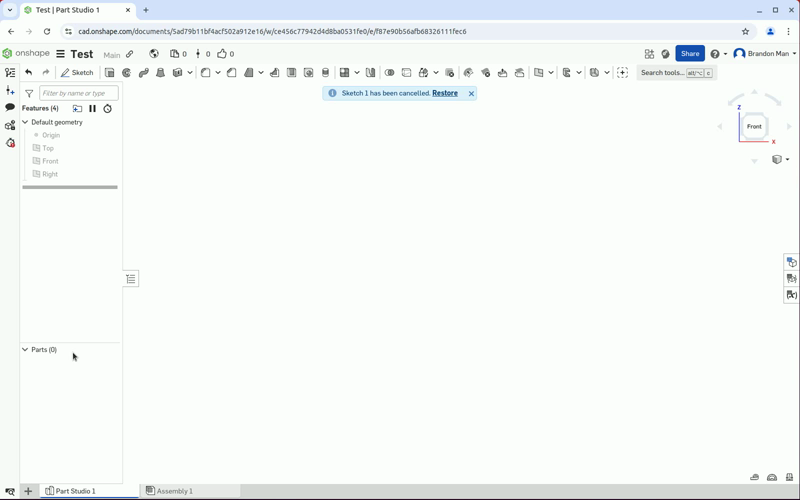
key(shift+s)
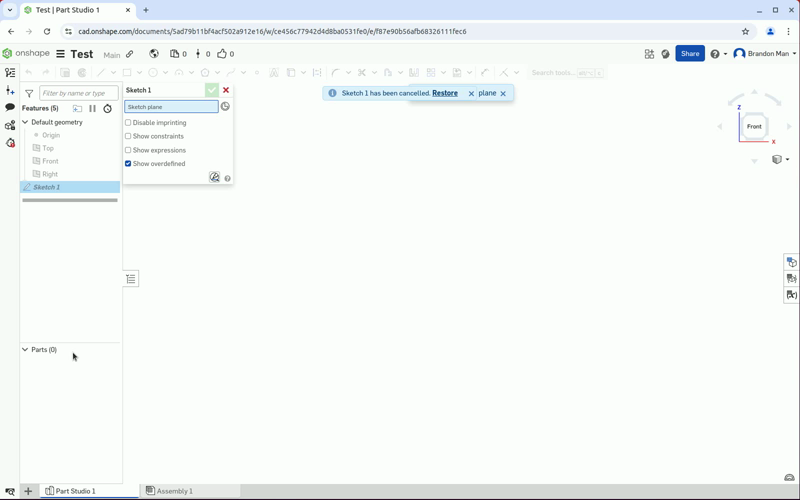
mouse_move(73, 163)
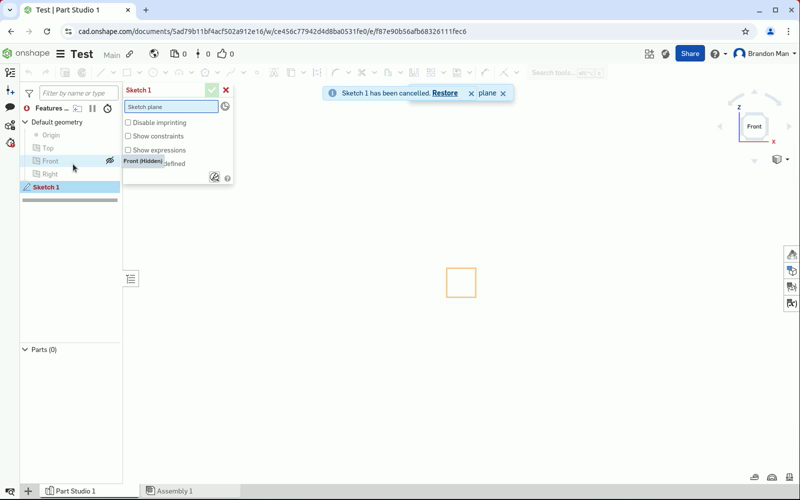
click(73, 163)
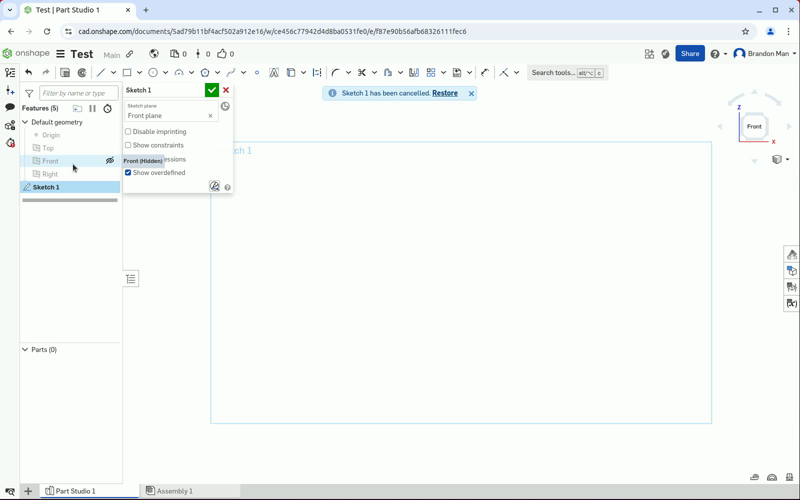
mouse_move(73, 352)
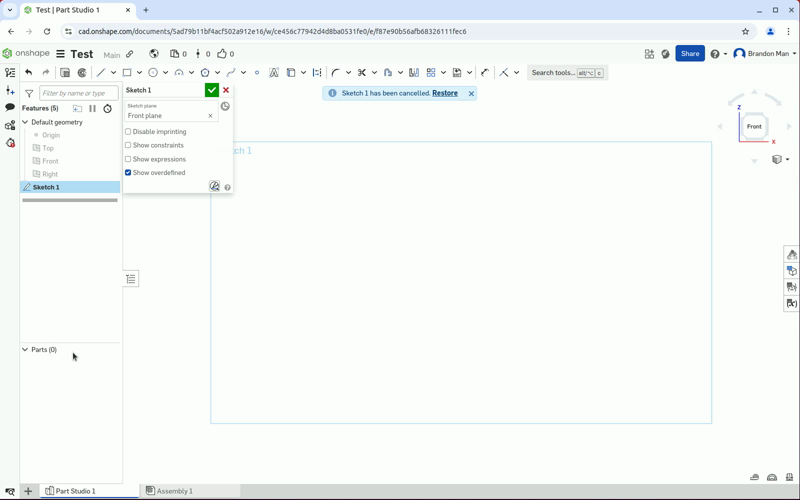
key(y)
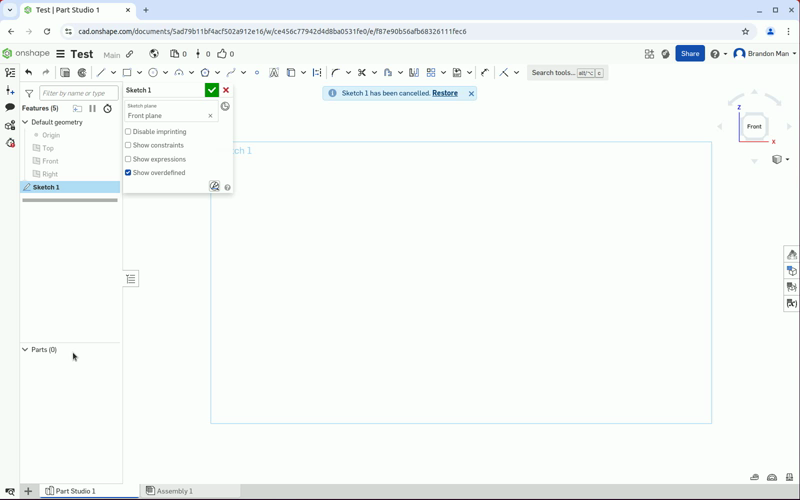
key(l)
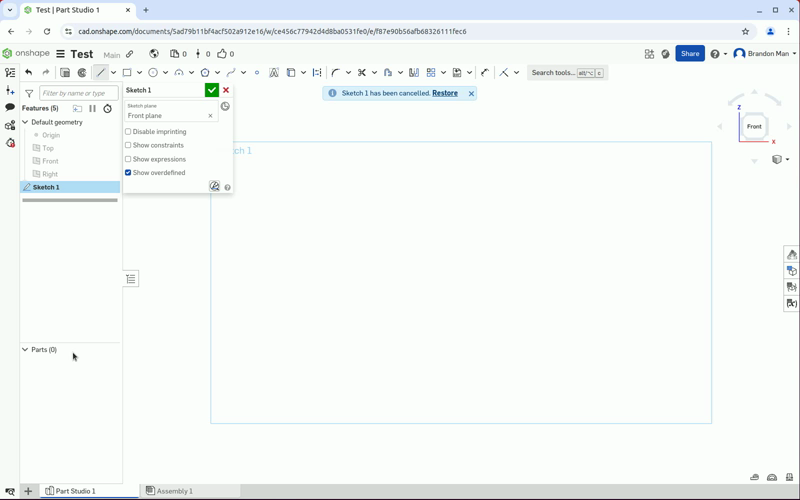
key_down(shift)
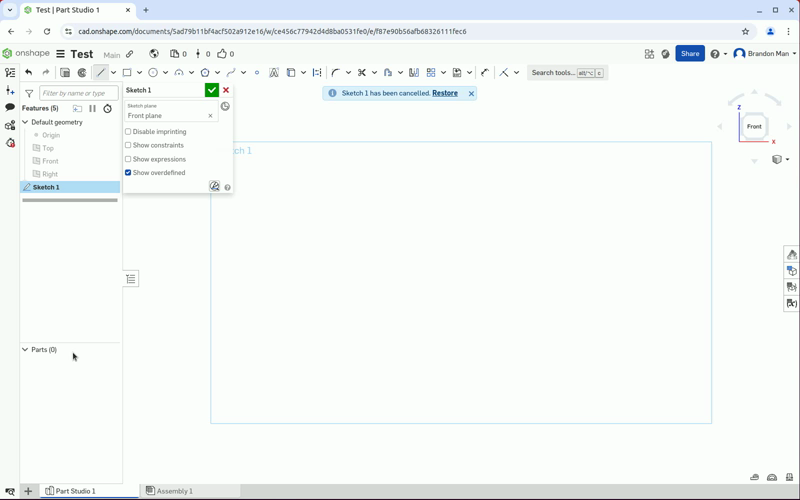
mouse_move(370, 395)
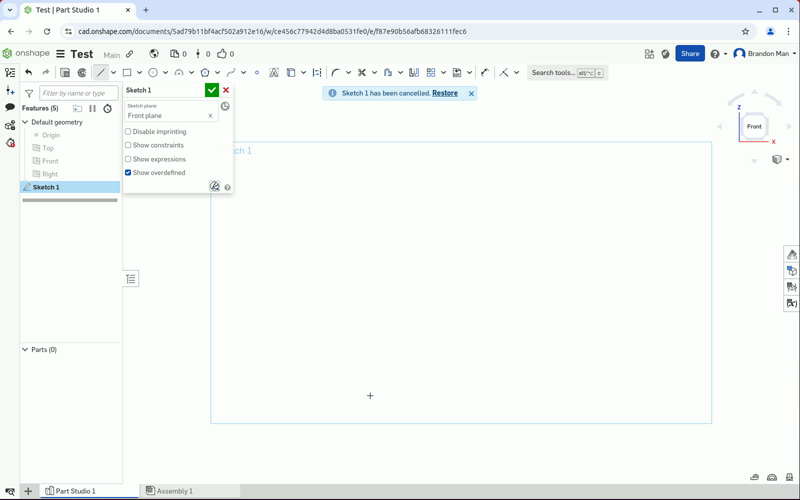
click(370, 395)
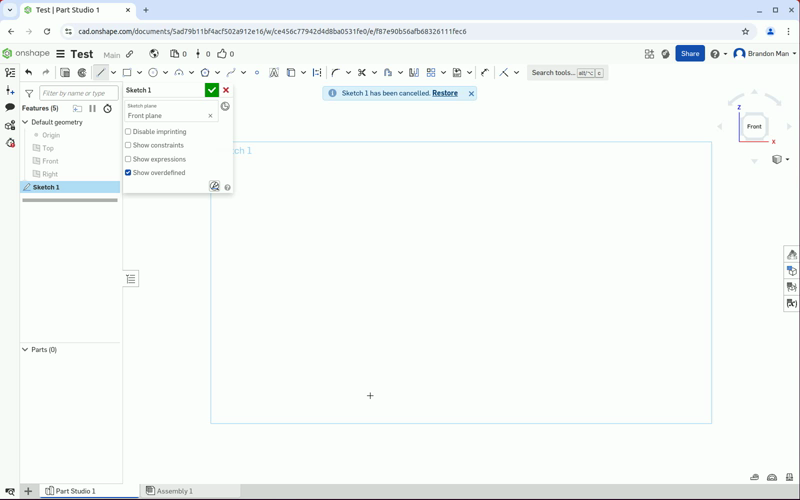
key_up(shift)
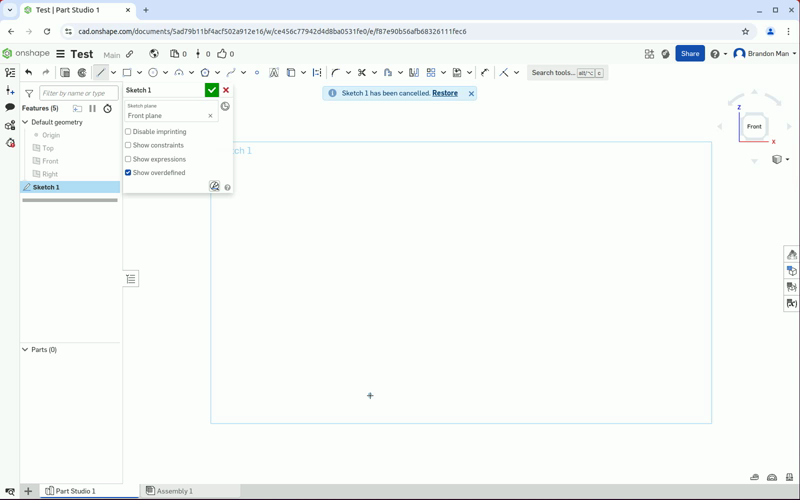
key_down(shift)
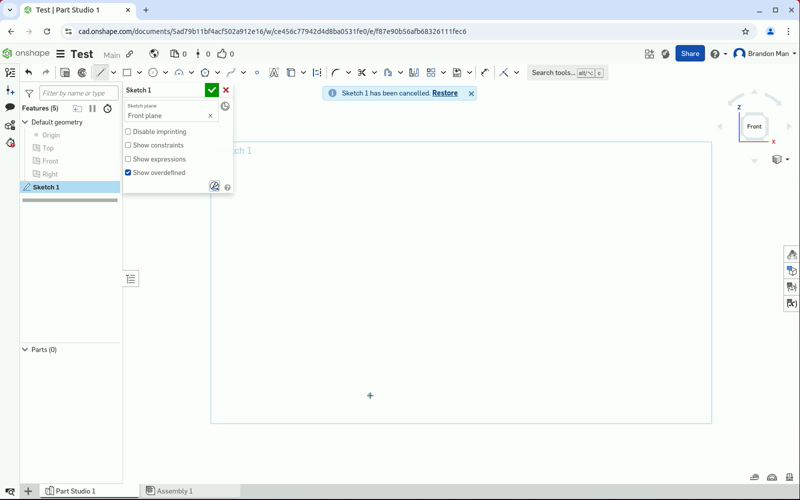
mouse_move(549, 395)
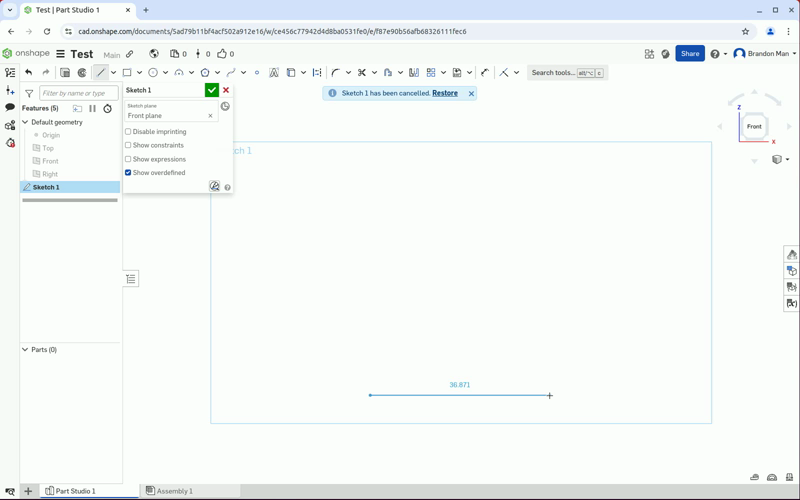
click(549, 395)
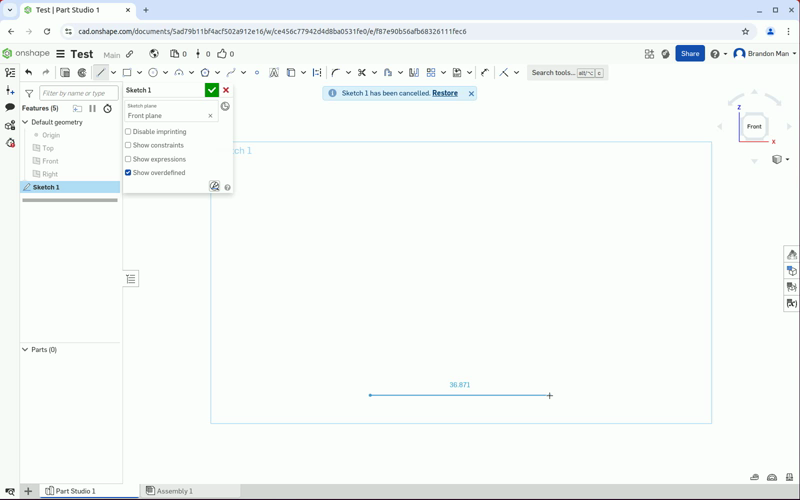
key_up(shift)
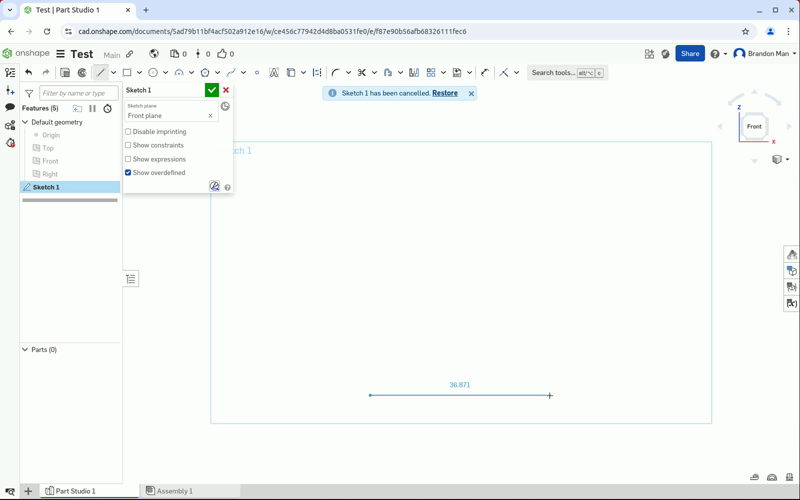
key_down(shift)
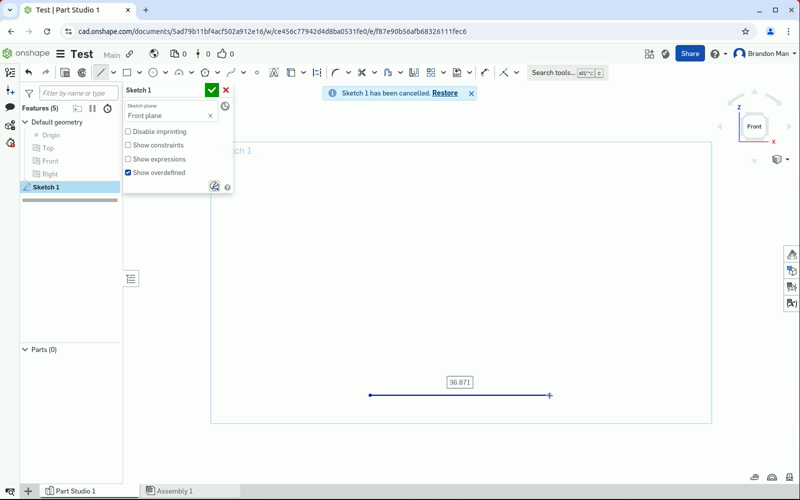
mouse_move(549, 171)
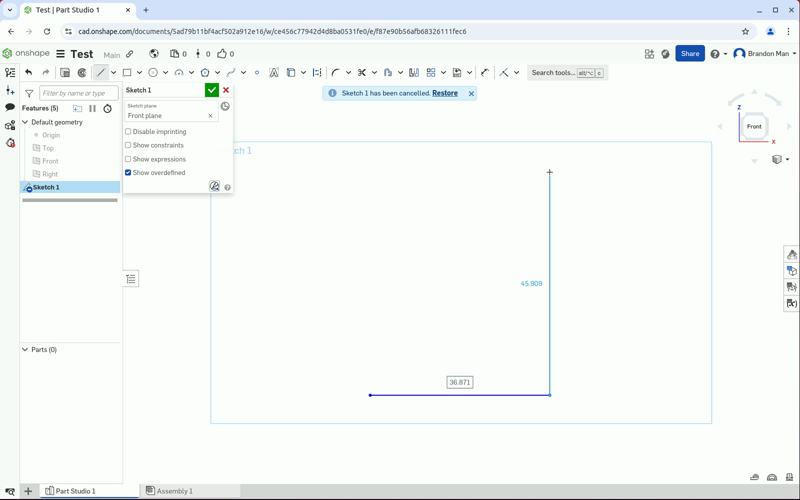
click(549, 171)
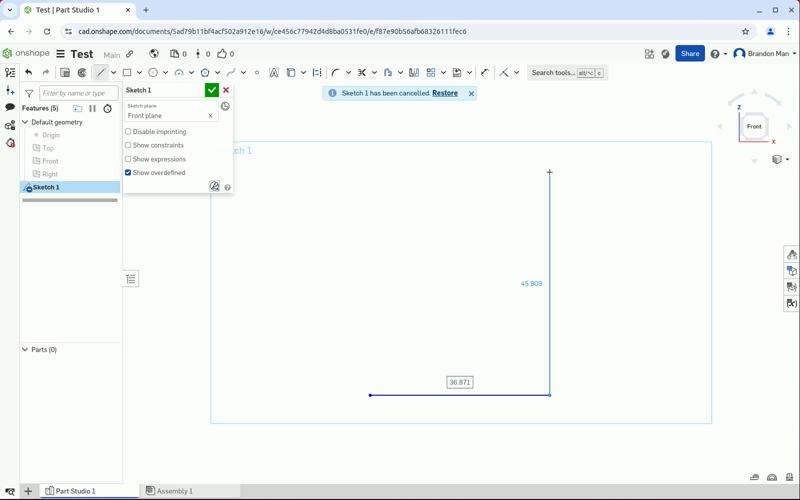
key_up(shift)
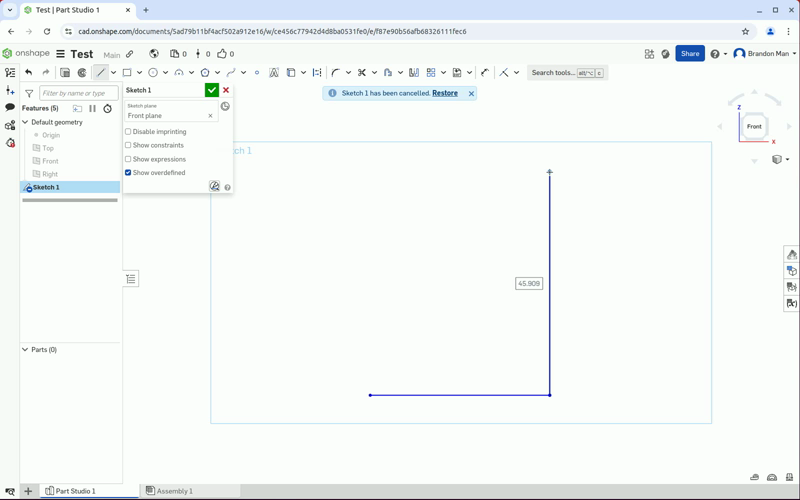
key_down(shift)
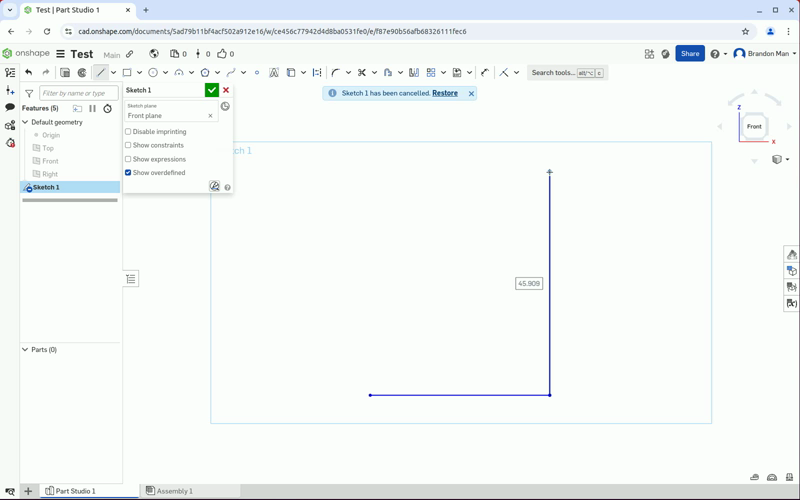
mouse_move(370, 171)
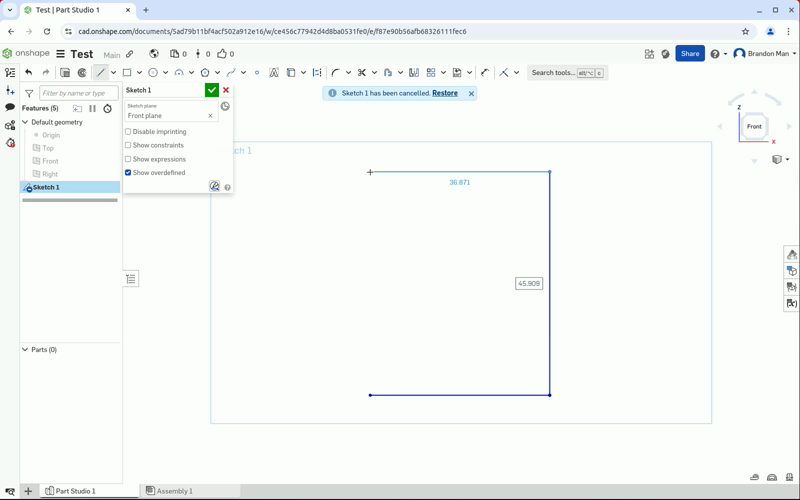
click(370, 171)
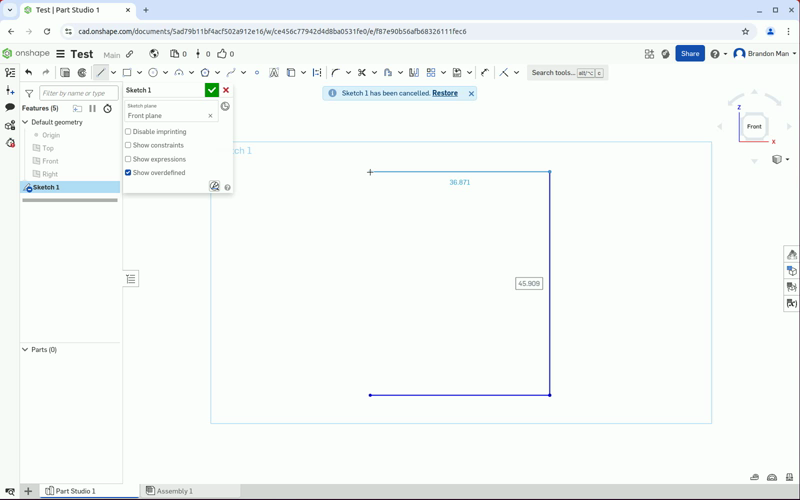
key_up(shift)
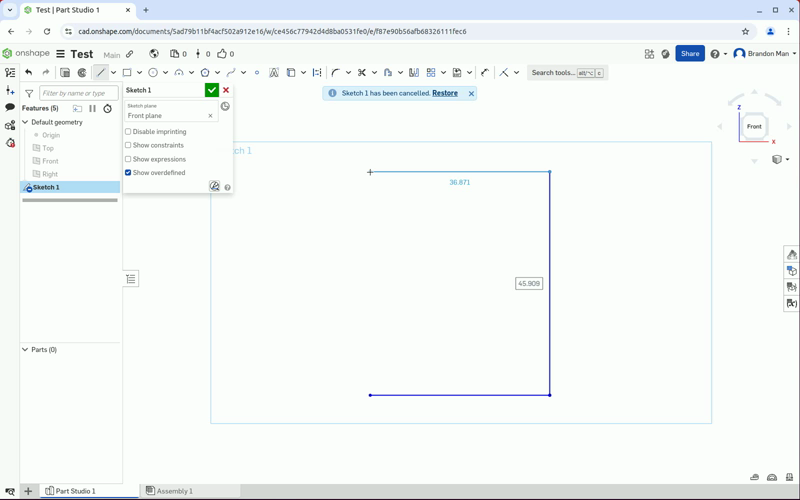
key_down(shift)
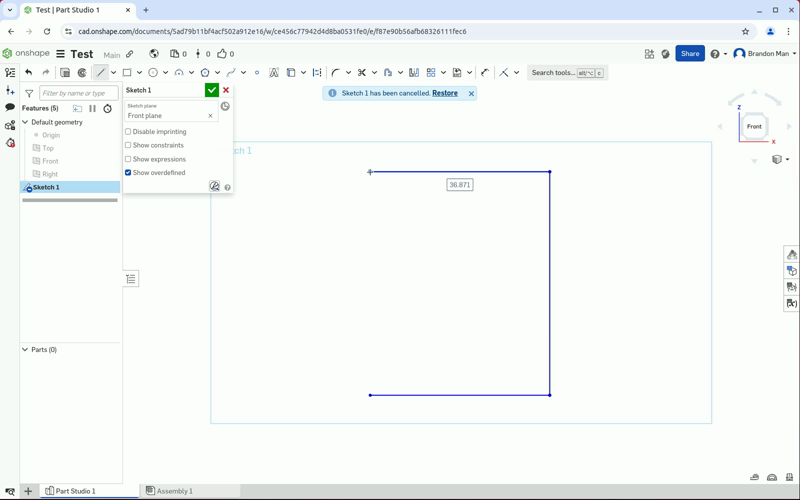
mouse_move(370, 395)
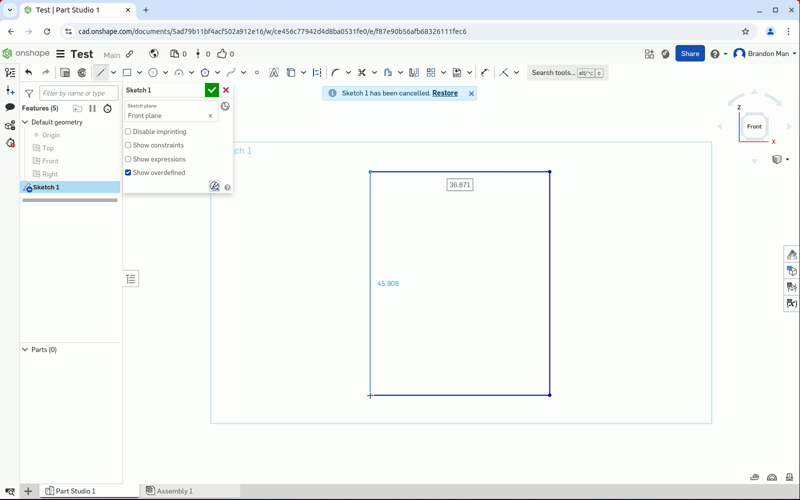
key_up(shift)
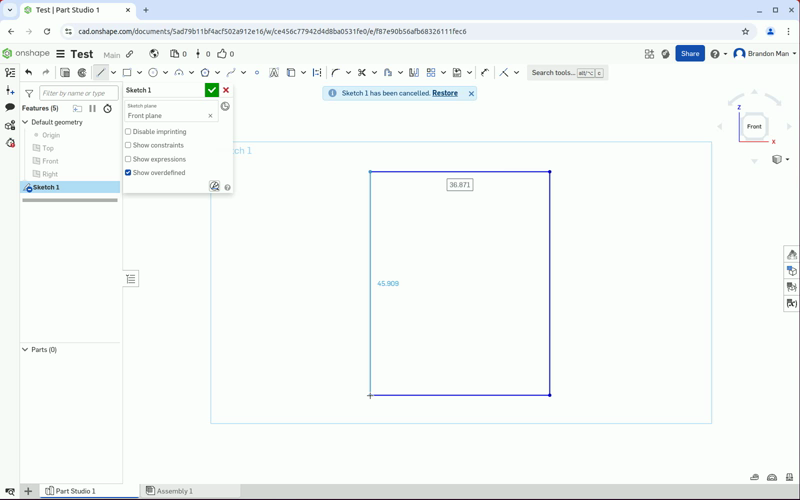
click(370, 395)
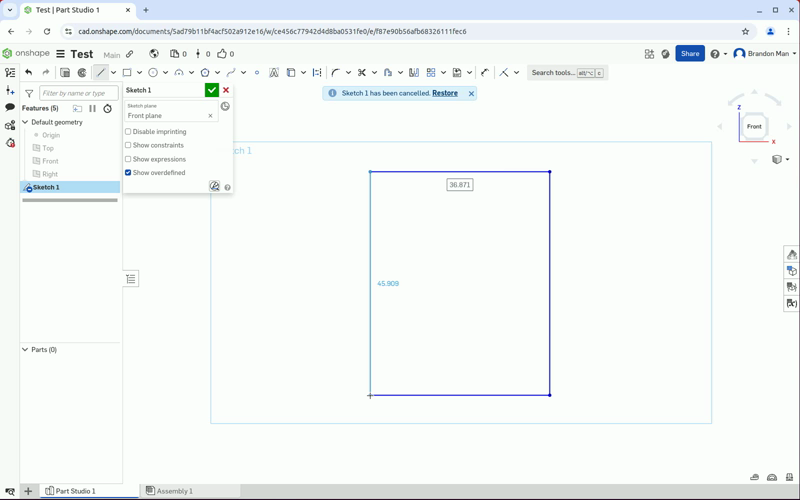
key(esc)
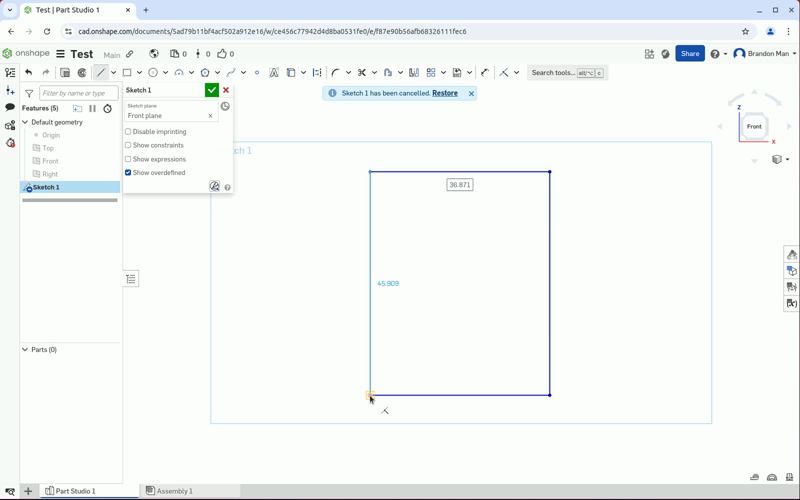
mouse_move(504, 267)
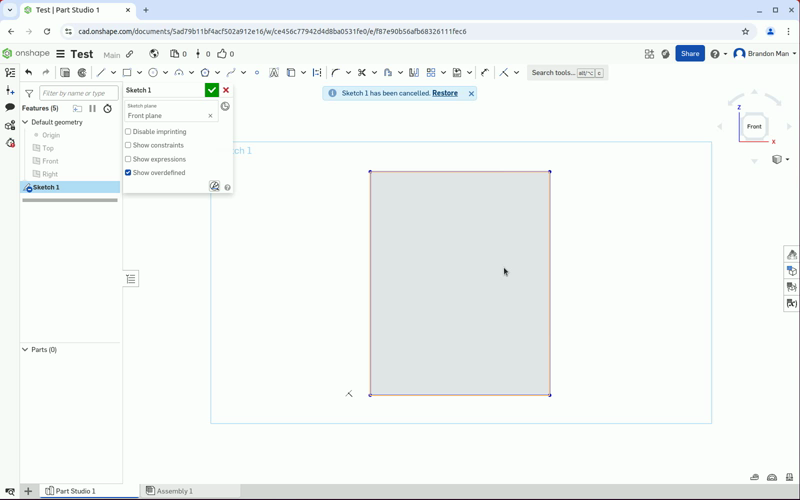
click(504, 267)
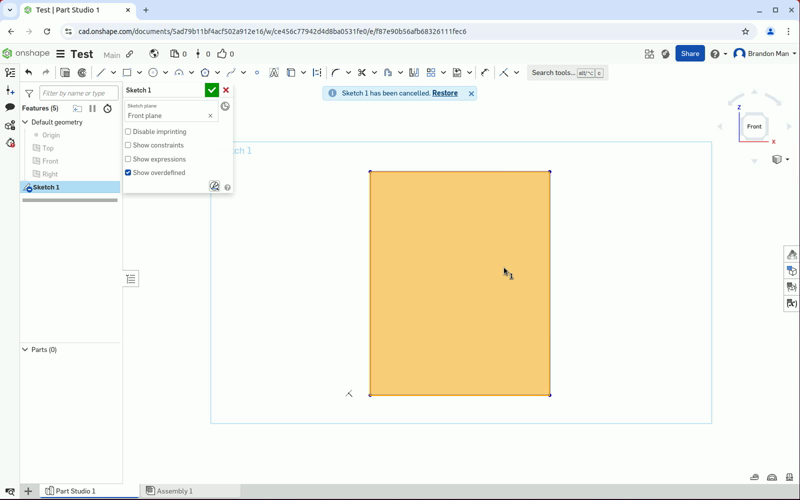
mouse_move(73, 352)
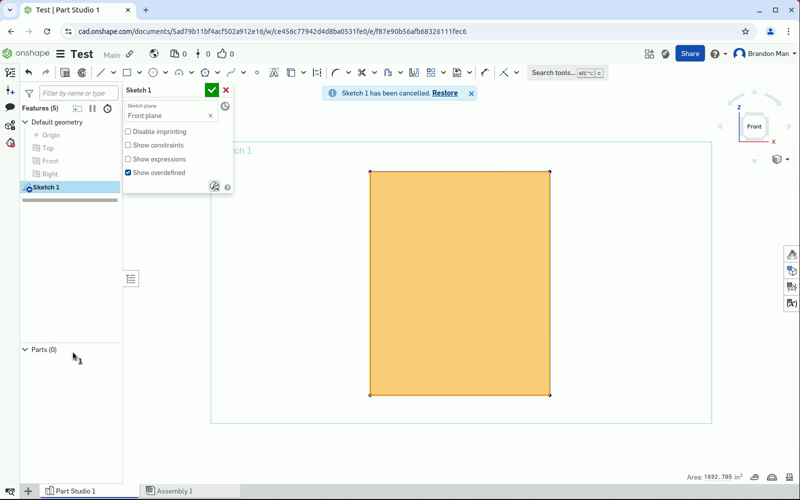
key(shift+y)
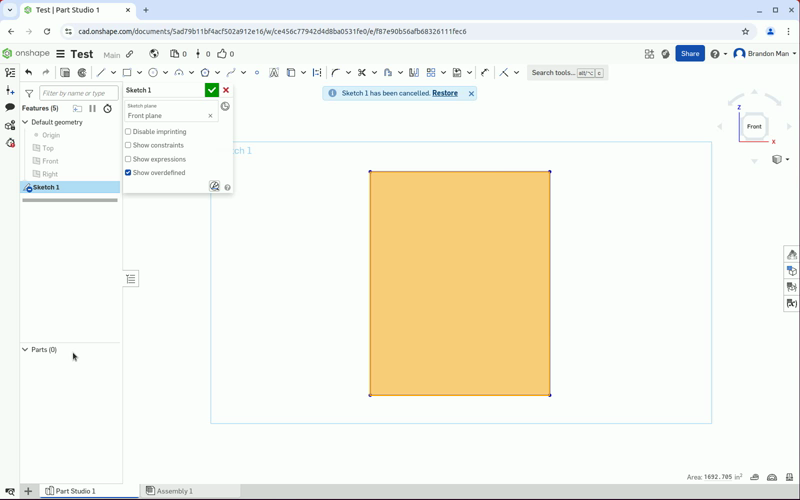
key(shift+e)
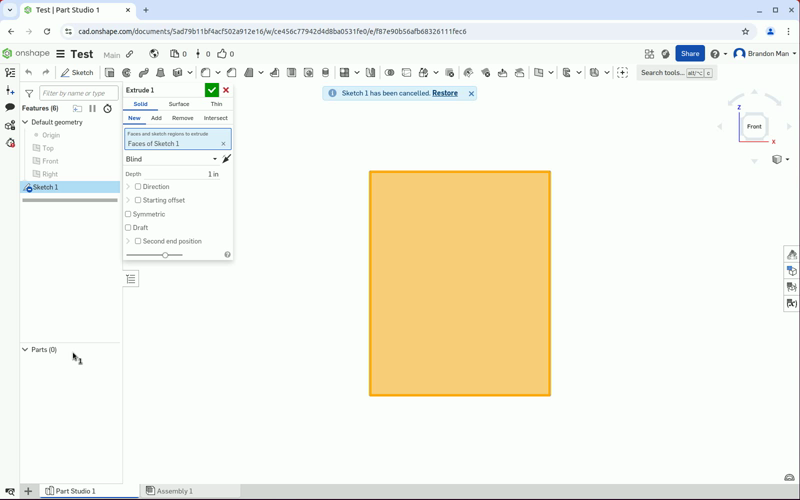
mouse_move(143, 106)
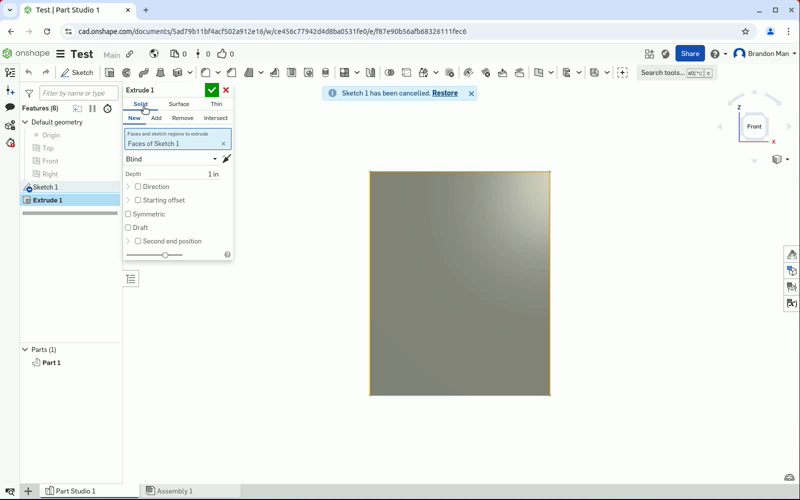
click(143, 106)
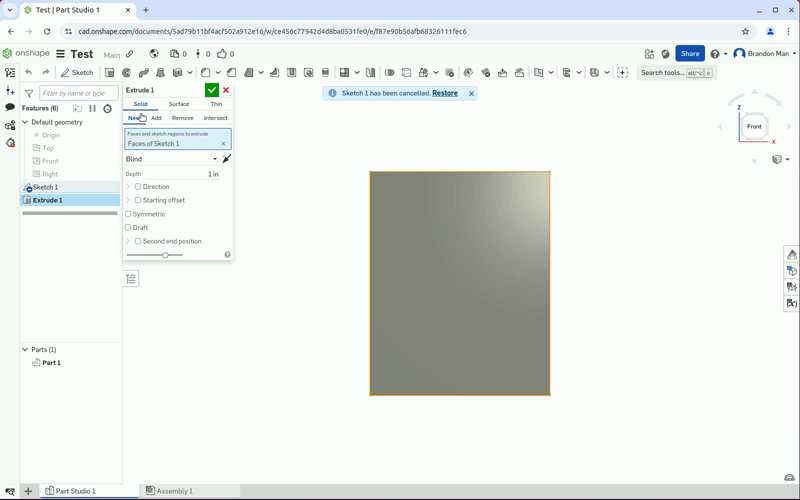
mouse_move(137, 120)
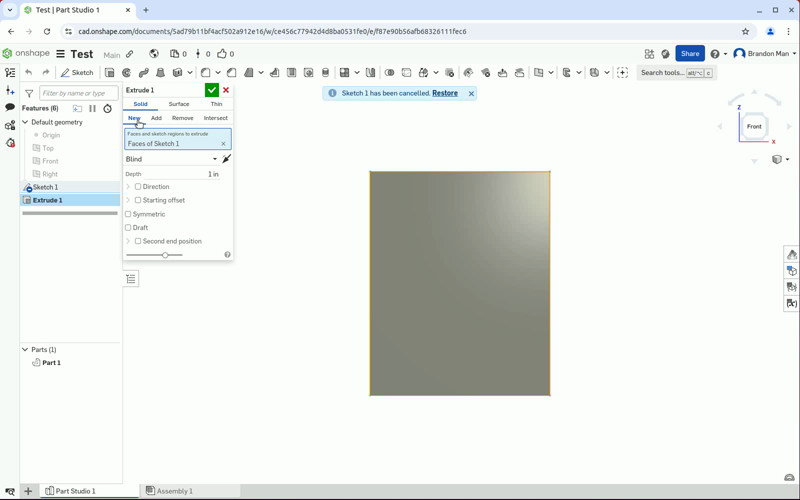
click(137, 120)
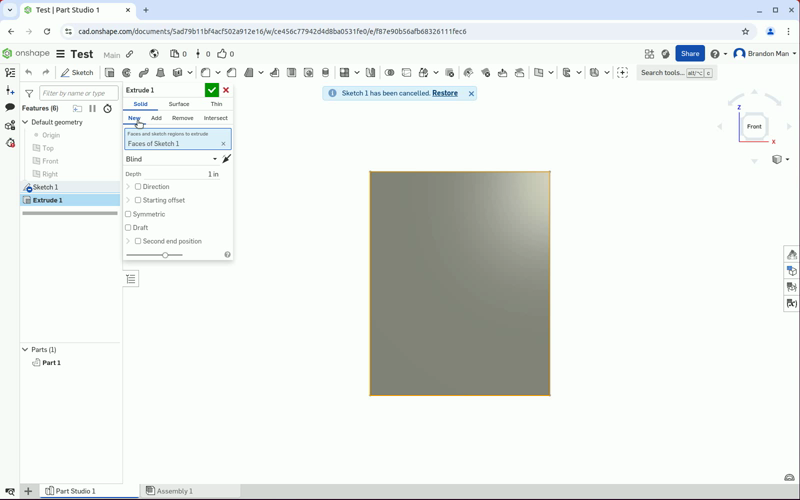
key(tab, 4)
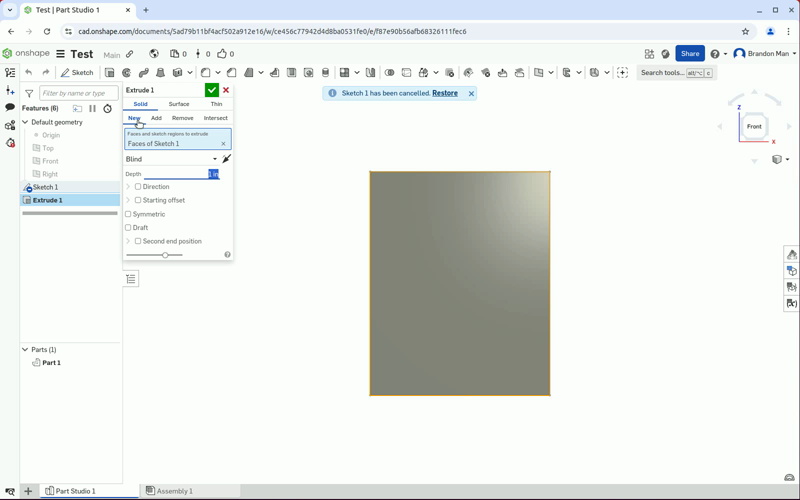
text(0.481)
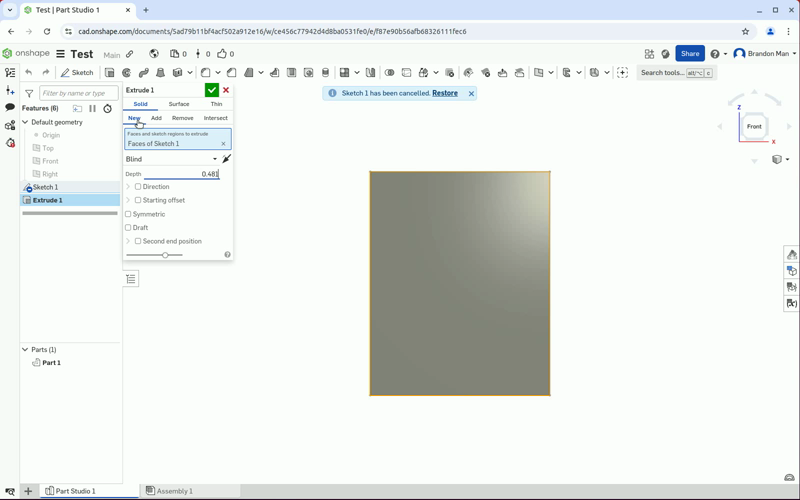
key(enter)
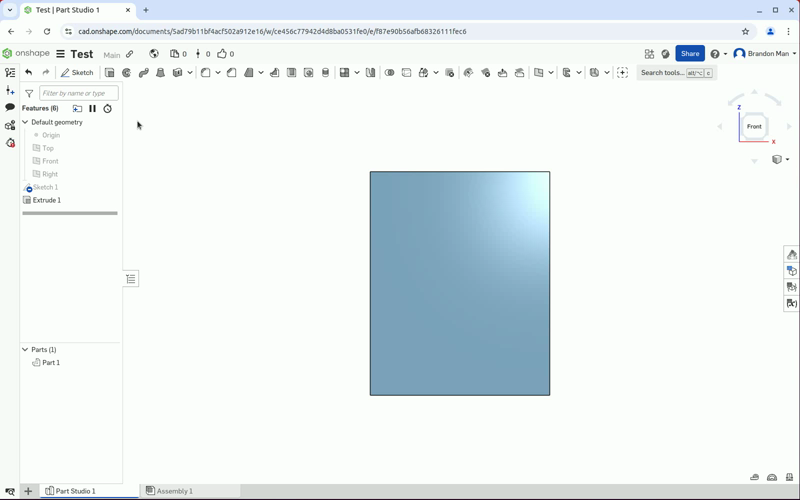
key(shift+h)
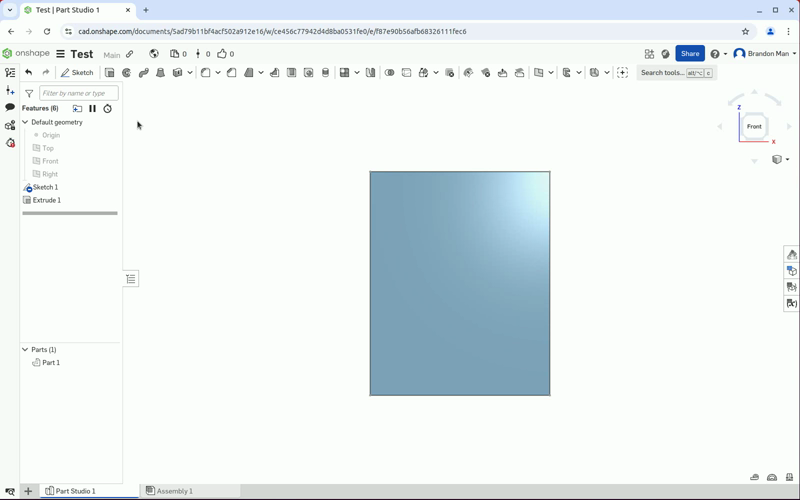
key(shift+h)
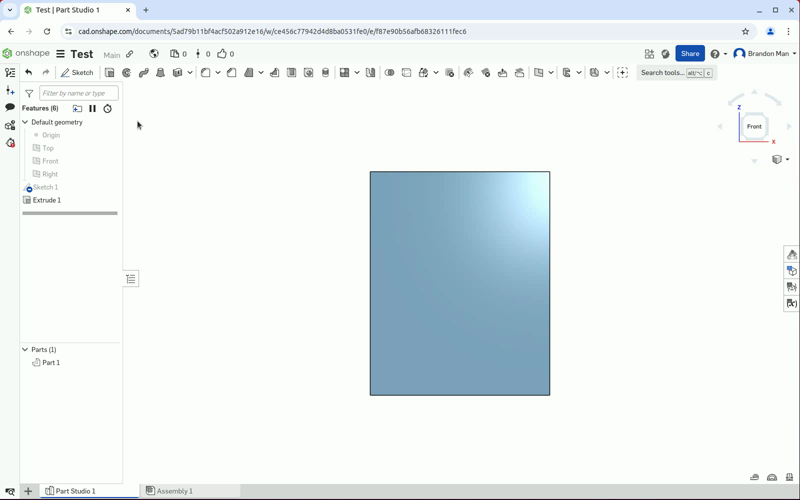
mouse_move(73, 189)
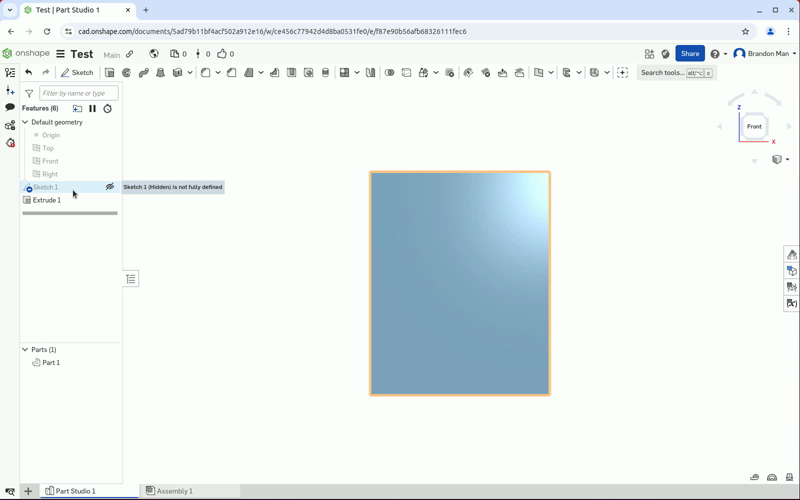
click(73, 189)
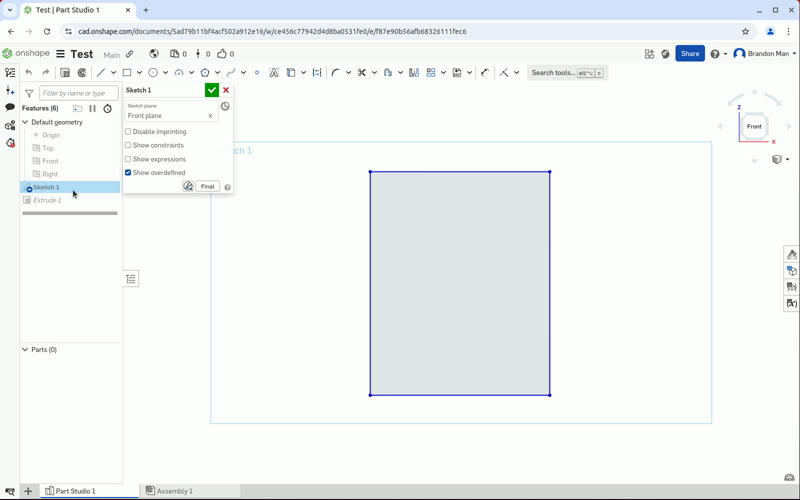
mouse_move(229, 92)
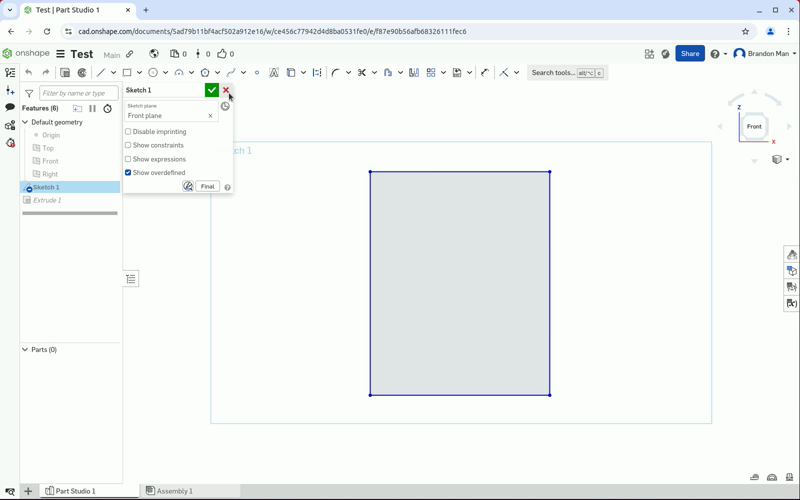
click(229, 92)
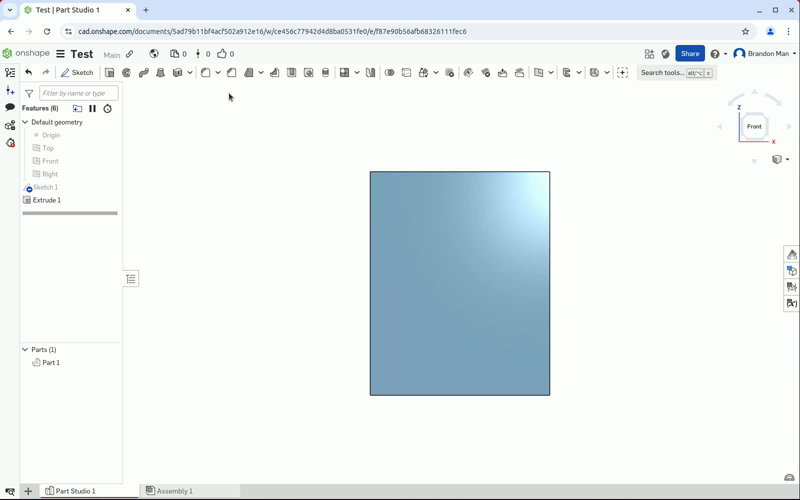
mouse_move(541, 75)
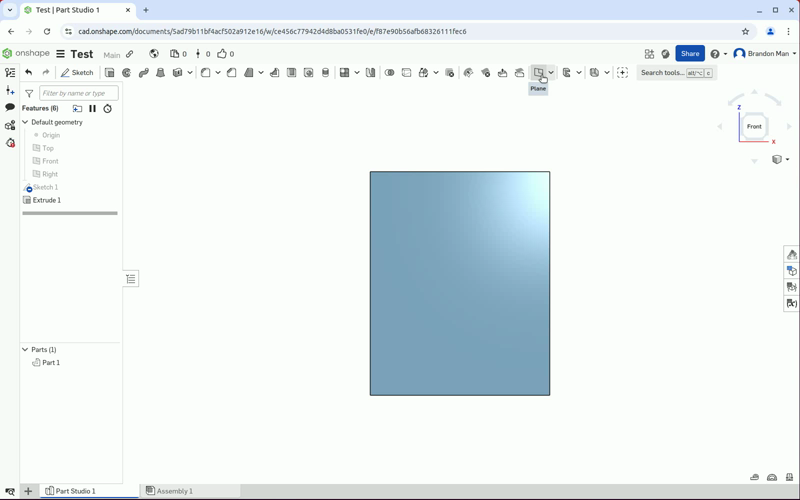
click(541, 75)
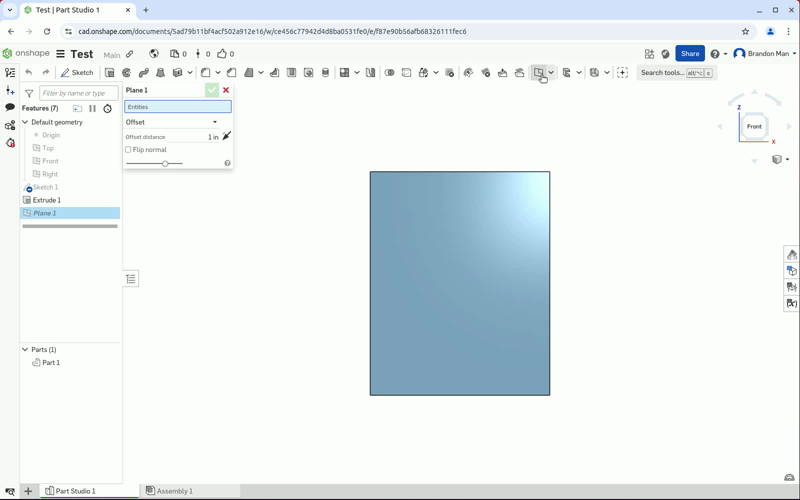
mouse_move(73, 163)
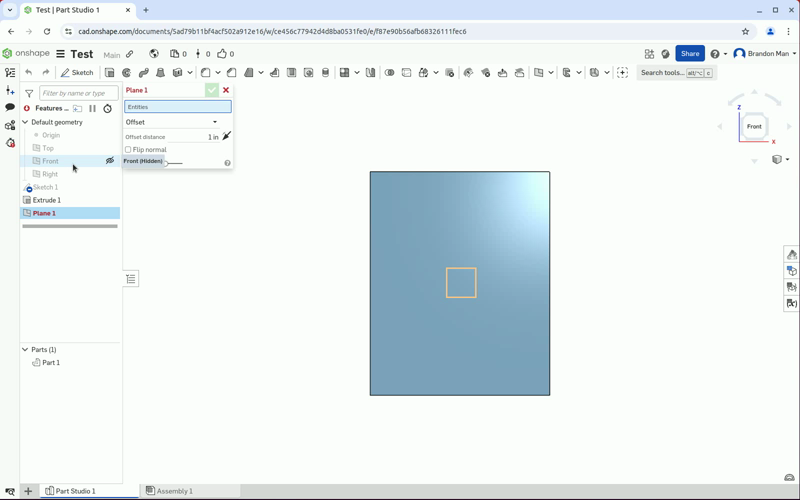
click(73, 163)
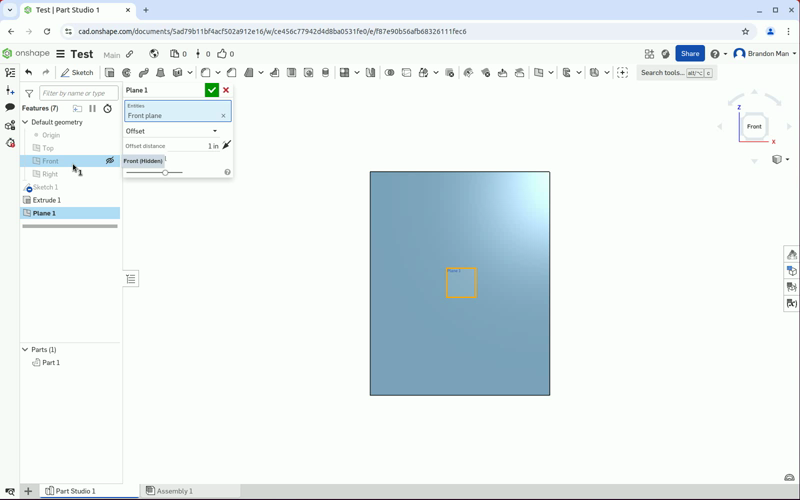
key(tab, 2)
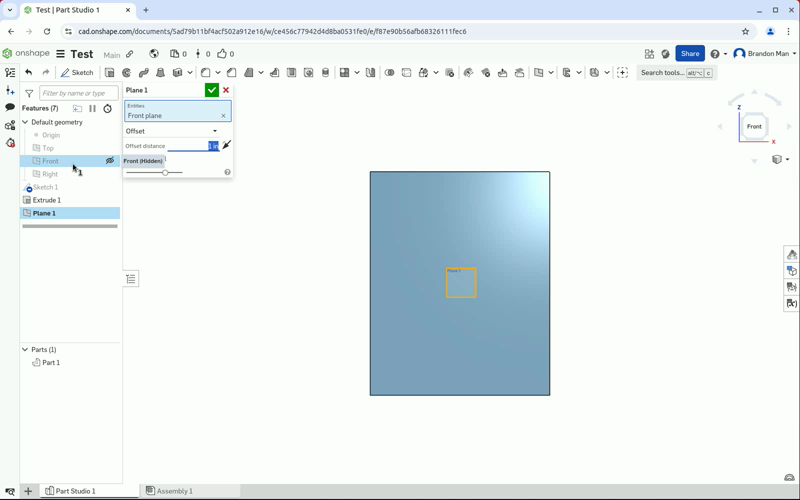
text(0.493)
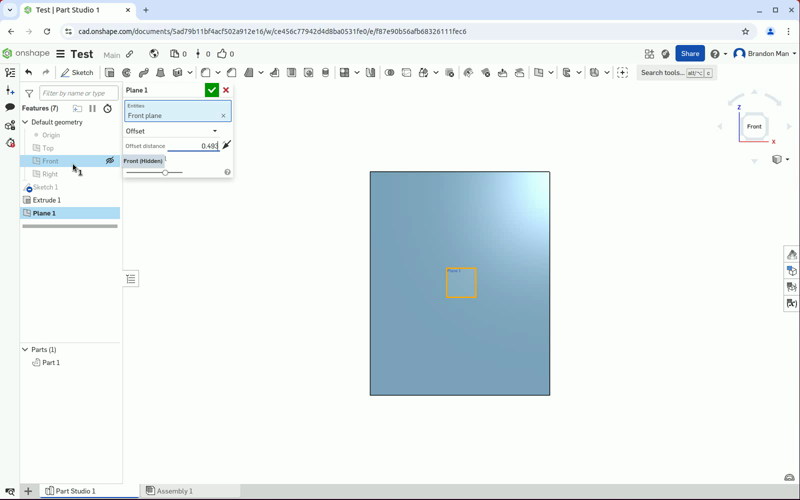
key(enter, 2)
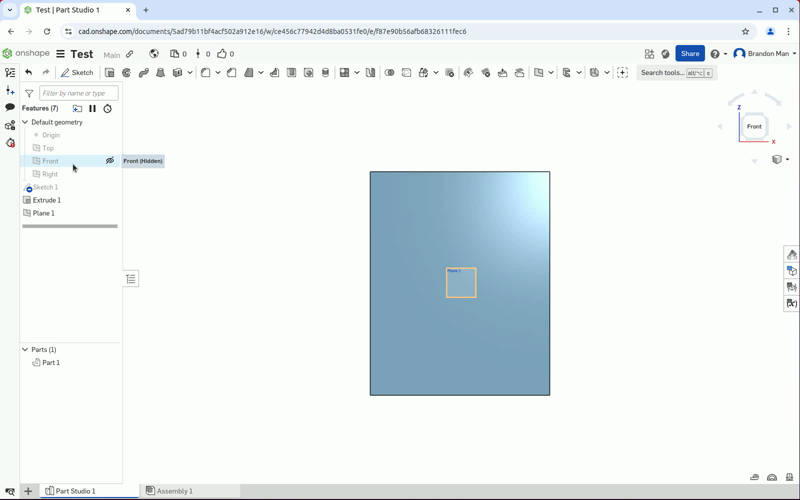
key(shift+s)
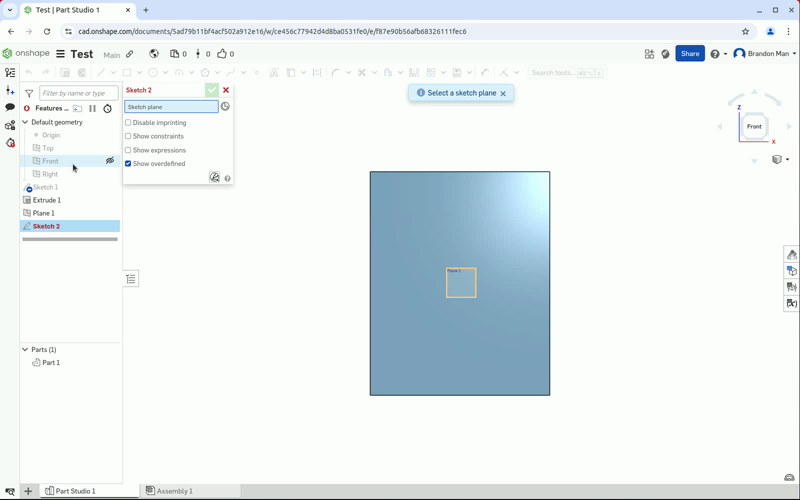
mouse_move(73, 215)
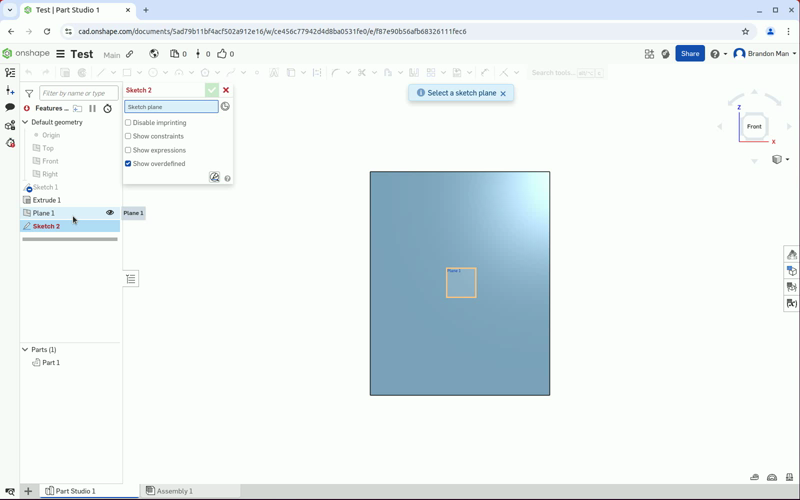
click(73, 215)
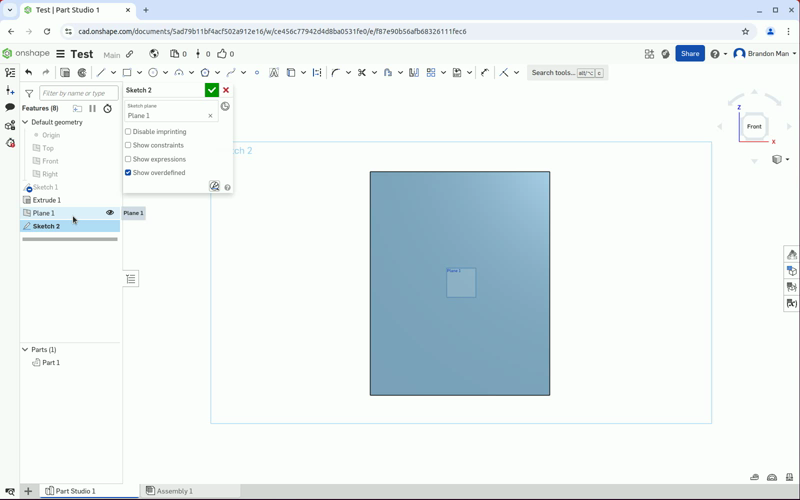
mouse_move(73, 352)
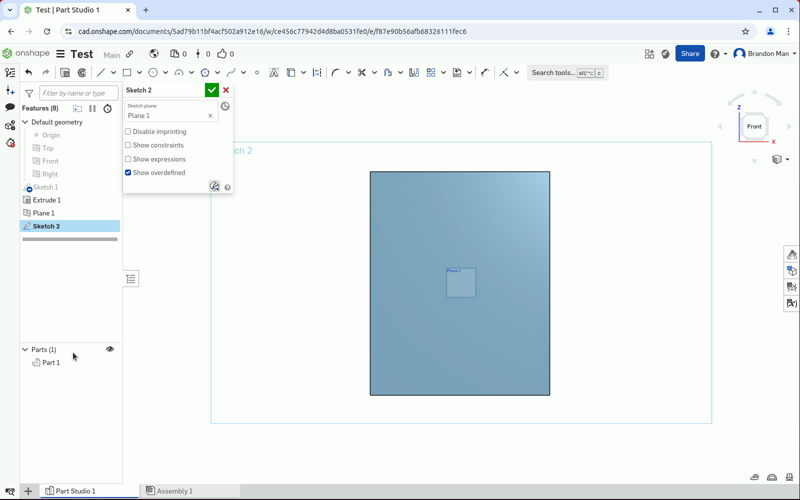
key(y)
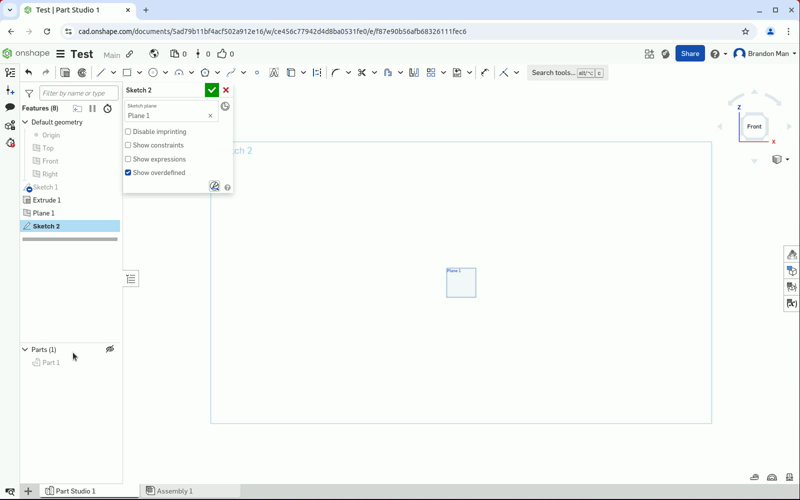
key(l)
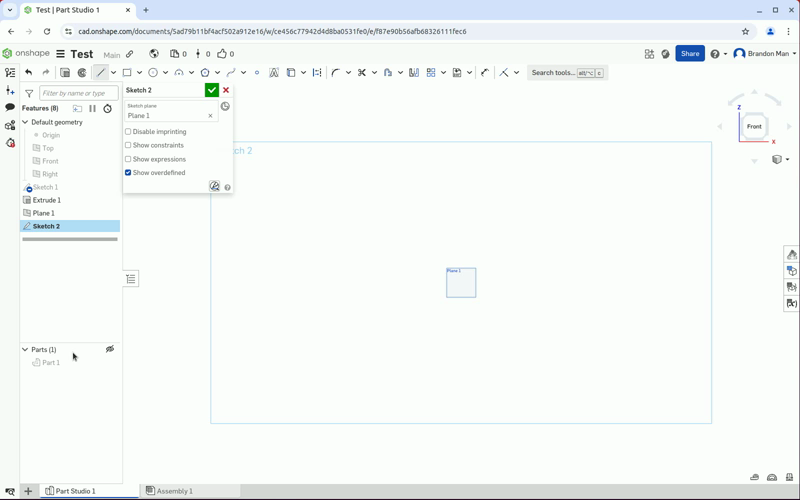
key_down(shift)
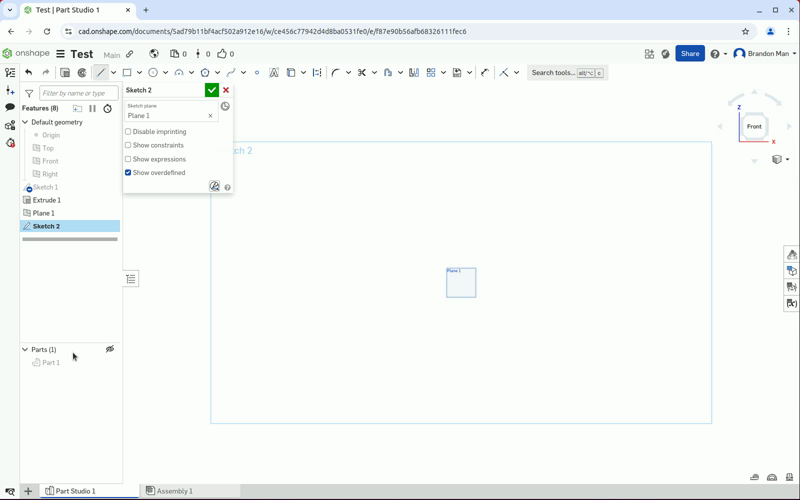
mouse_move(397, 197)
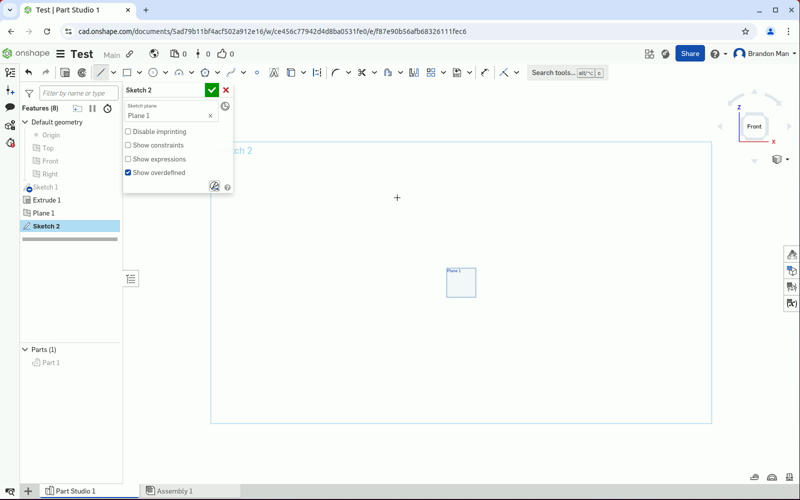
click(397, 197)
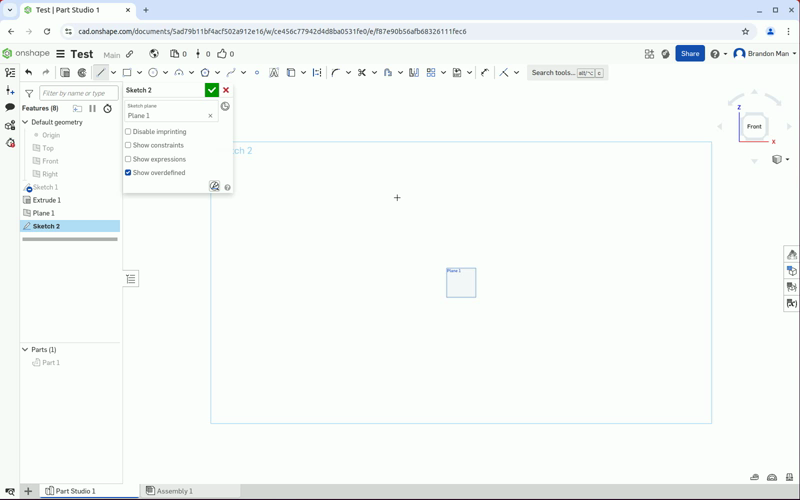
key_up(shift)
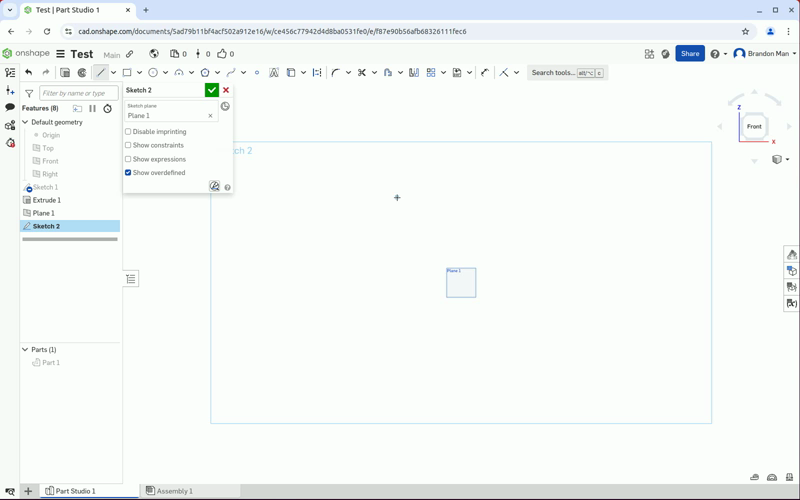
key_down(shift)
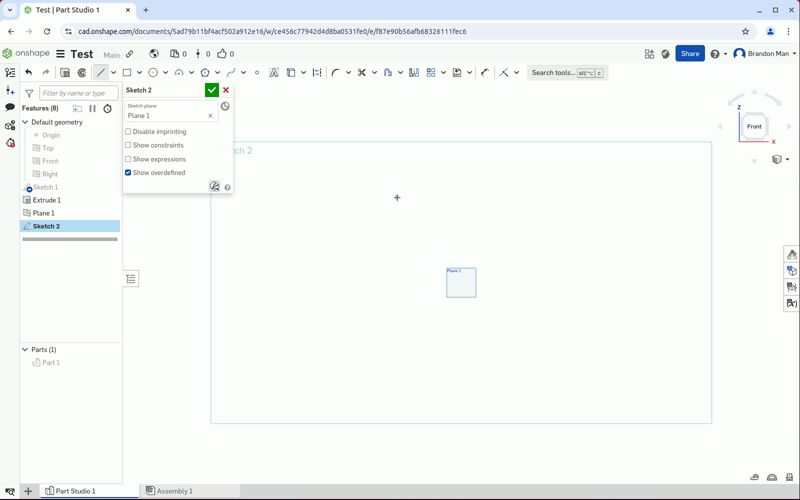
mouse_move(550, 197)
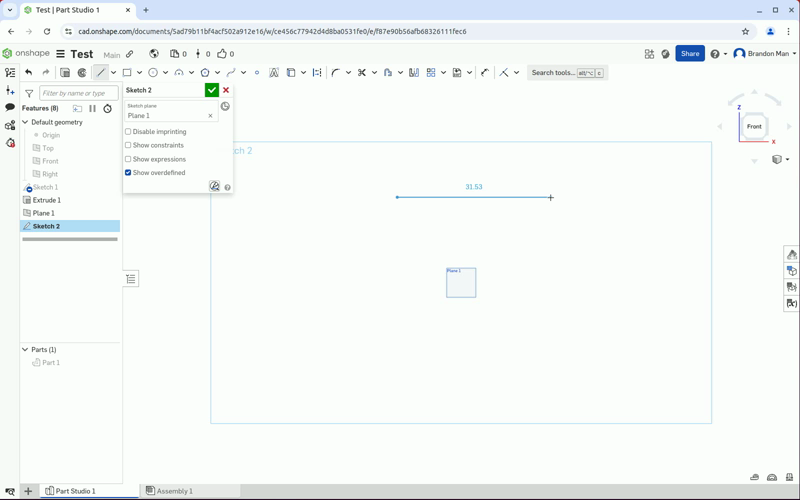
click(550, 197)
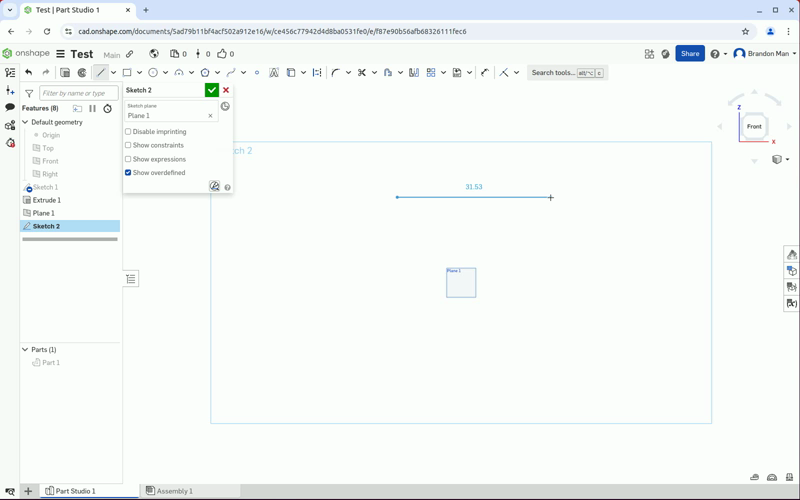
key_up(shift)
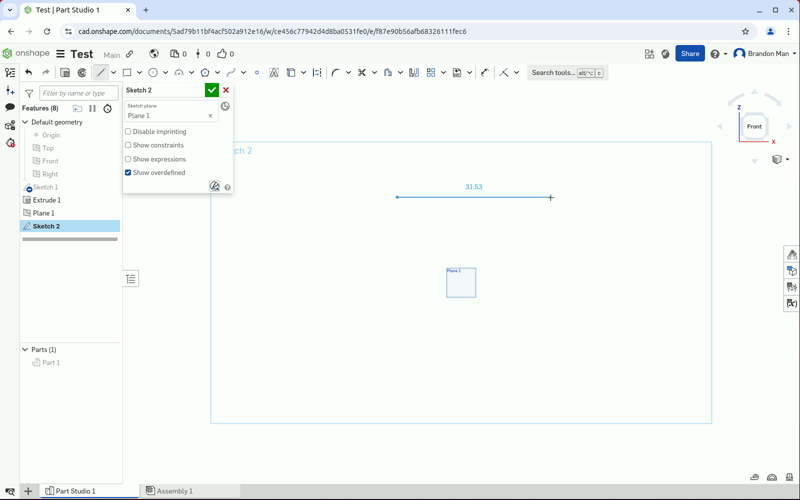
key_down(shift)
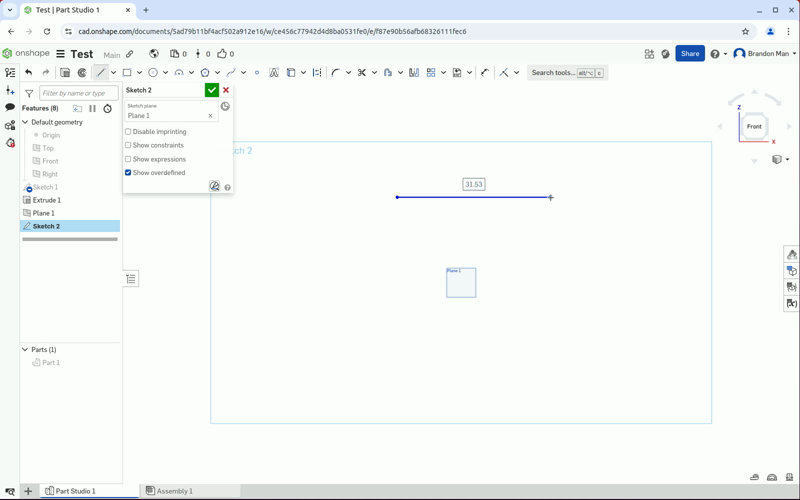
mouse_move(580, 197)
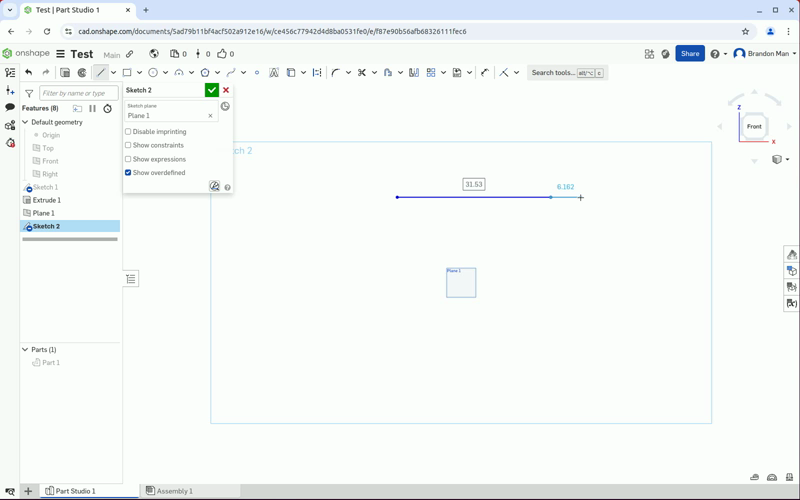
mouse_move(550, 170)
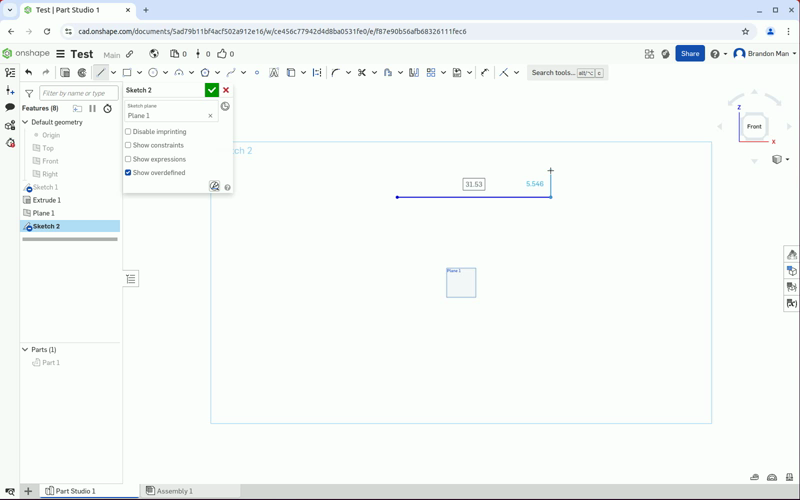
click(550, 170)
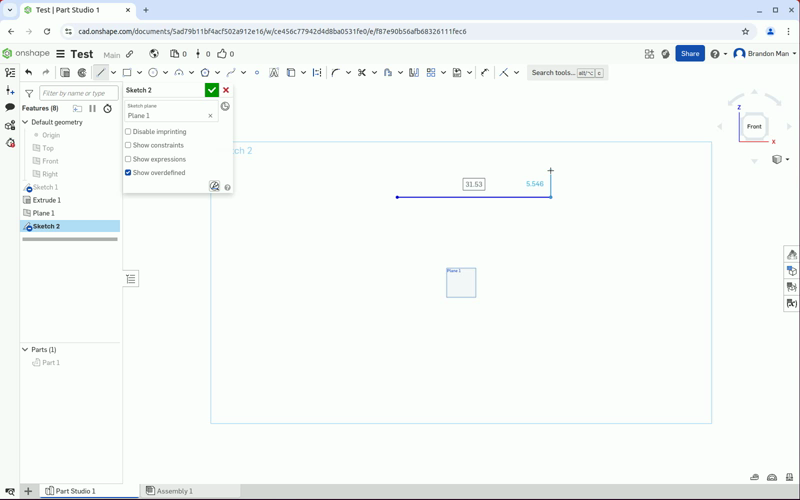
key_up(shift)
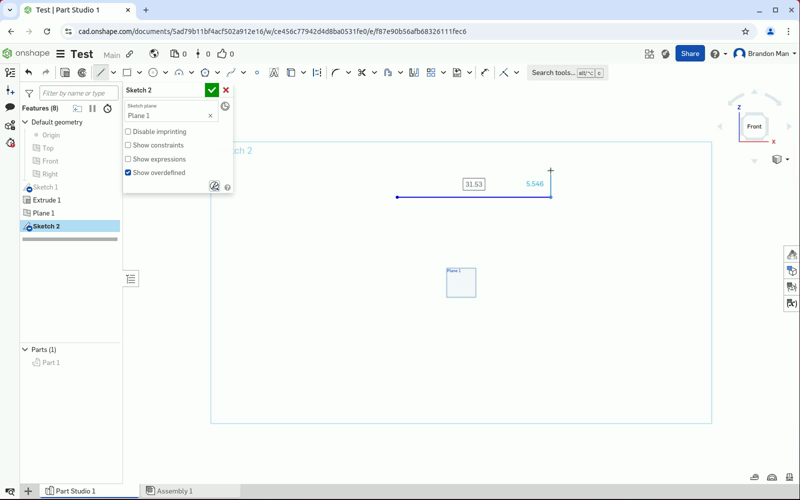
key_down(shift)
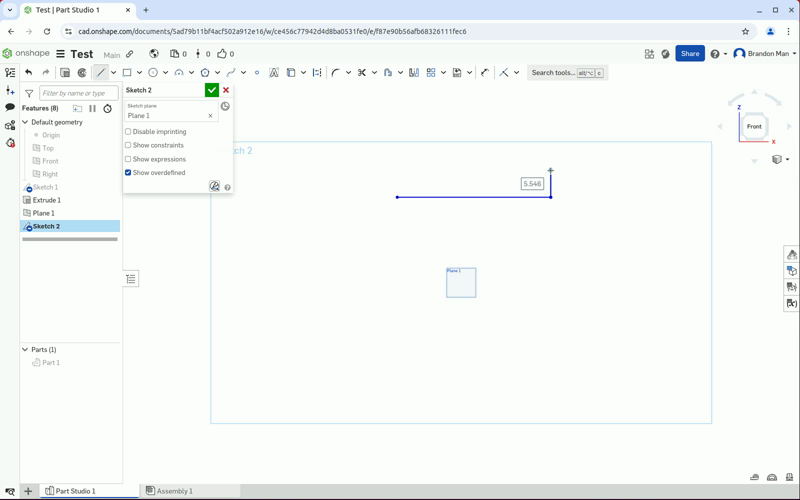
mouse_move(397, 170)
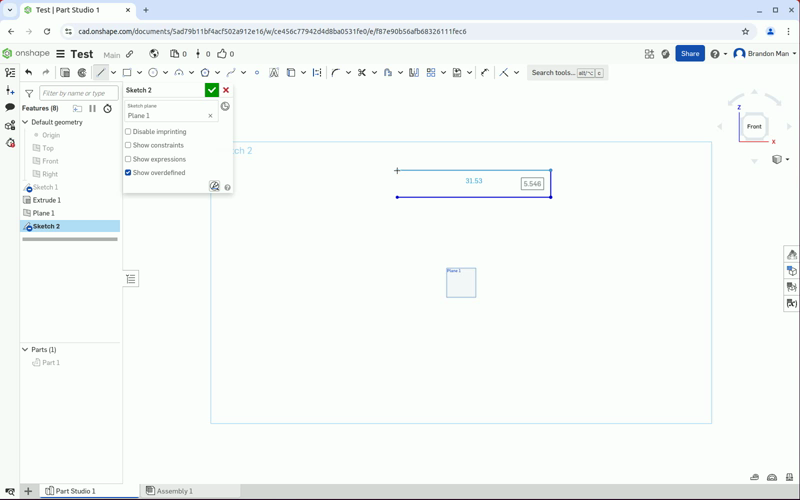
click(397, 170)
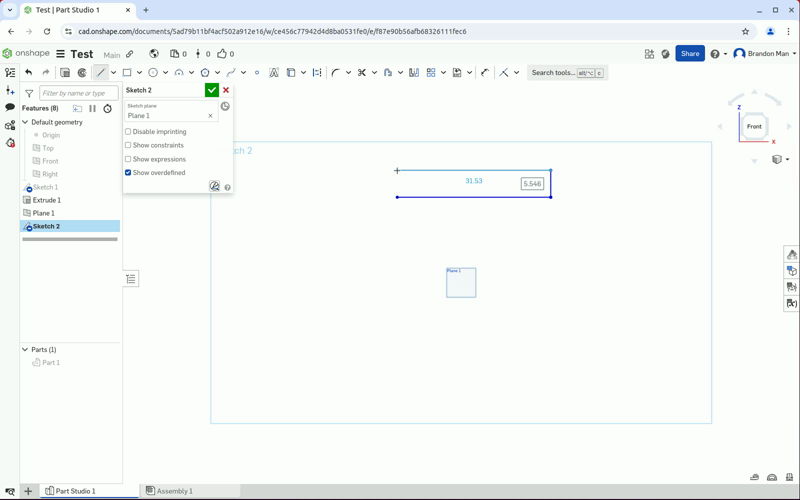
key_up(shift)
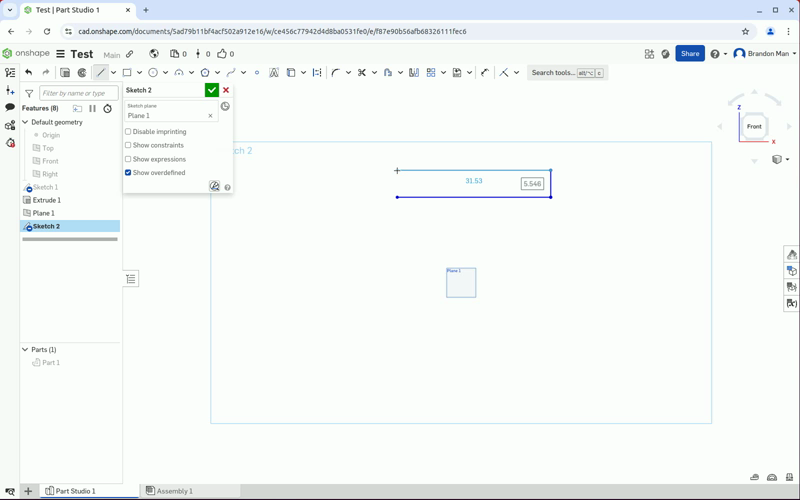
mouse_move(427, 170)
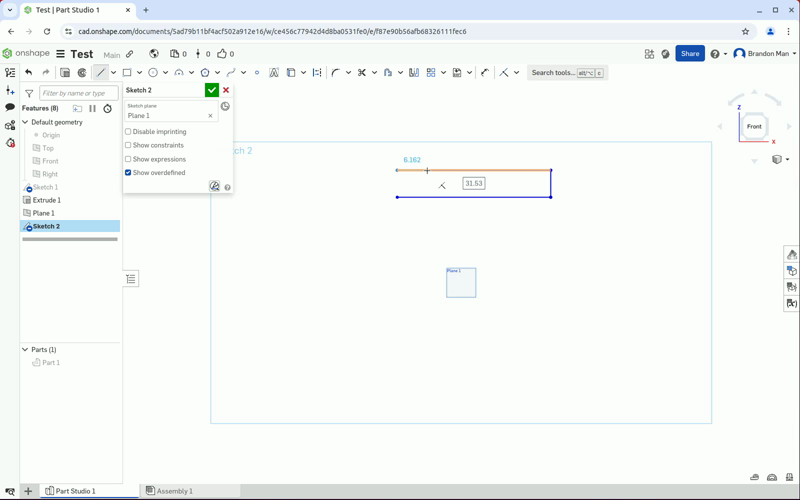
key_down(shift)
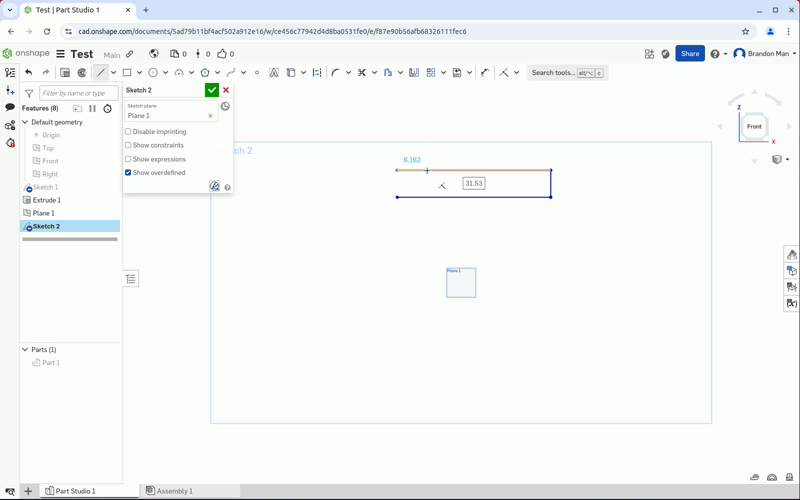
mouse_move(397, 197)
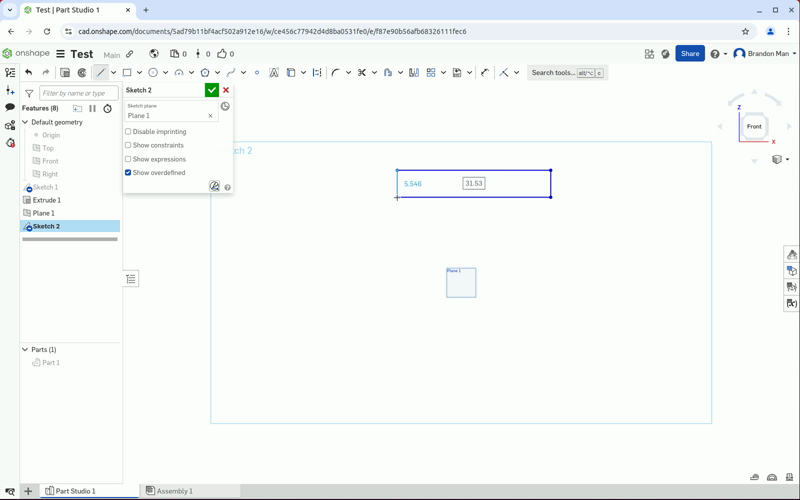
key_up(shift)
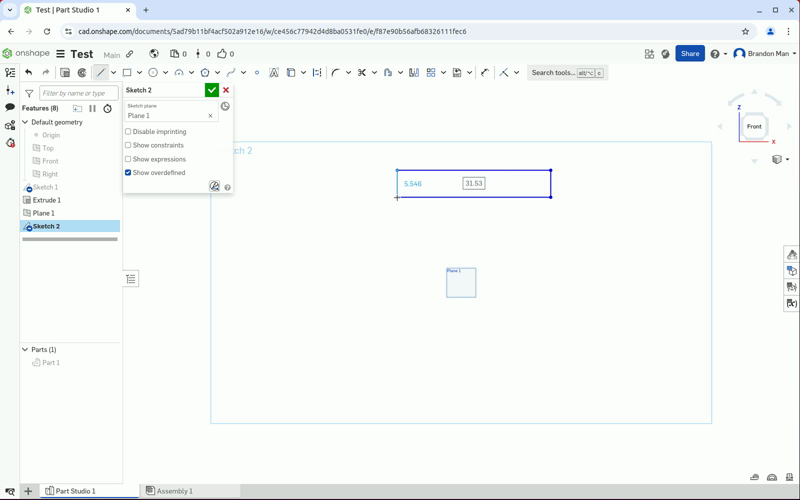
click(397, 197)
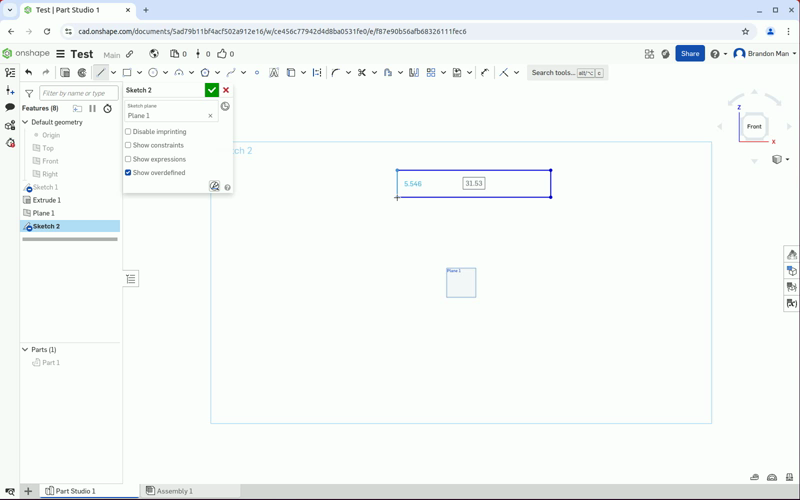
key(esc)
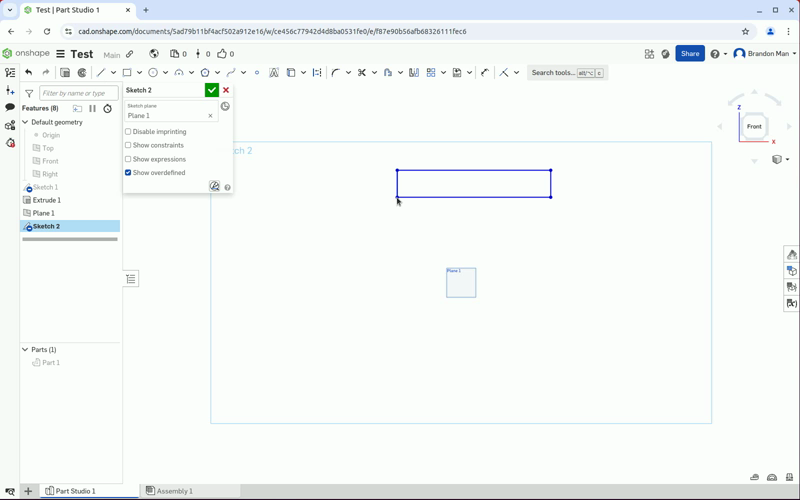
mouse_move(431, 187)
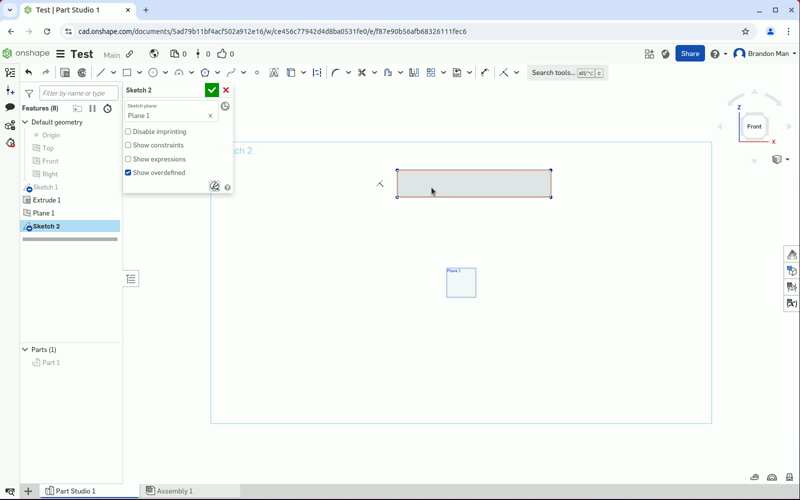
click(431, 187)
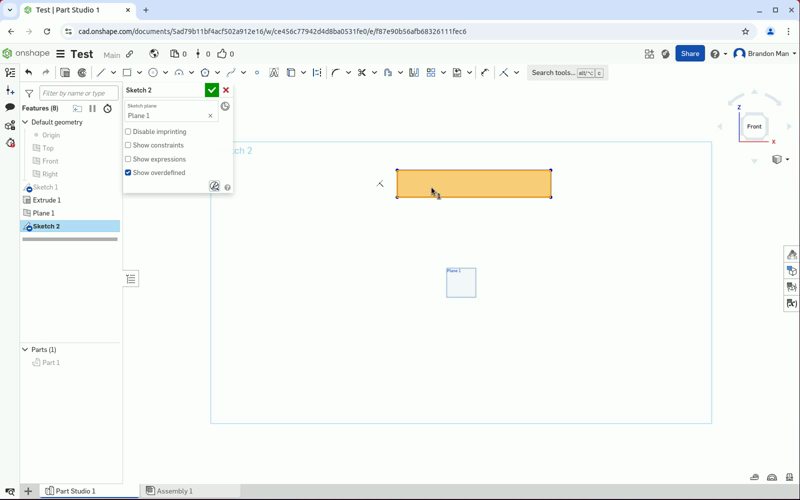
mouse_move(73, 352)
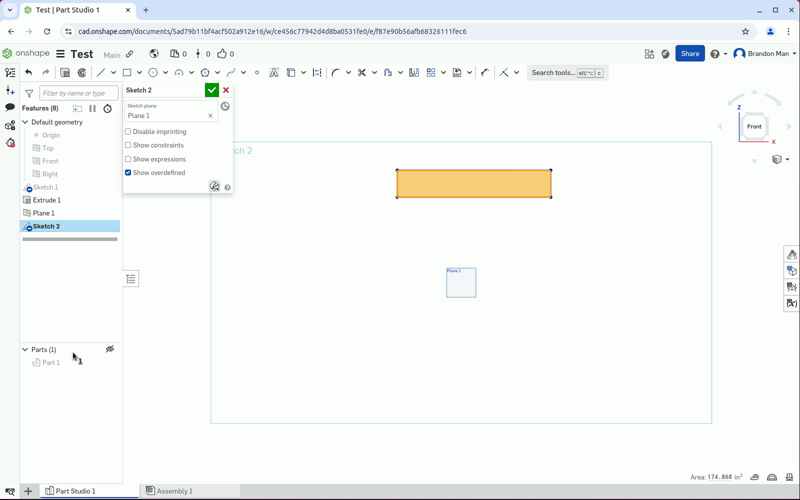
key(shift+y)
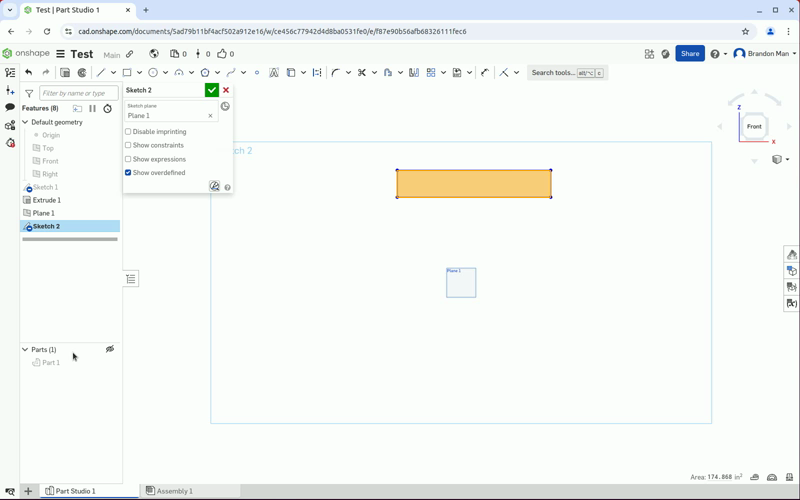
key(shift+e)
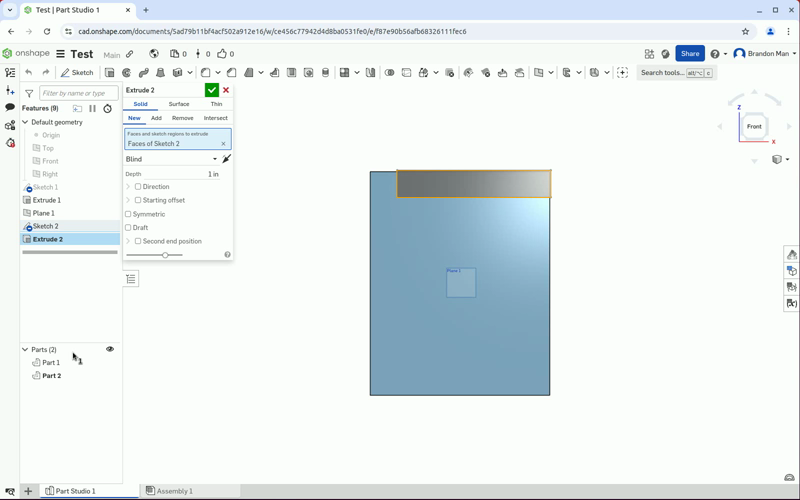
mouse_move(143, 106)
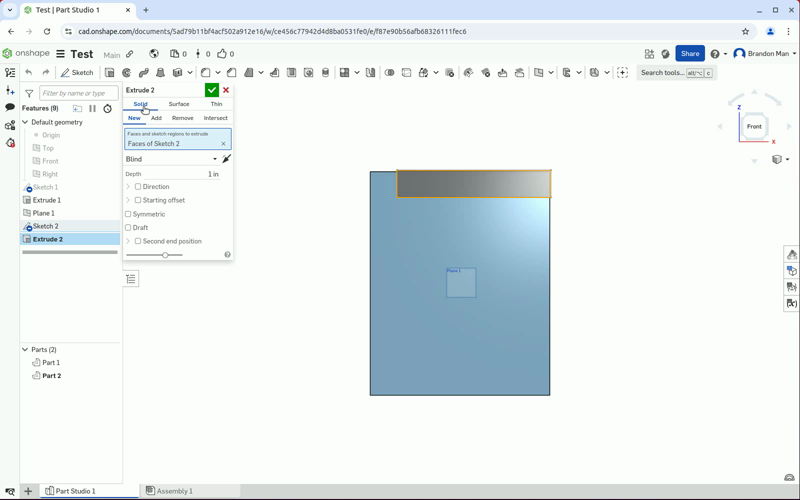
click(143, 106)
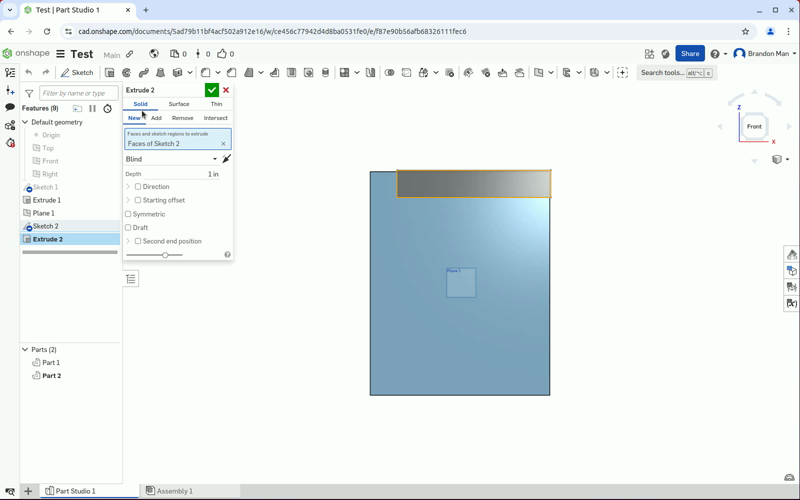
mouse_move(137, 120)
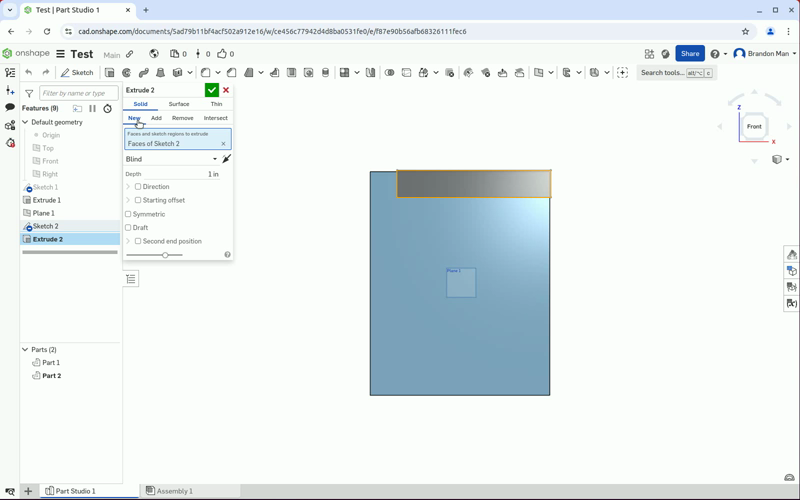
click(137, 120)
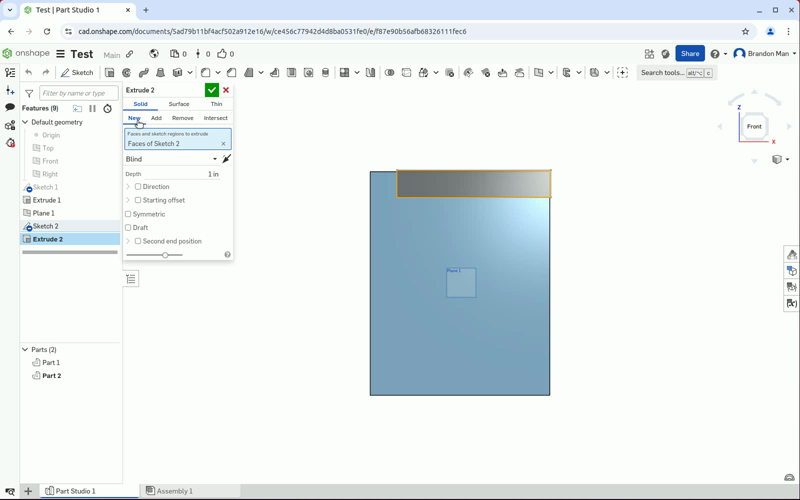
key(tab, 4)
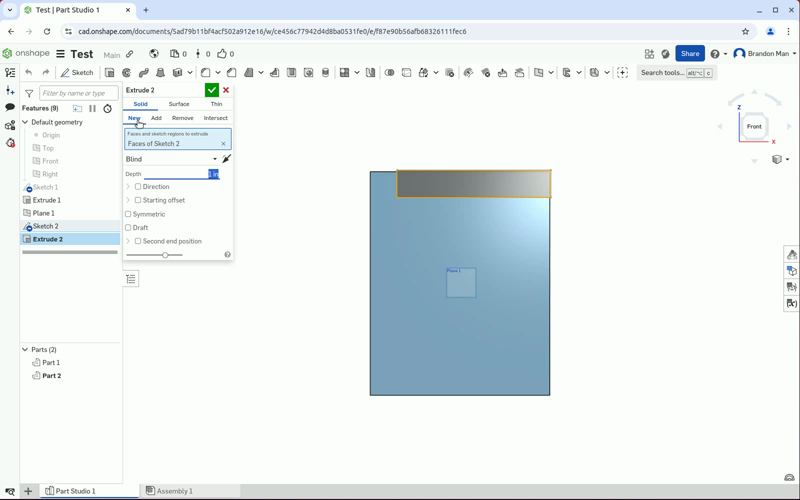
text(1.444)
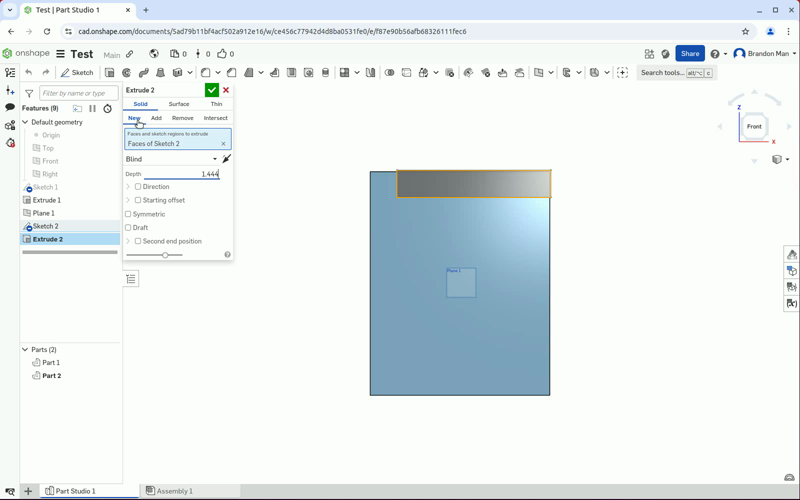
key(enter)
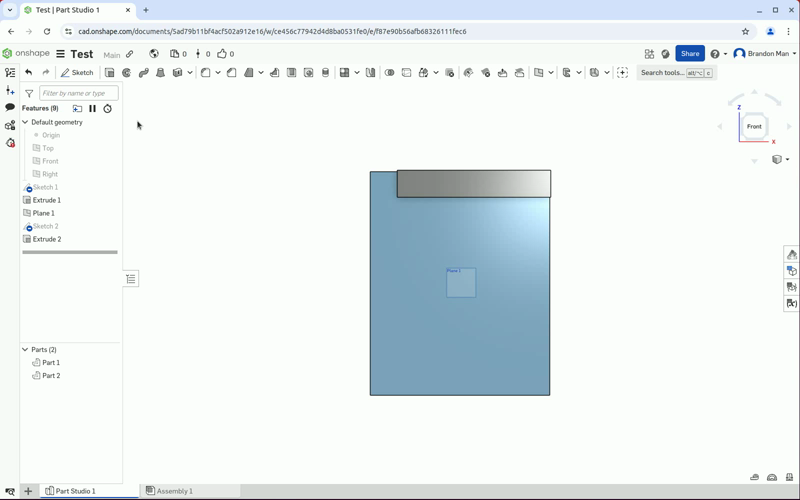
key(shift+h)
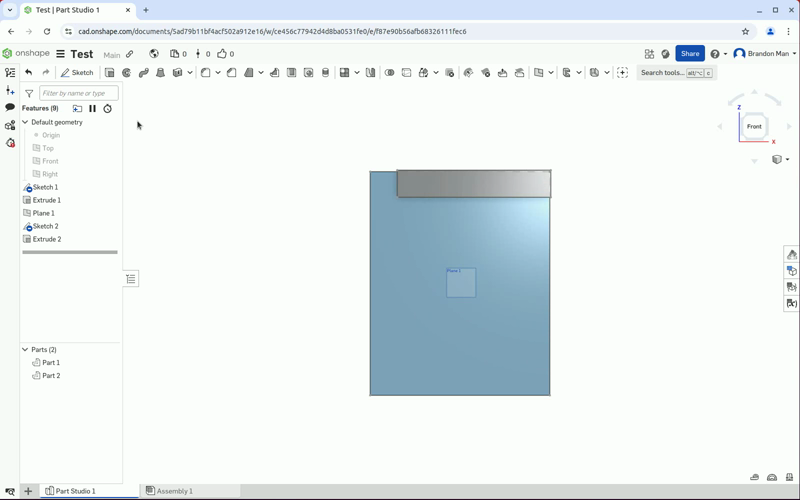
key(shift+h)
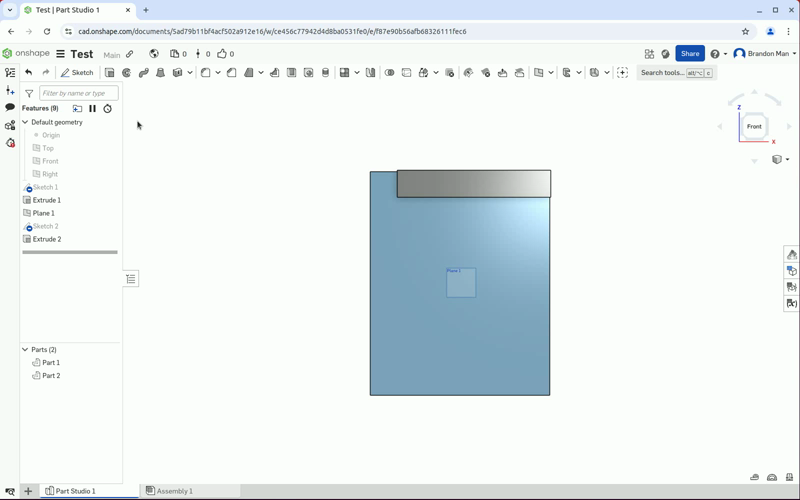
mouse_move(73, 189)
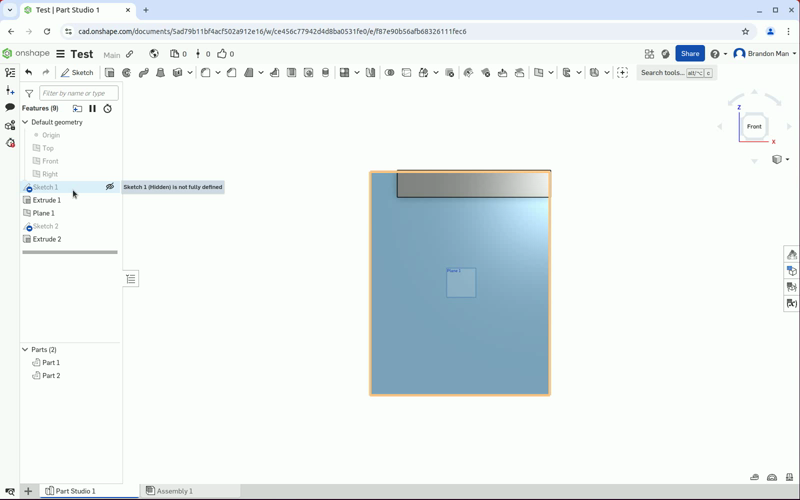
click(73, 189)
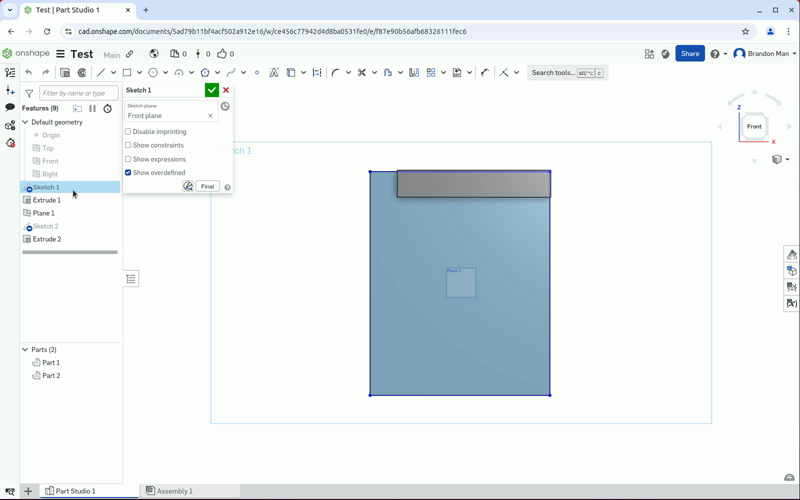
mouse_move(229, 92)
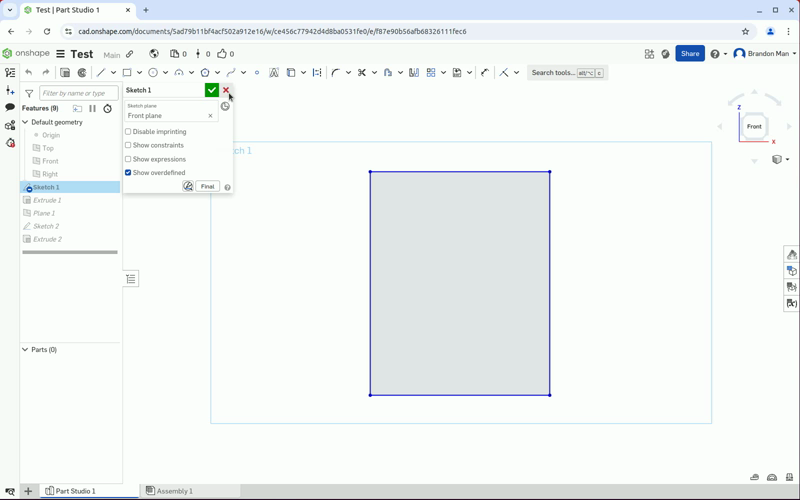
click(229, 92)
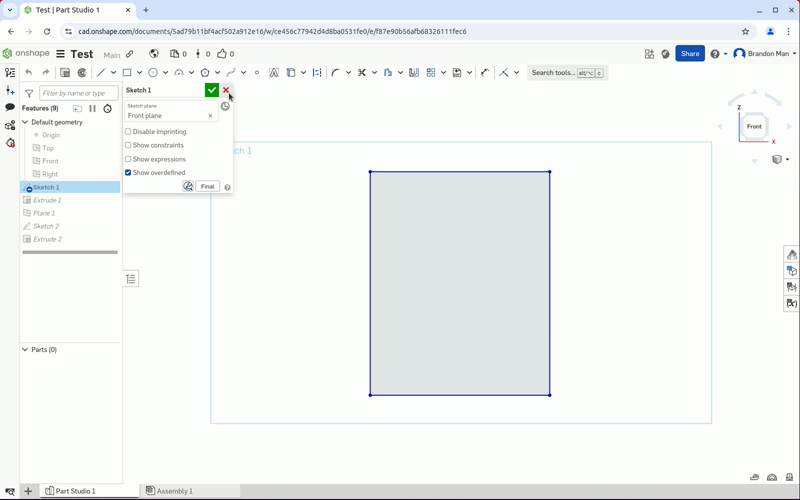
key(shift+s)
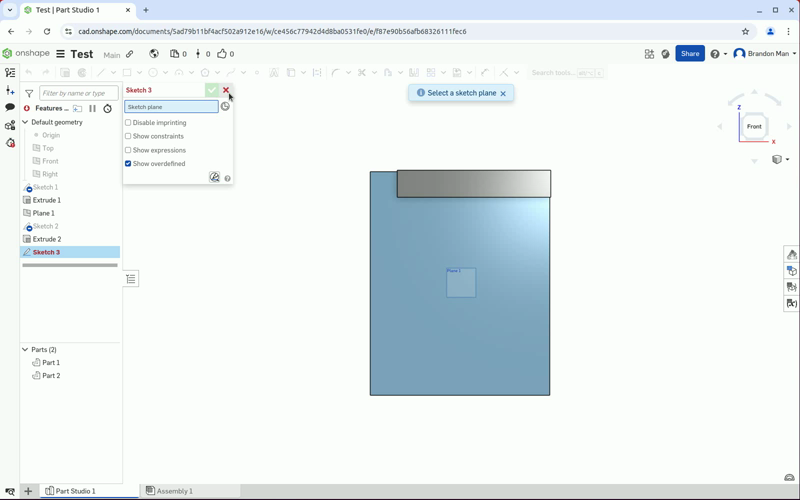
mouse_move(73, 215)
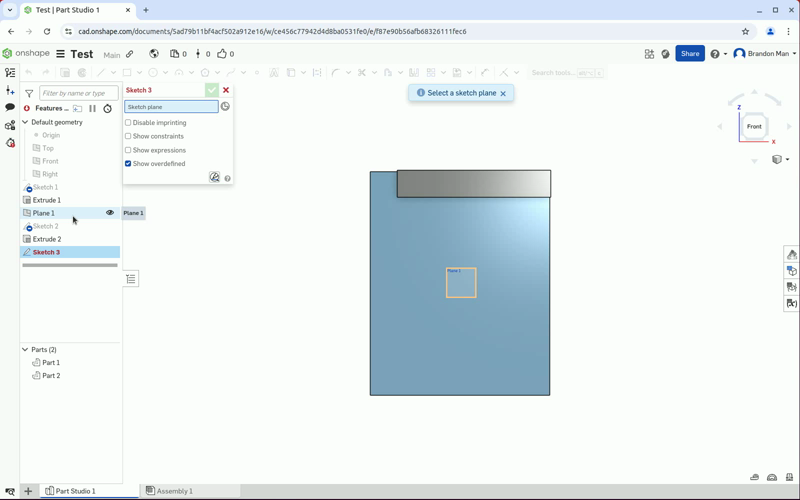
click(73, 215)
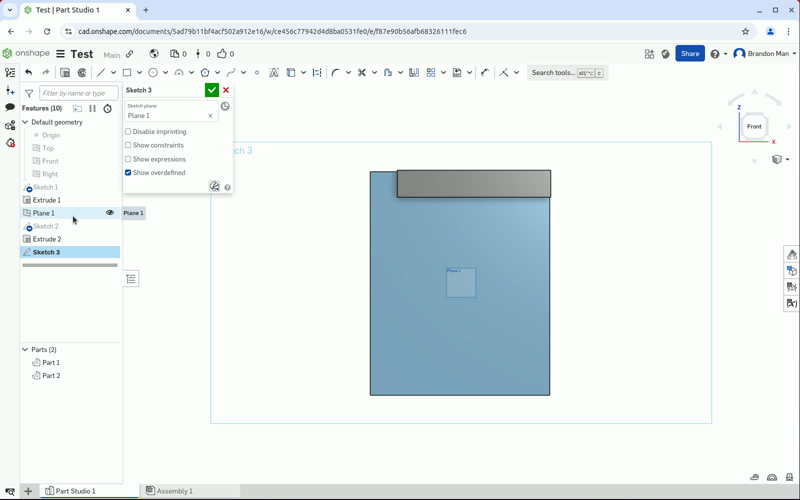
mouse_move(73, 352)
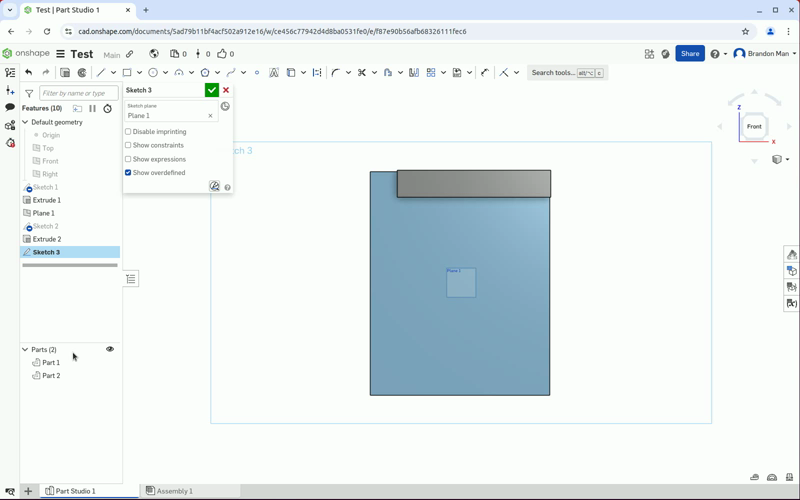
key(y)
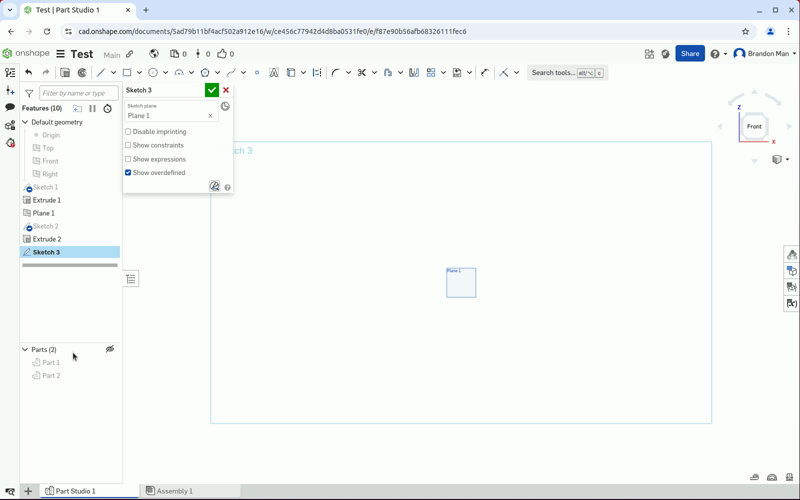
key(l)
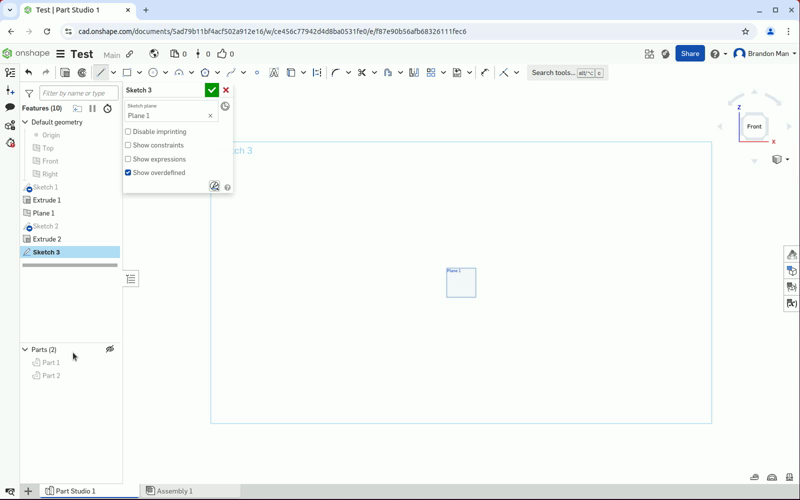
key_down(shift)
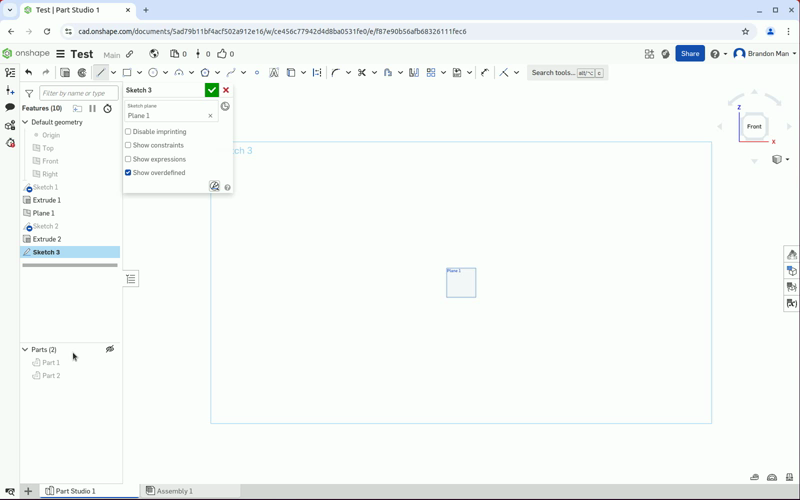
mouse_move(370, 197)
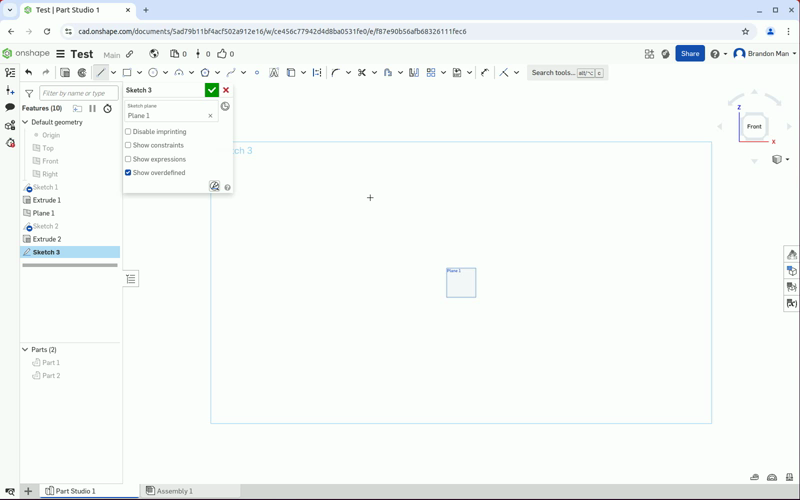
click(370, 197)
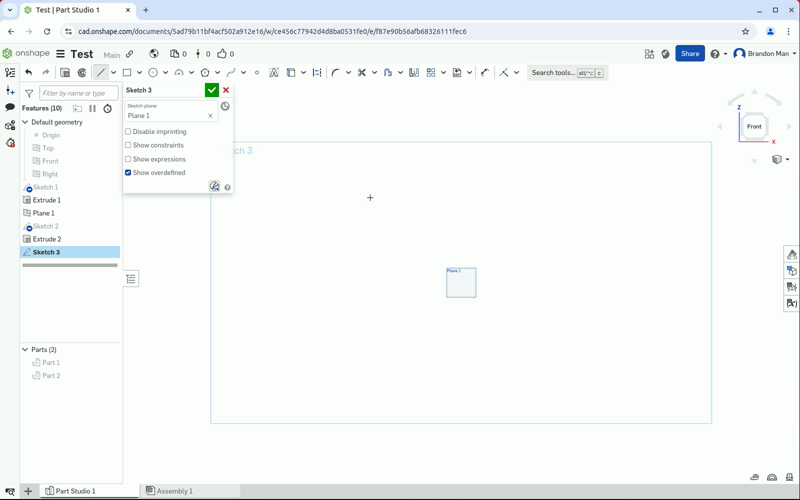
key_up(shift)
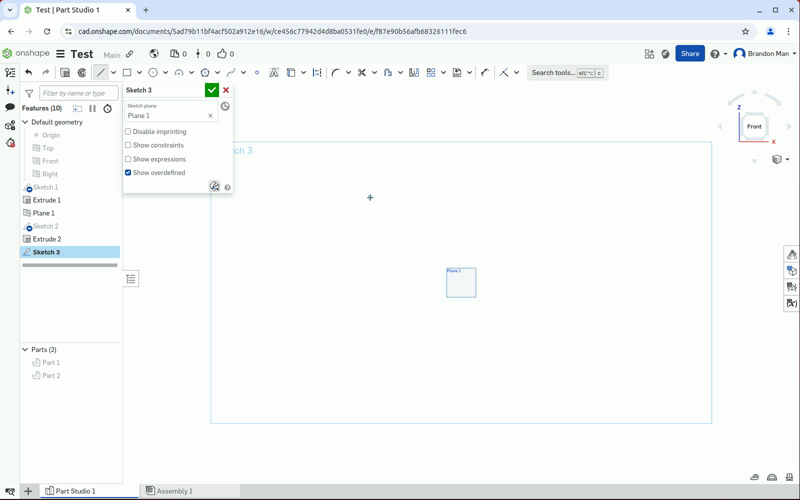
key_down(shift)
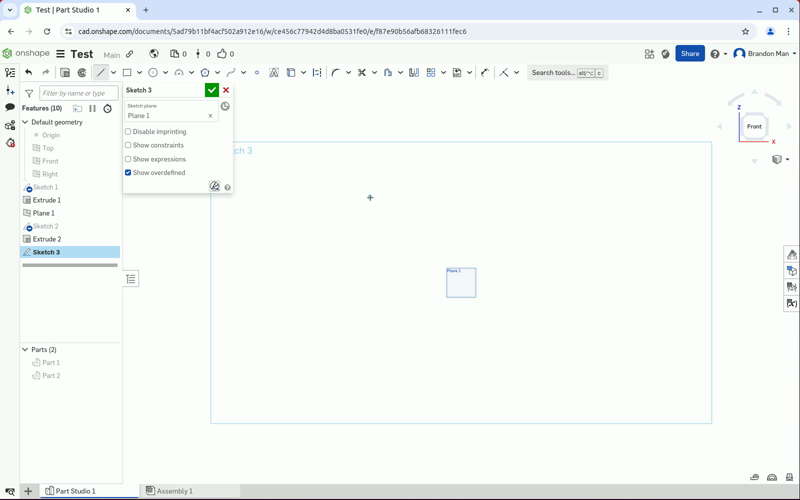
mouse_move(400, 197)
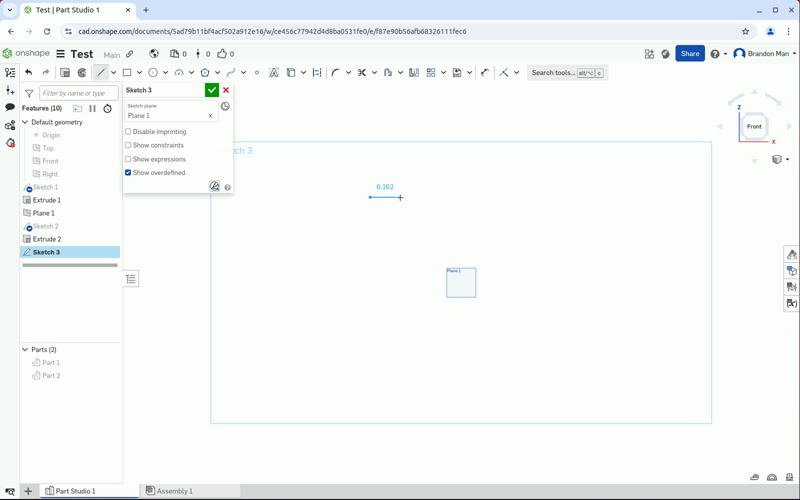
mouse_move(398, 197)
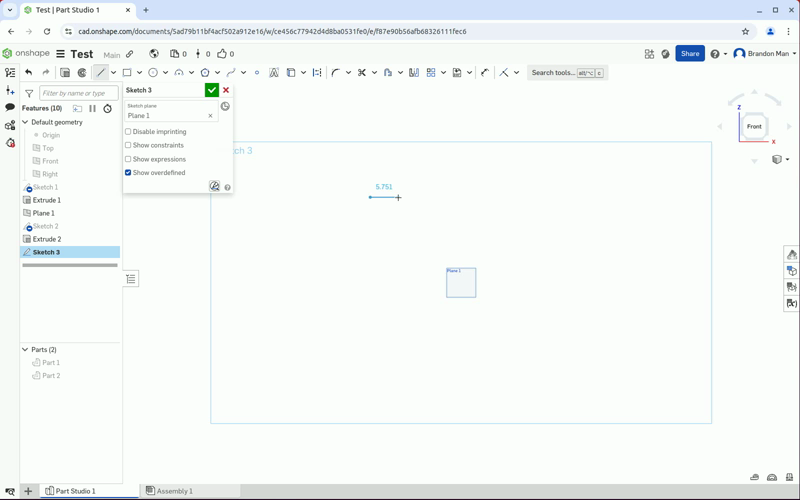
click(398, 197)
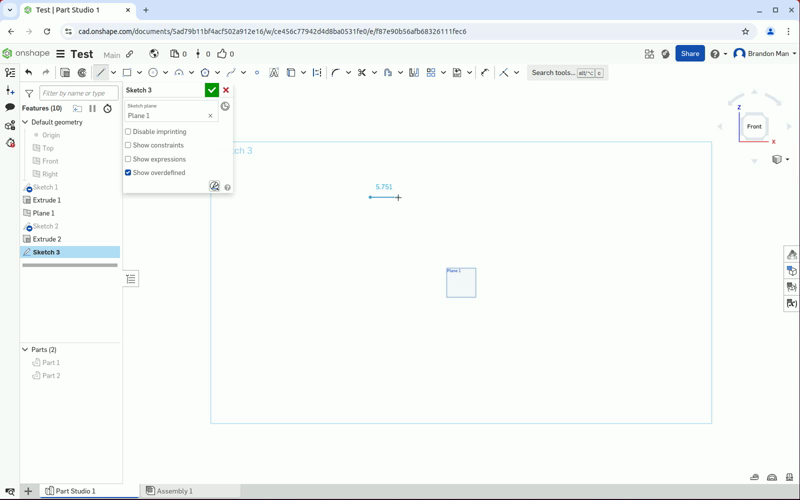
key_up(shift)
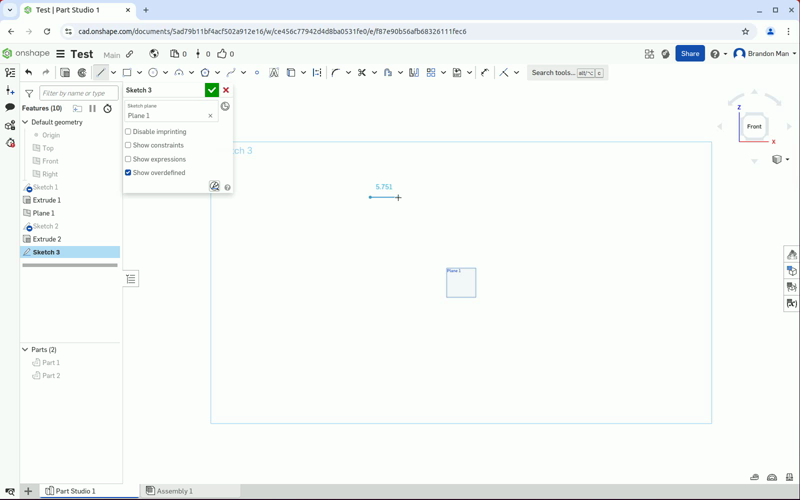
key_down(shift)
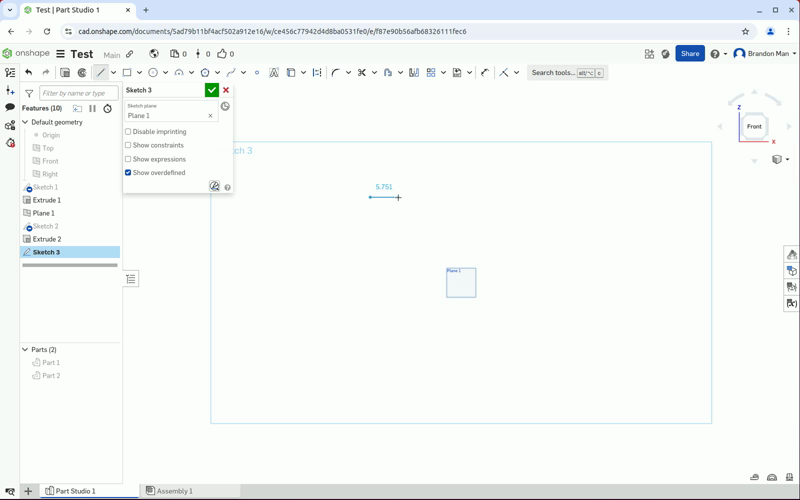
mouse_move(428, 197)
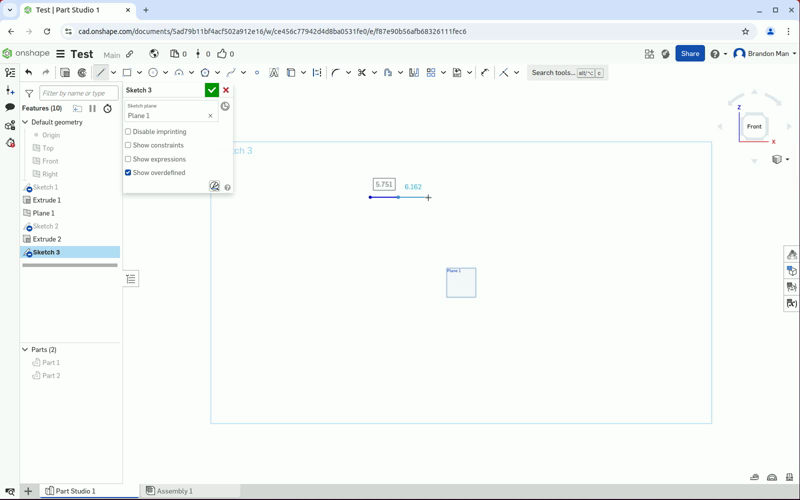
mouse_move(398, 169)
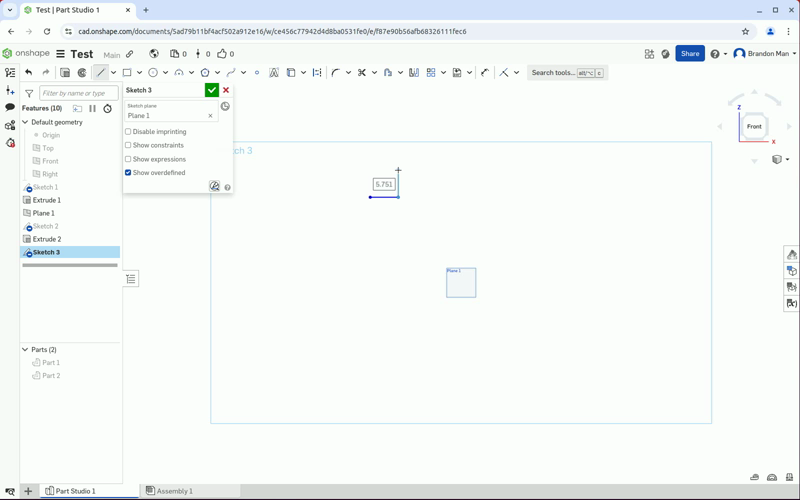
click(398, 169)
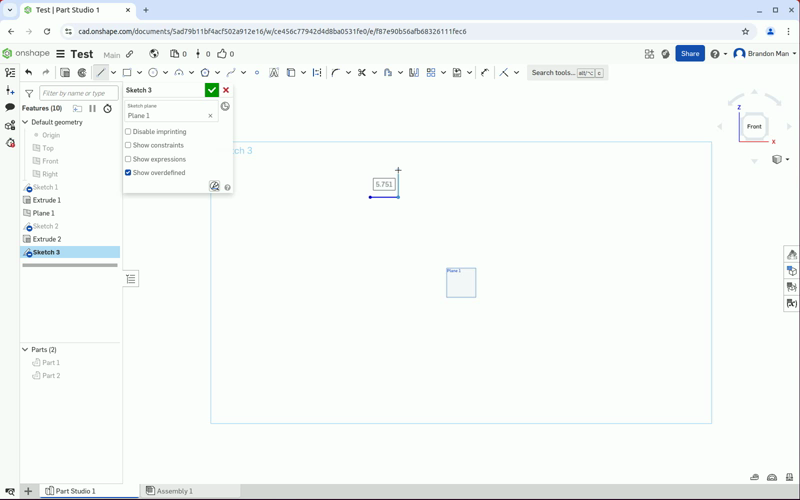
key_up(shift)
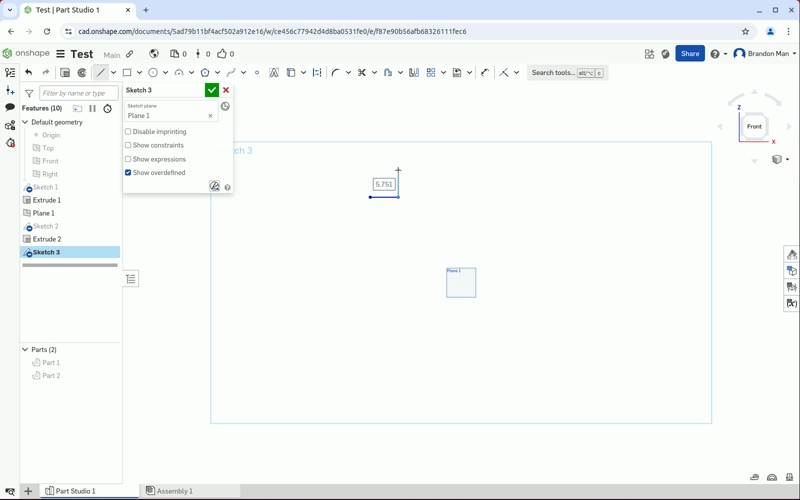
key_down(shift)
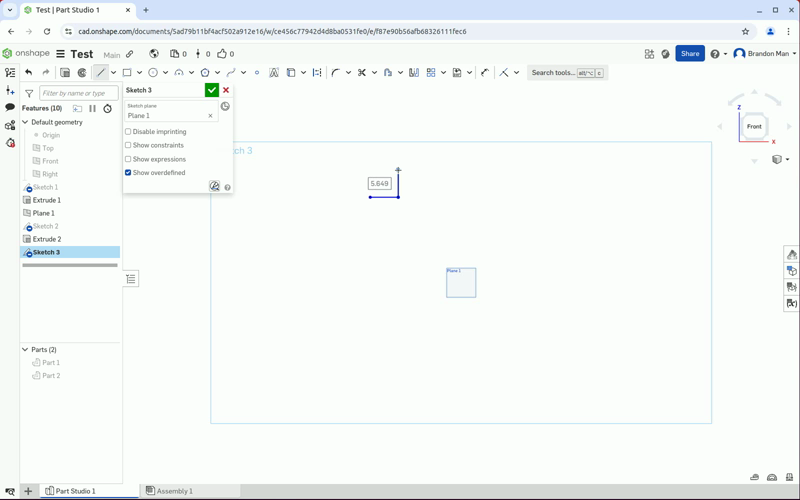
mouse_move(428, 169)
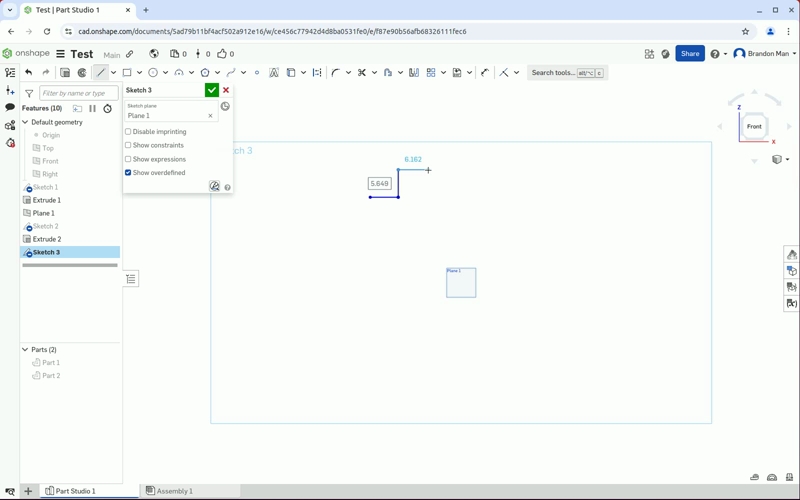
mouse_move(370, 169)
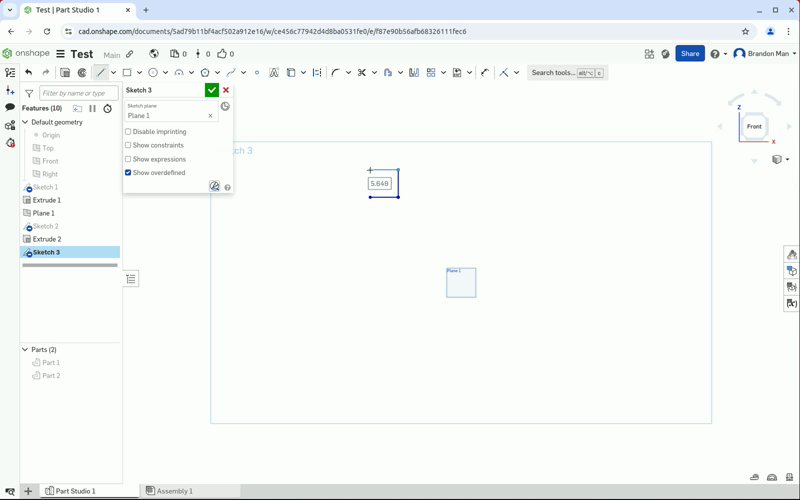
click(370, 169)
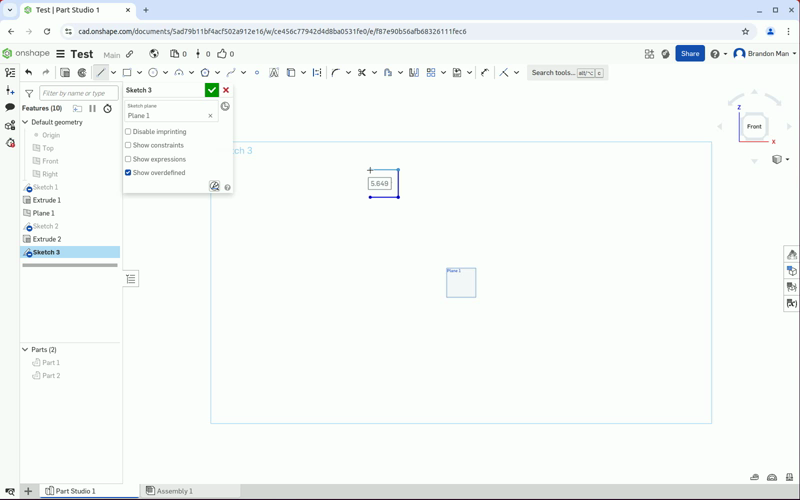
key_up(shift)
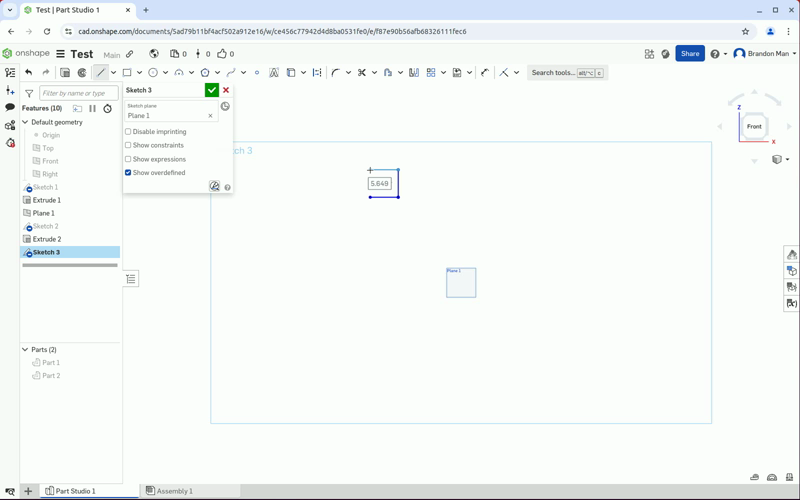
mouse_move(400, 169)
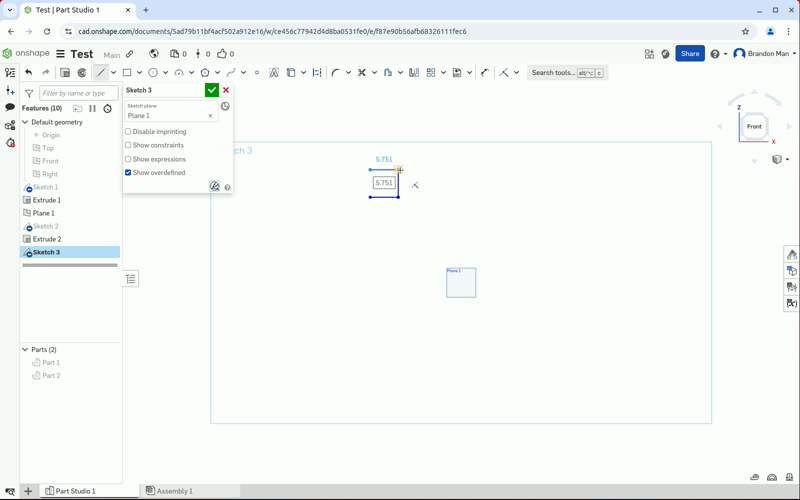
key_down(shift)
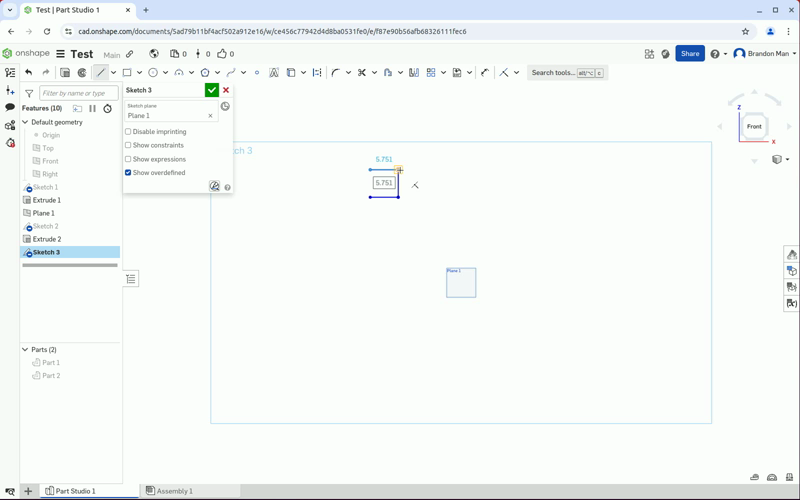
mouse_move(370, 197)
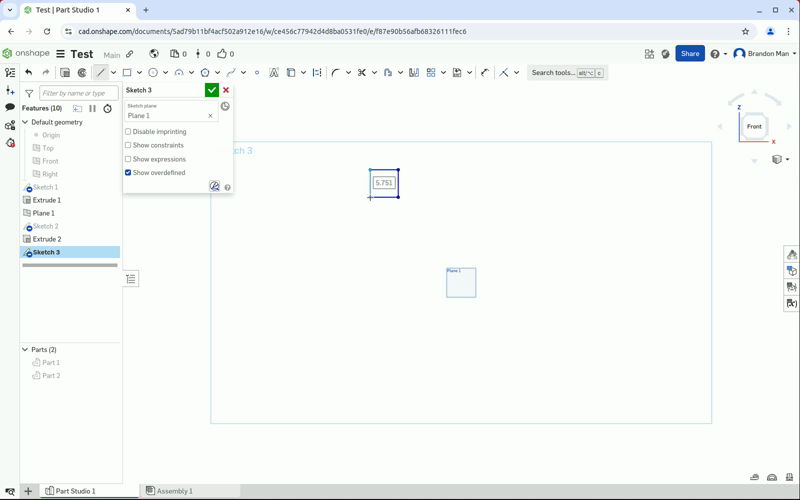
key_up(shift)
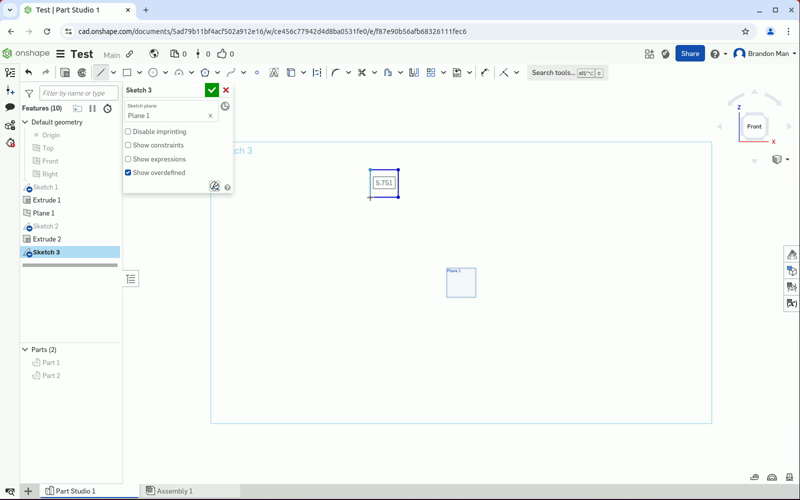
click(370, 197)
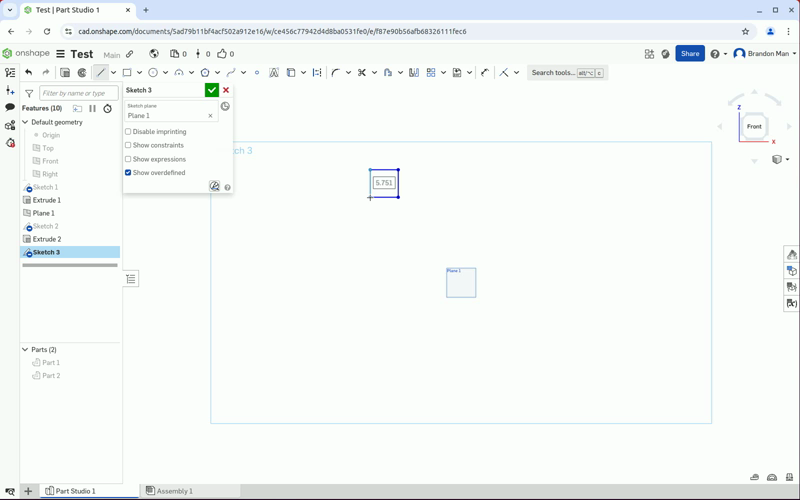
key(esc)
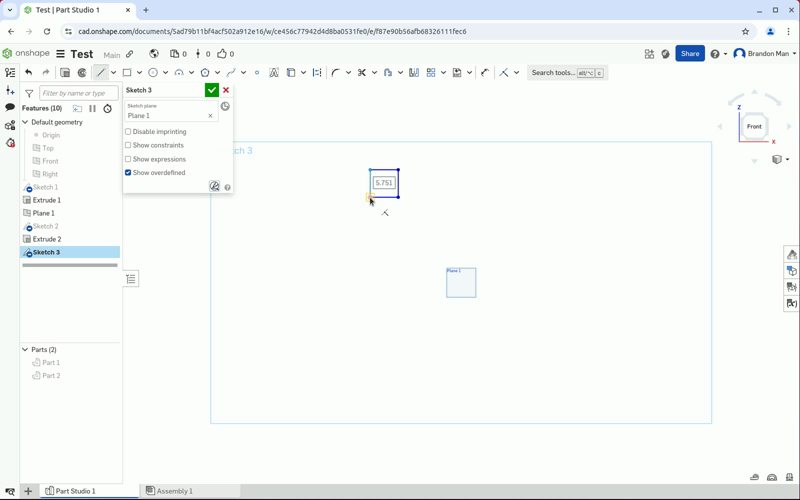
mouse_move(386, 196)
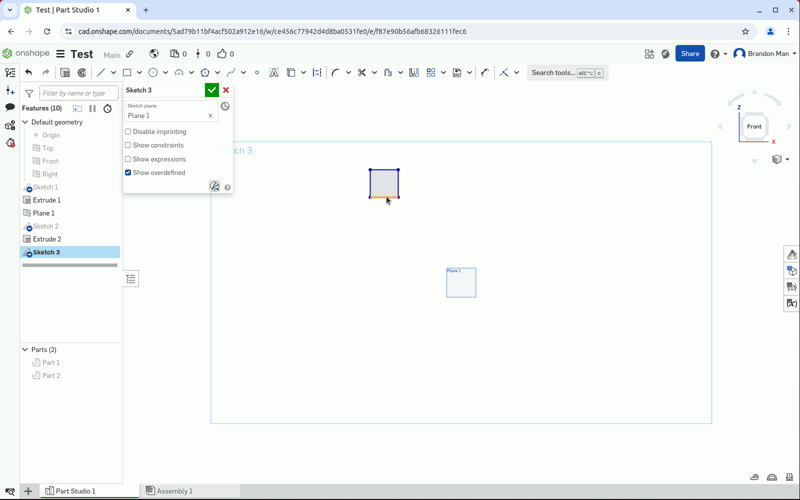
scroll(6)
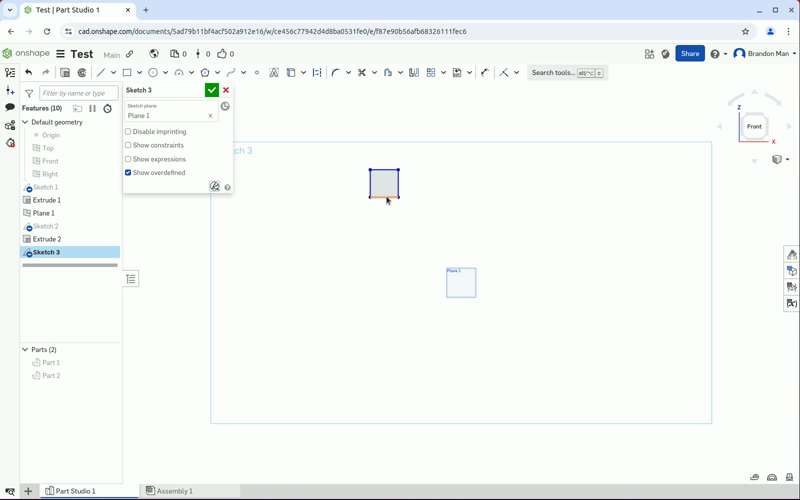
scroll(6)
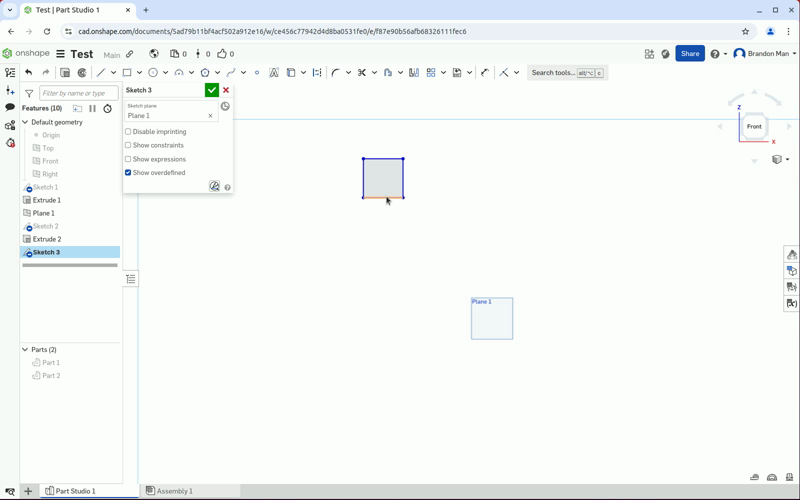
scroll(6)
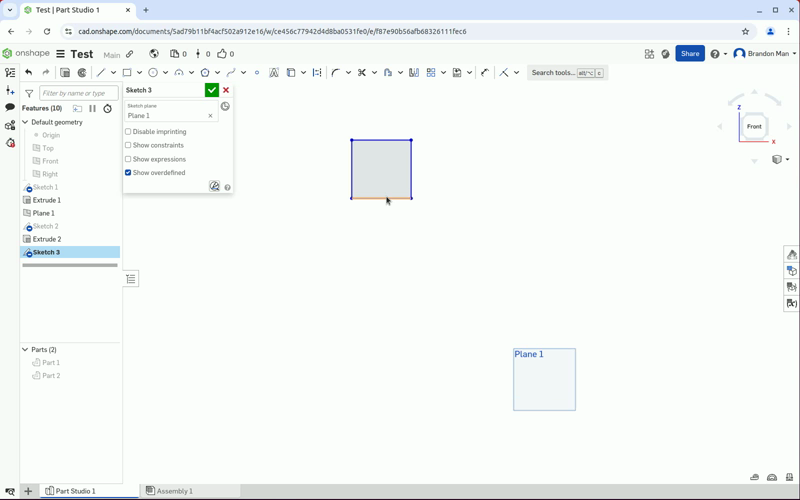
scroll(6)
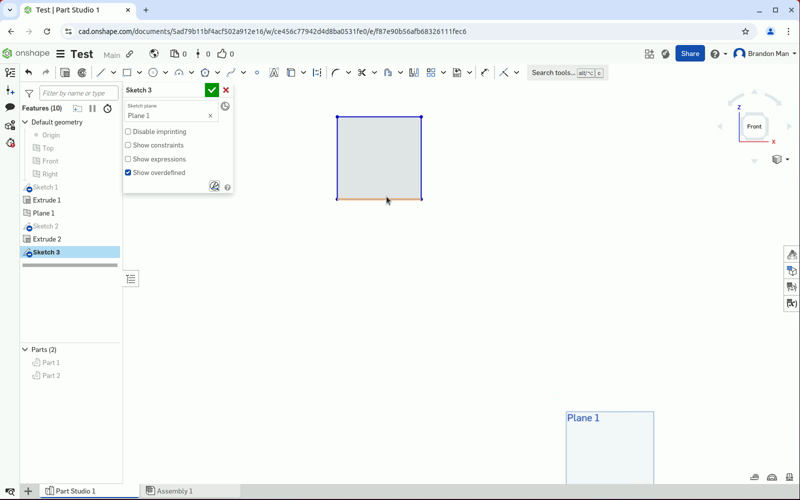
scroll(6)
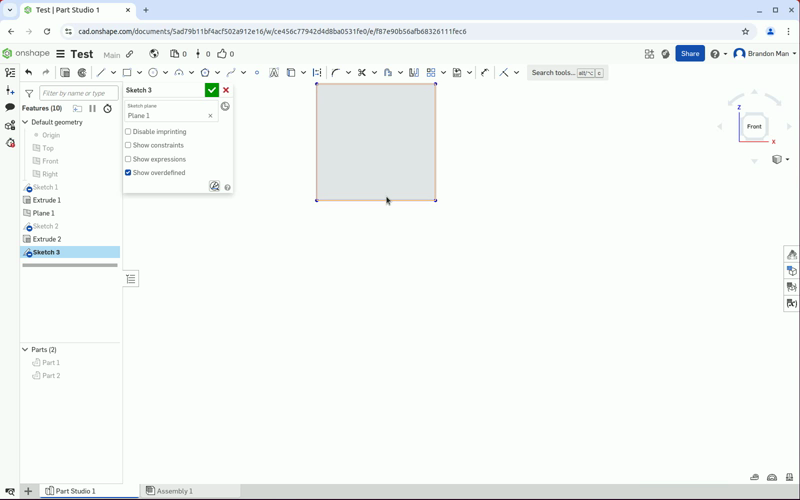
scroll(6)
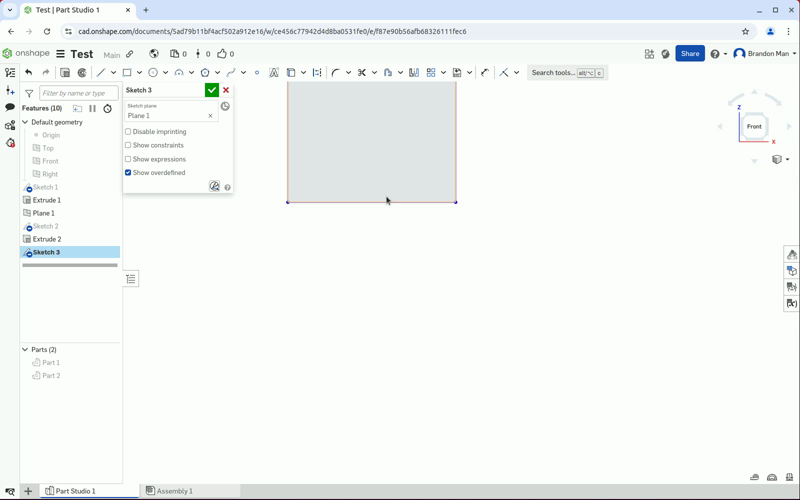
scroll(6)
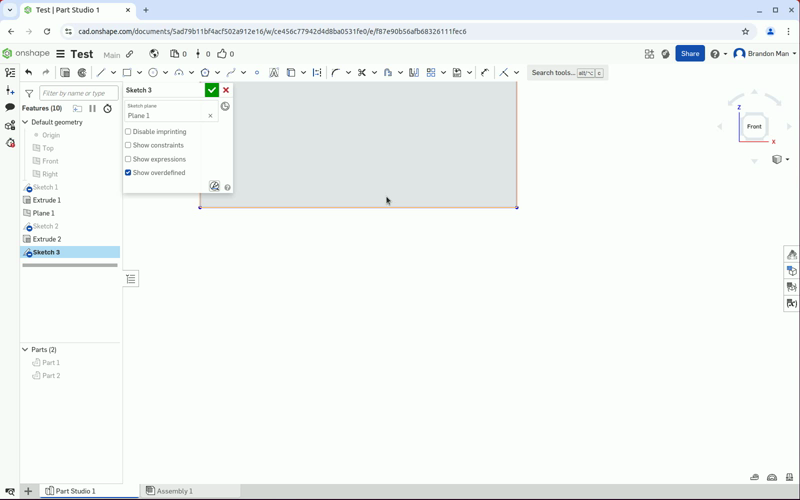
click(386, 196)
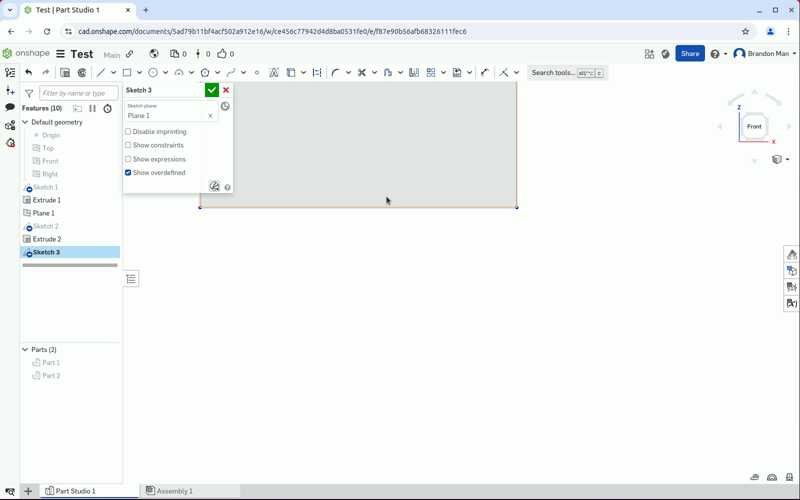
scroll(-6)
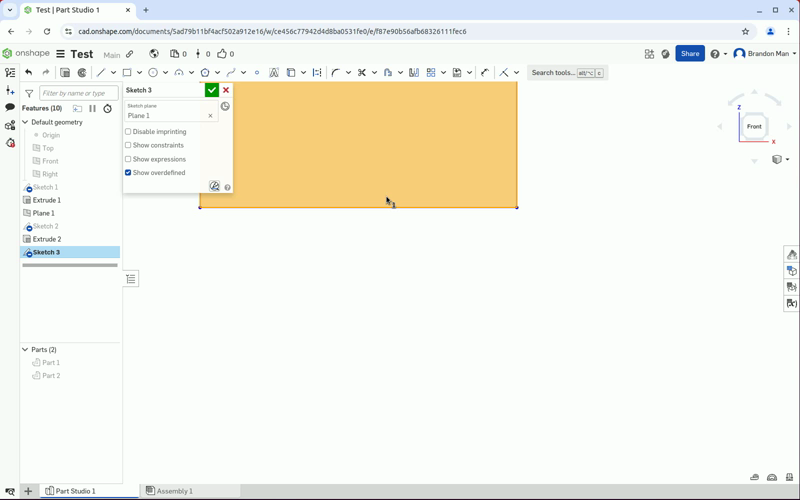
scroll(-6)
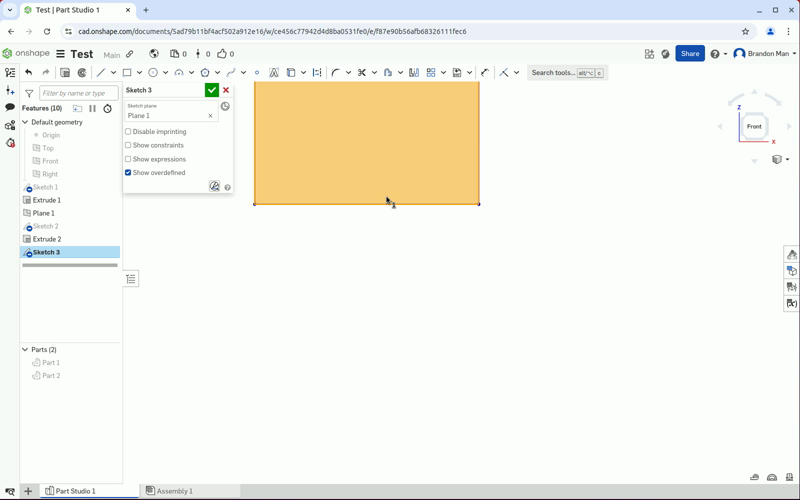
scroll(-6)
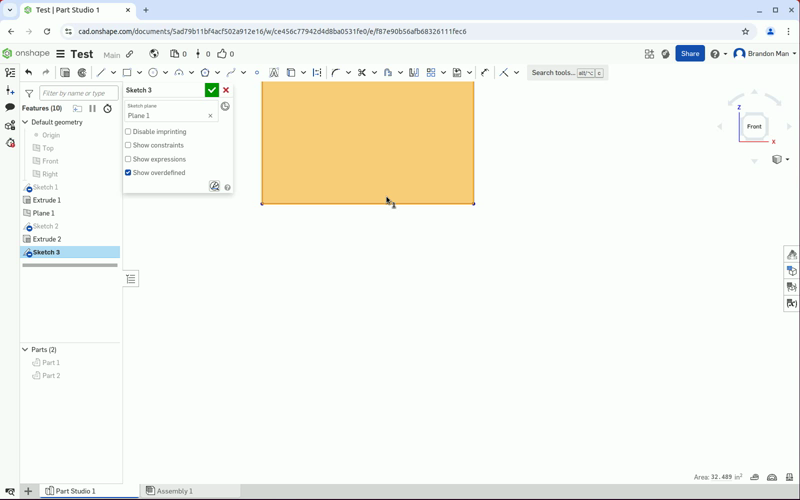
scroll(-6)
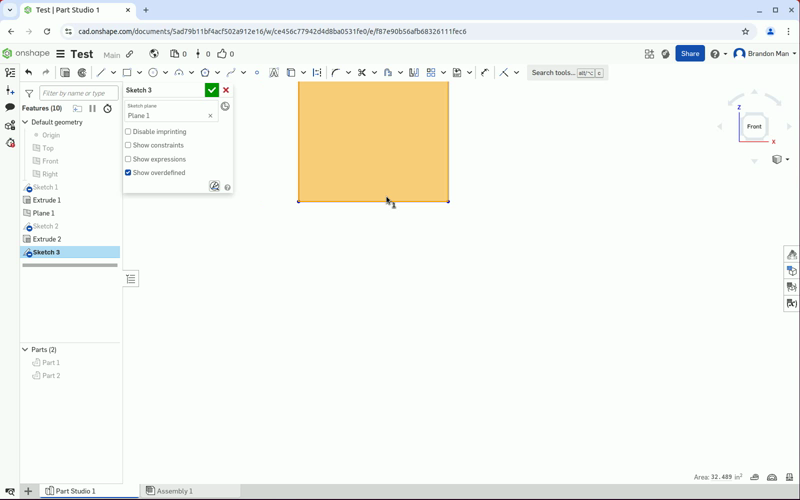
scroll(-6)
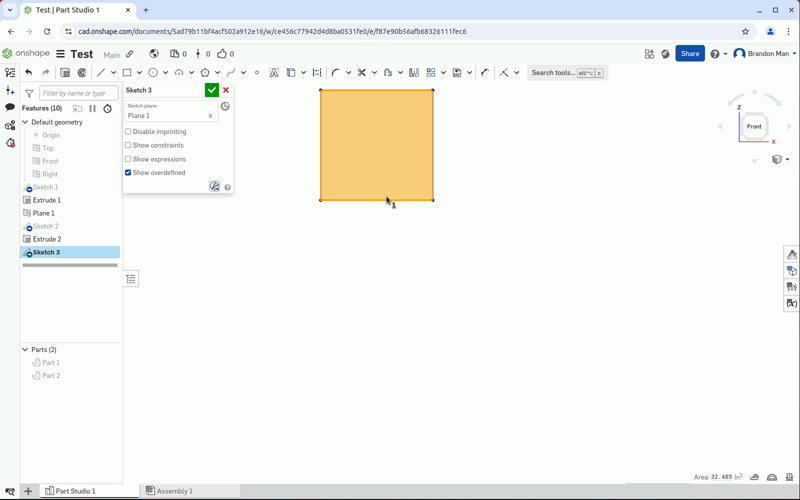
scroll(-6)
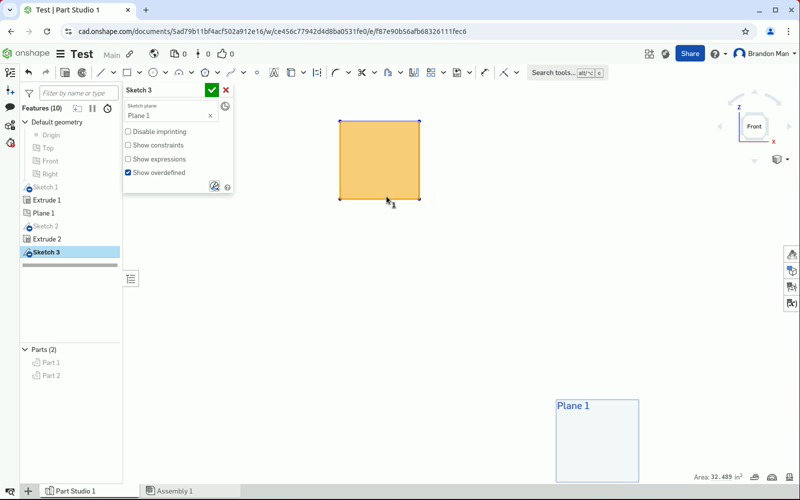
scroll(-6)
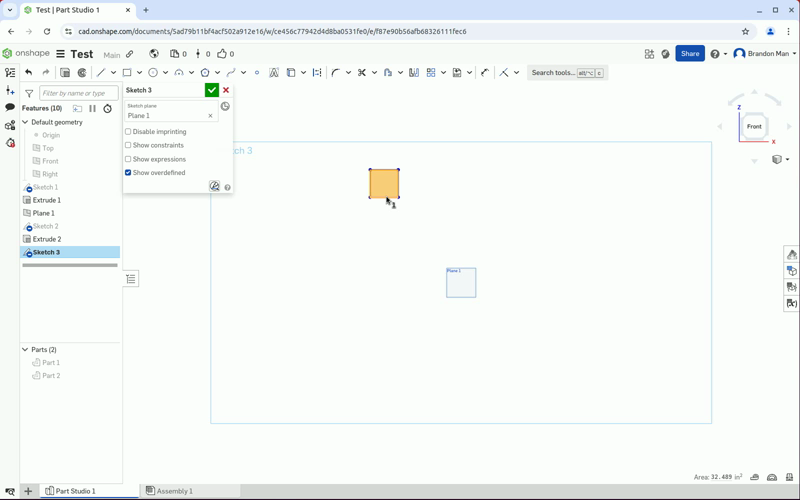
mouse_move(73, 352)
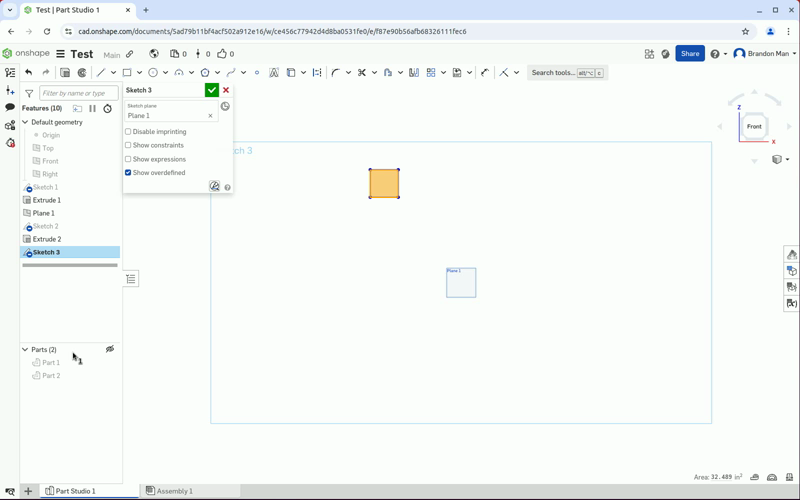
key(shift+y)
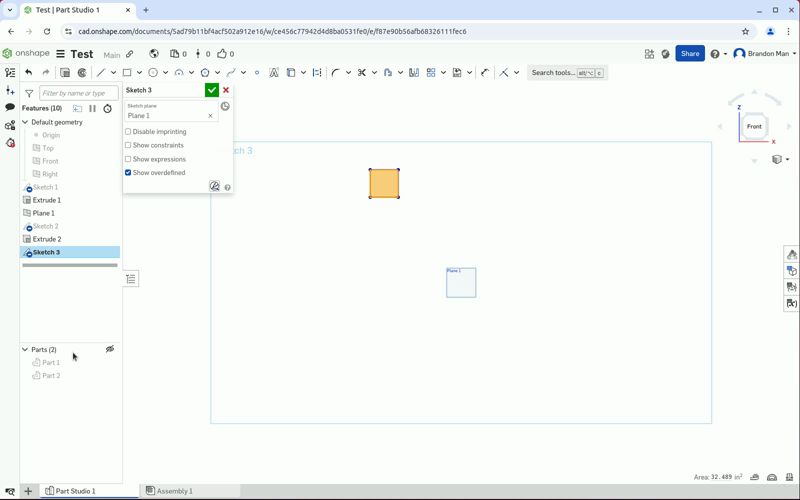
key(shift+e)
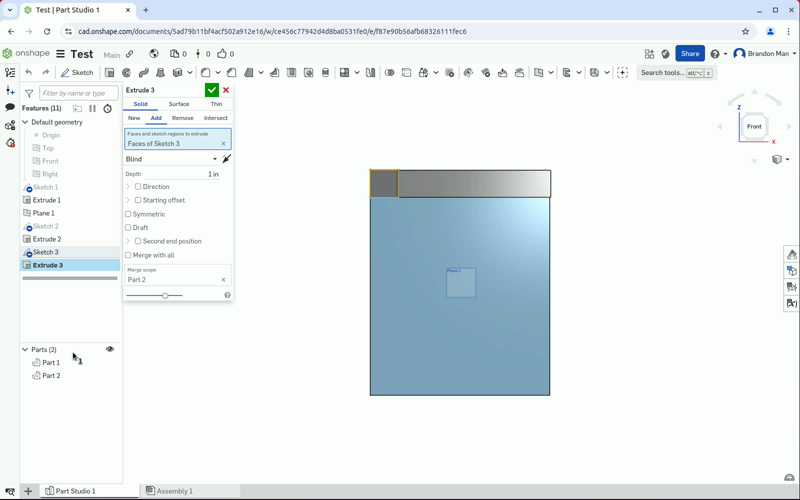
mouse_move(143, 106)
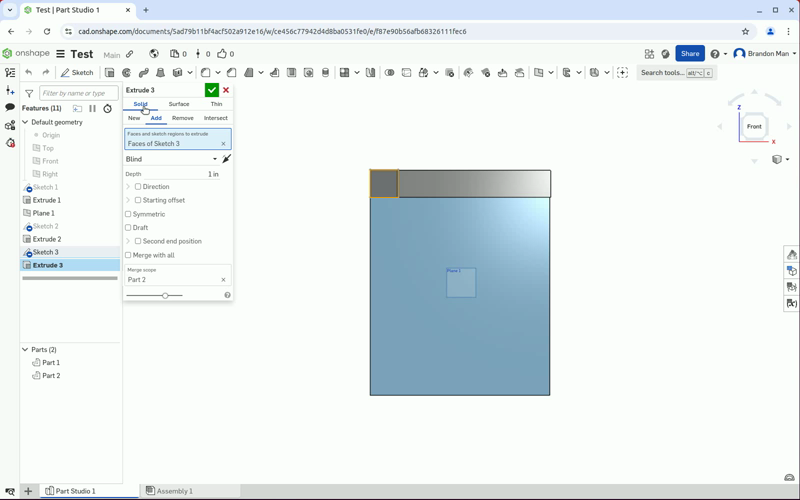
click(143, 106)
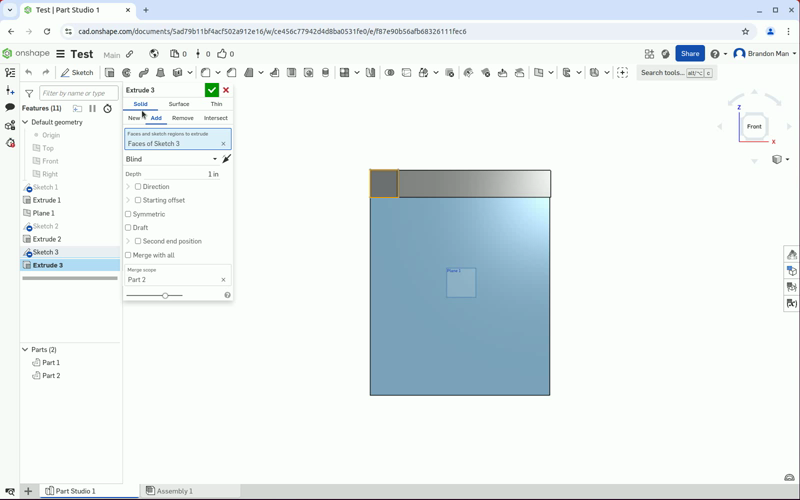
mouse_move(137, 120)
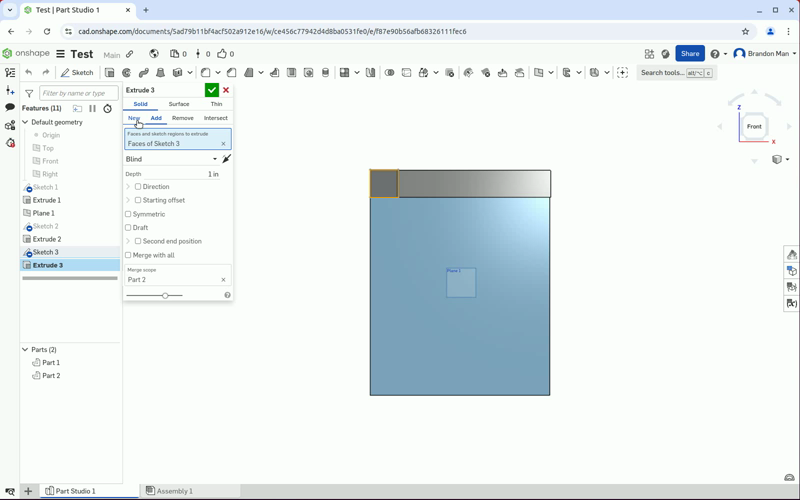
click(137, 120)
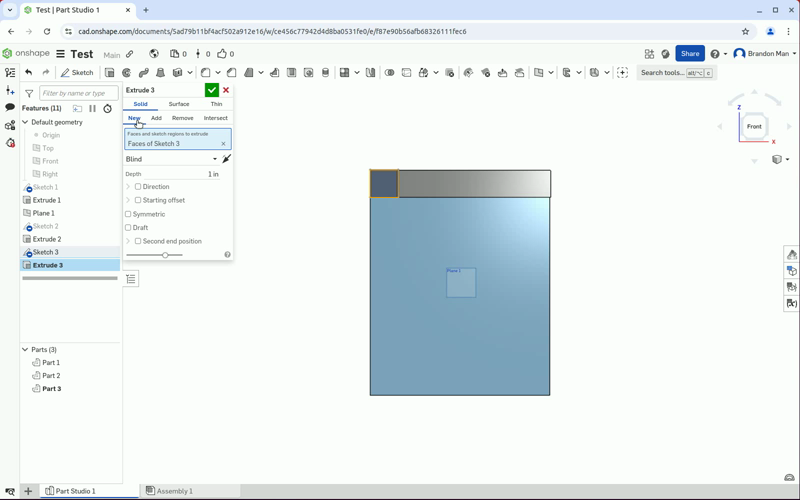
key(tab, 4)
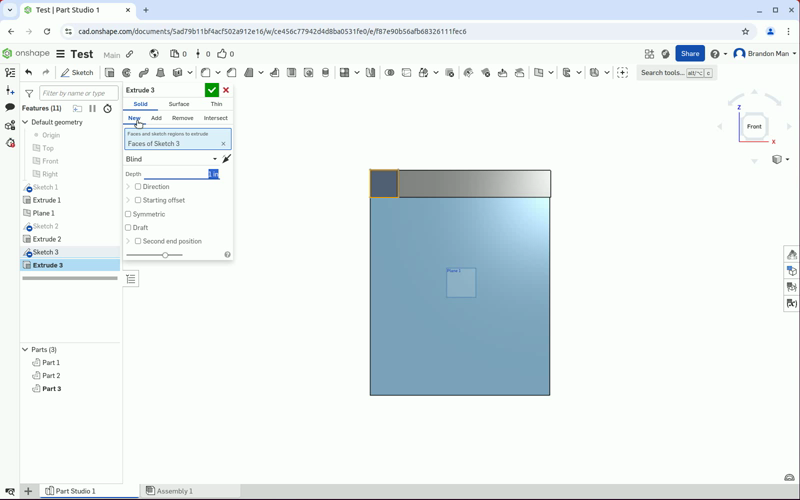
text(1.444)
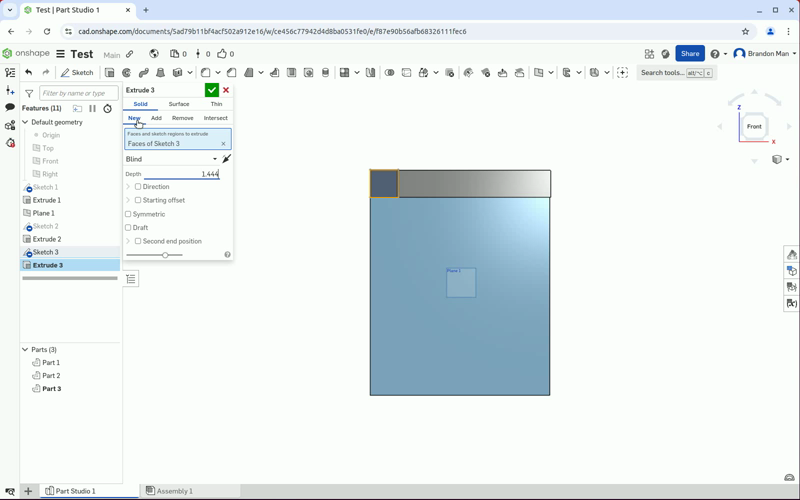
key(enter)
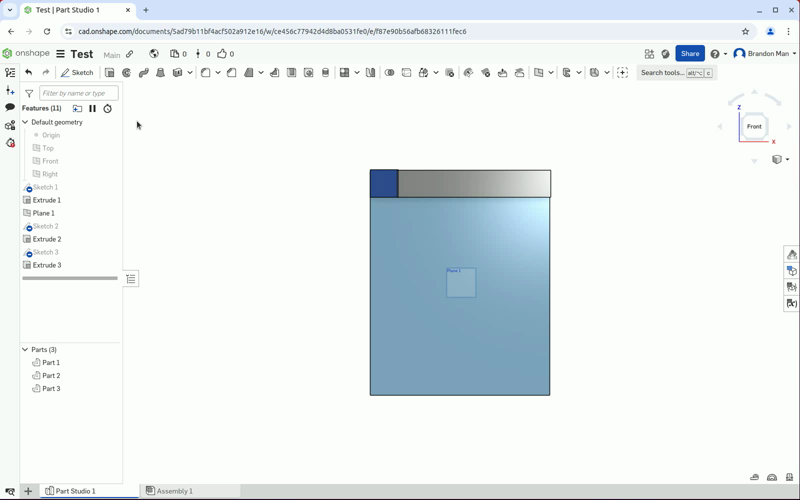
key(shift+h)
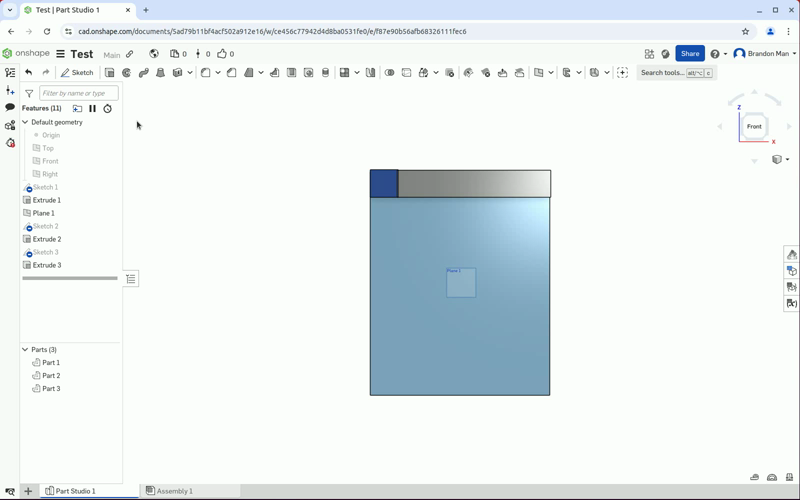
key(shift+h)
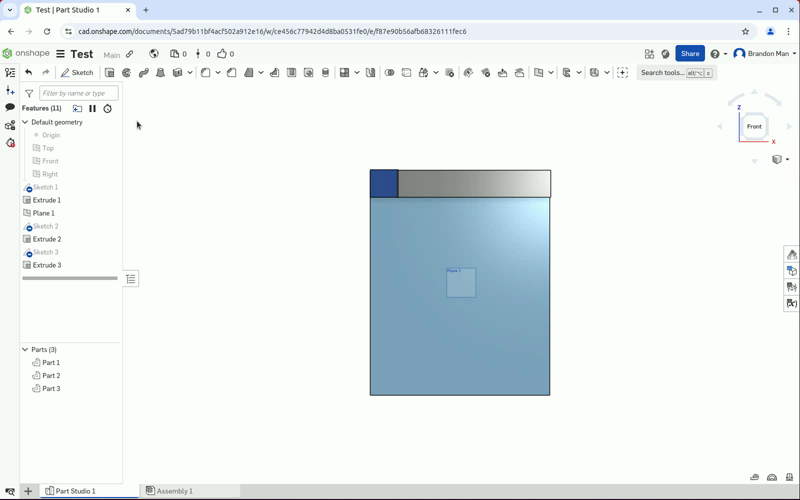
mouse_move(73, 189)
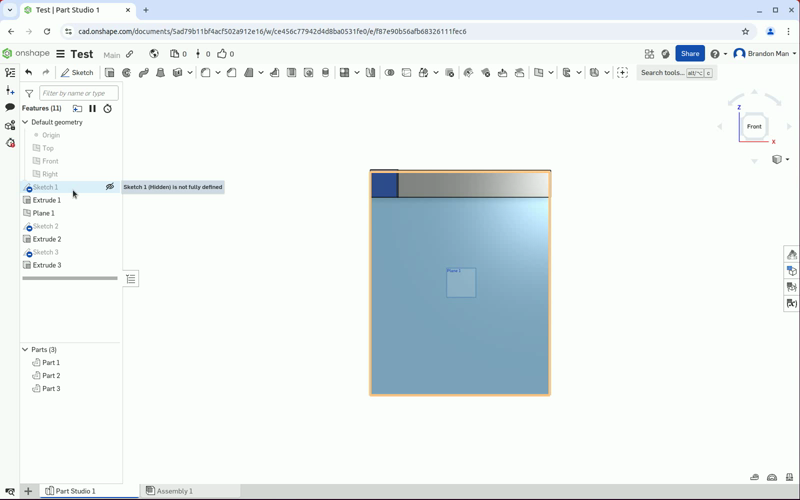
click(73, 189)
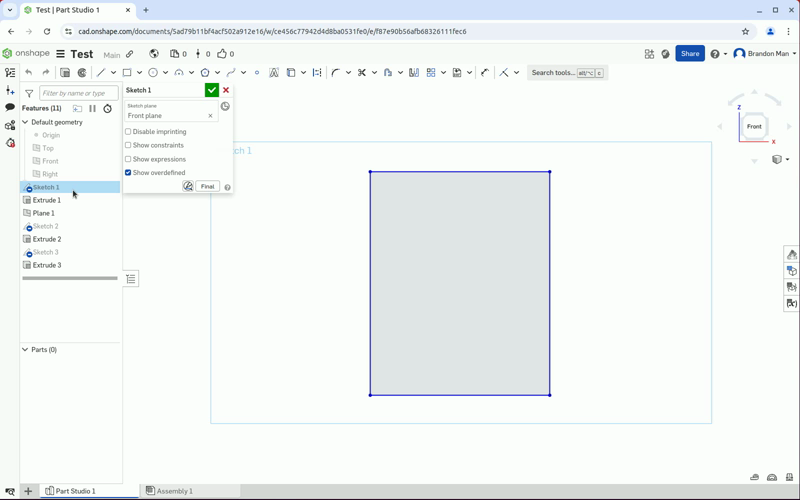
mouse_move(229, 92)
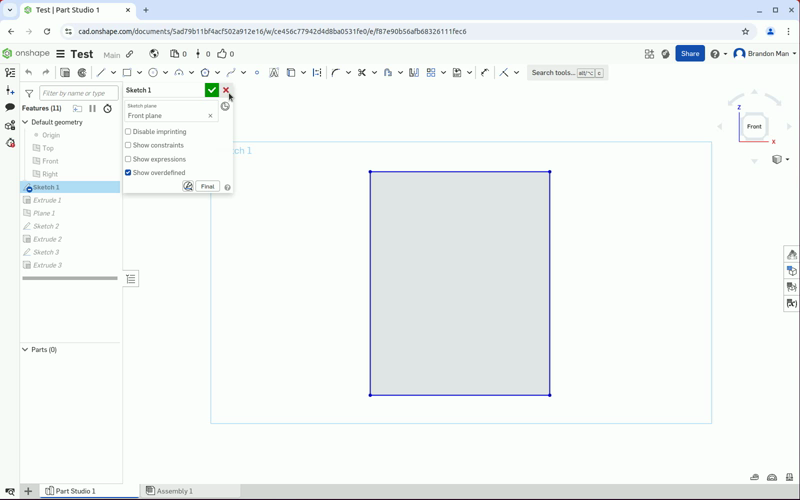
click(229, 92)
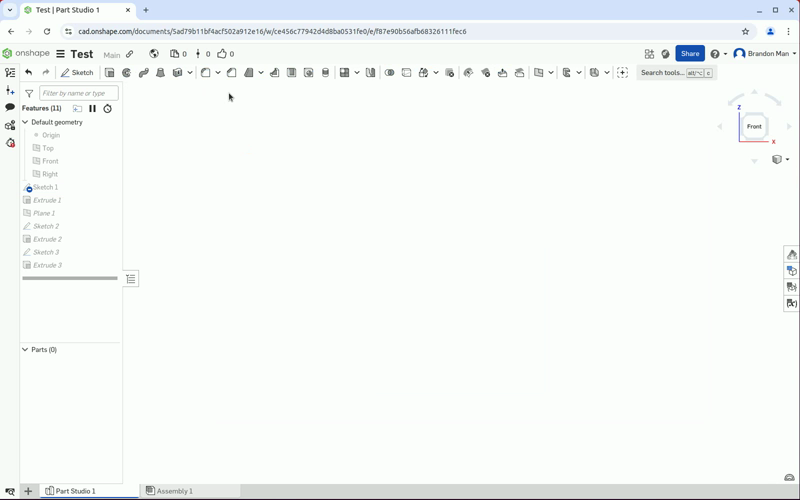
key(shift+s)
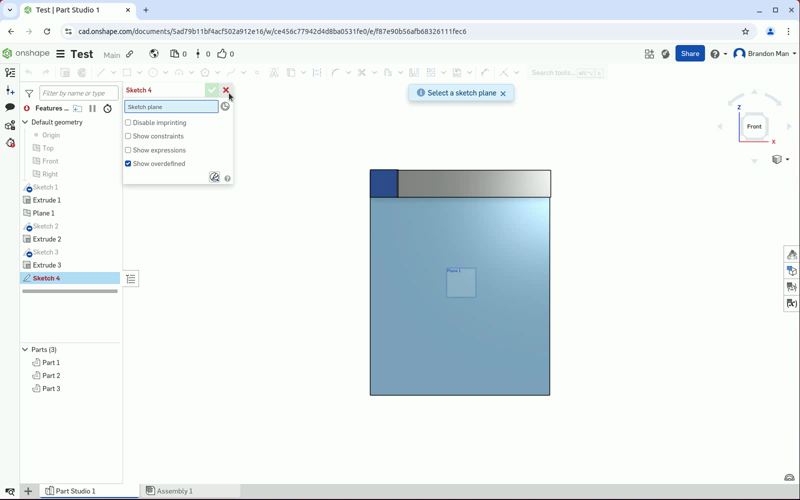
mouse_move(73, 215)
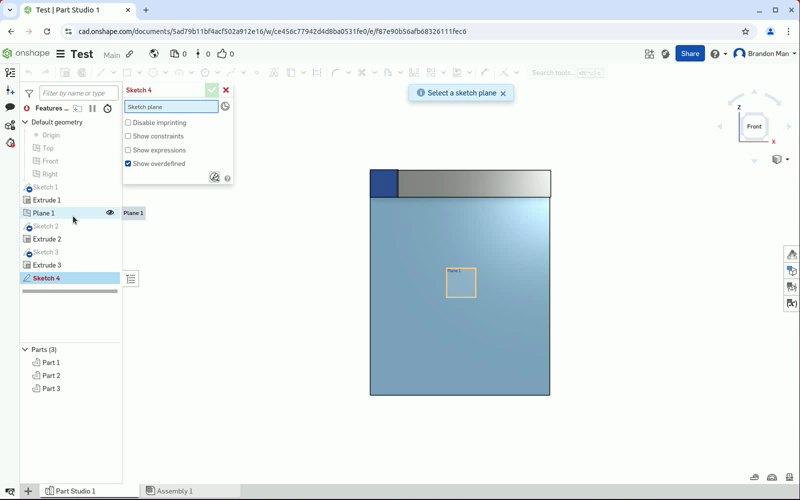
click(73, 215)
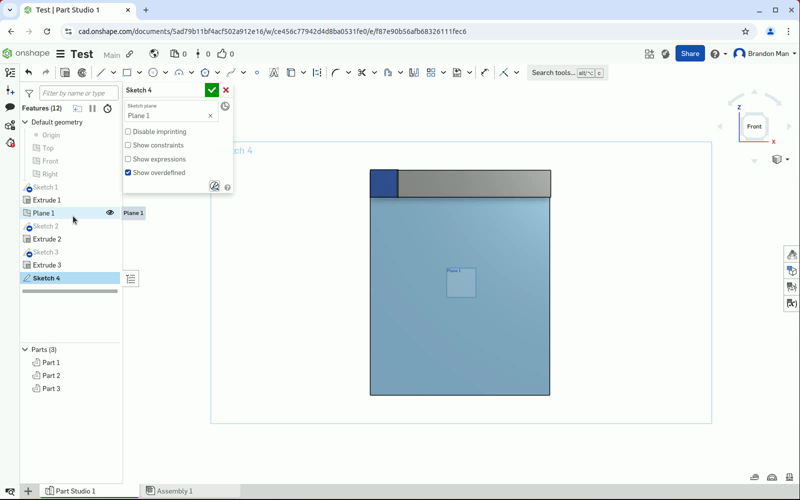
mouse_move(73, 352)
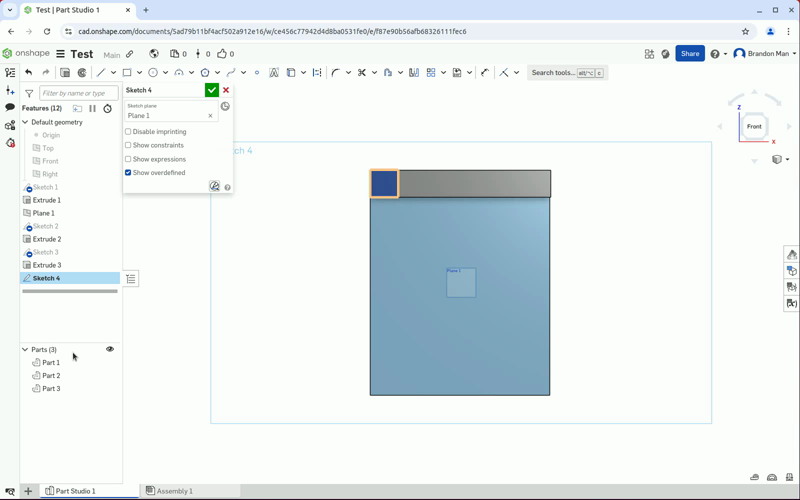
key(y)
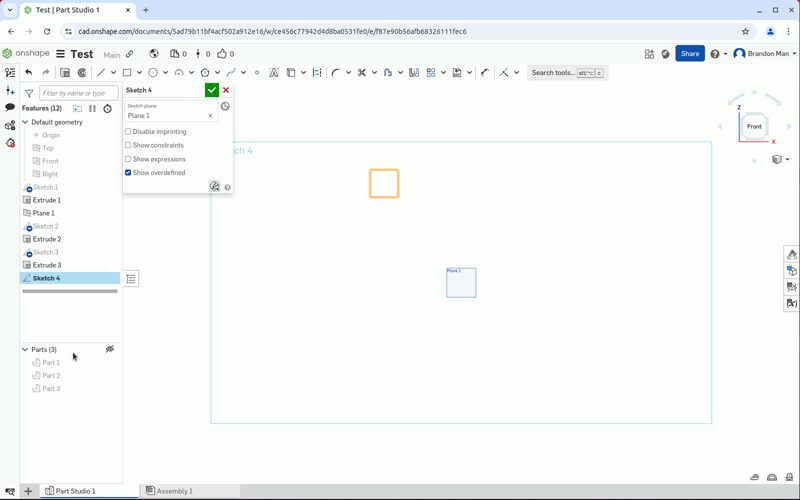
key(l)
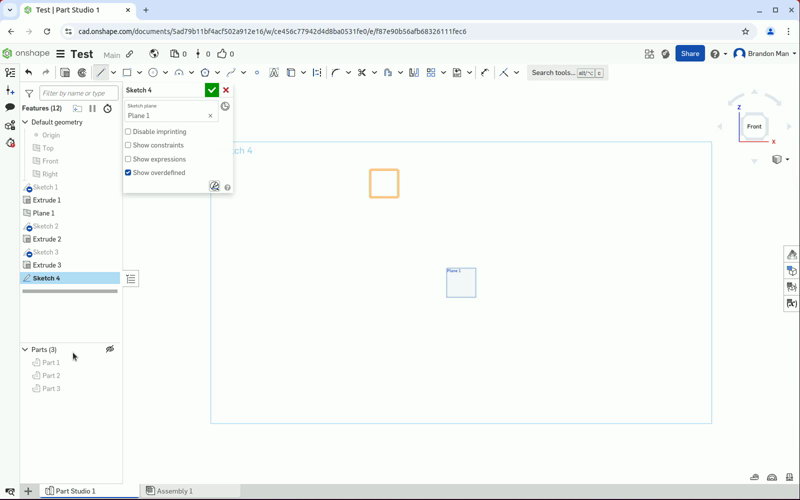
key_down(shift)
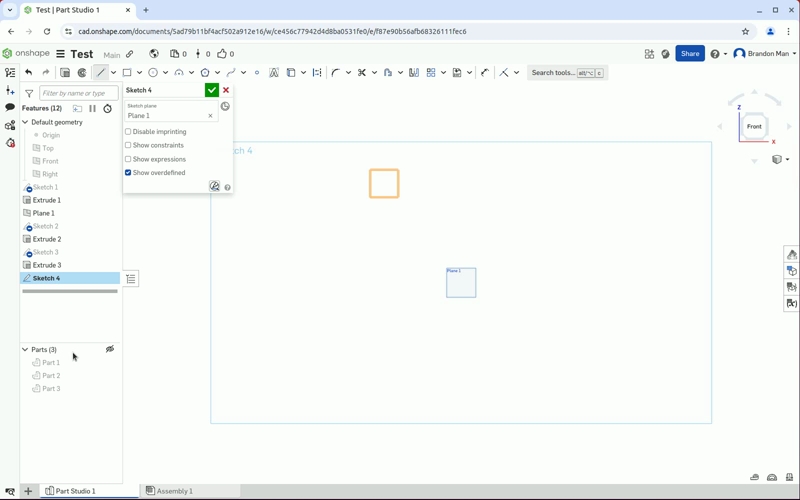
mouse_move(370, 395)
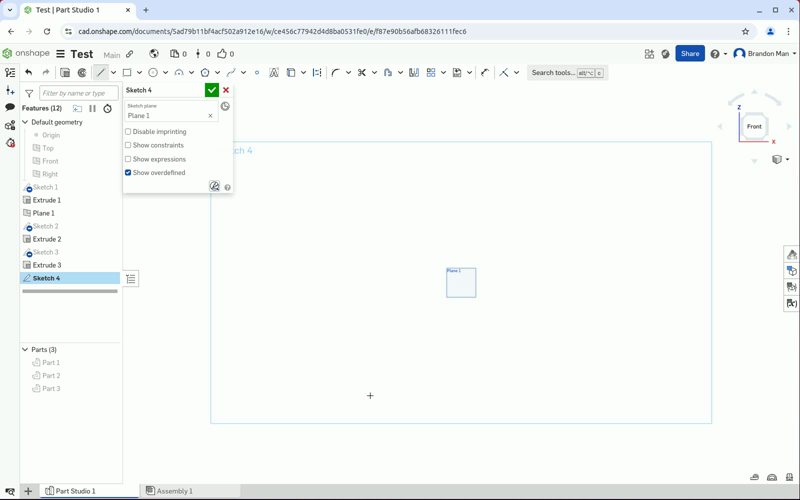
click(370, 395)
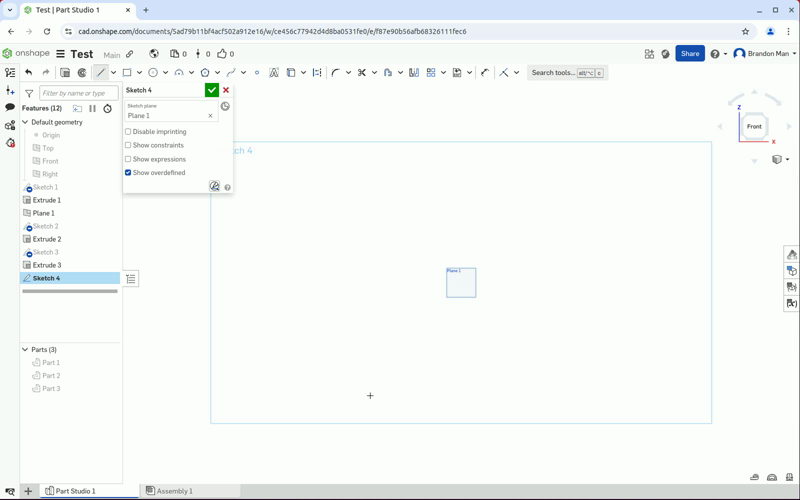
key_up(shift)
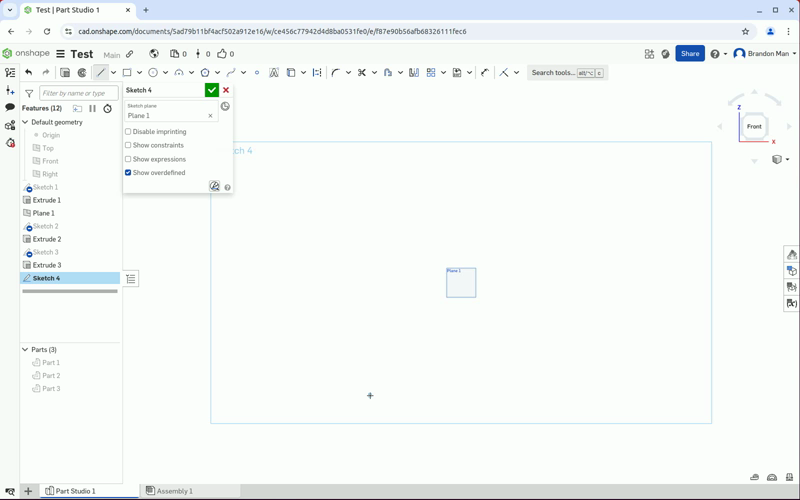
key_down(shift)
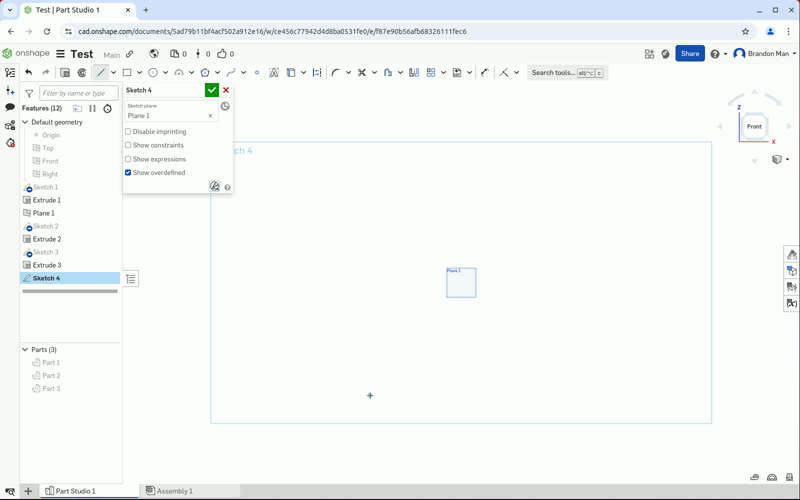
mouse_move(400, 395)
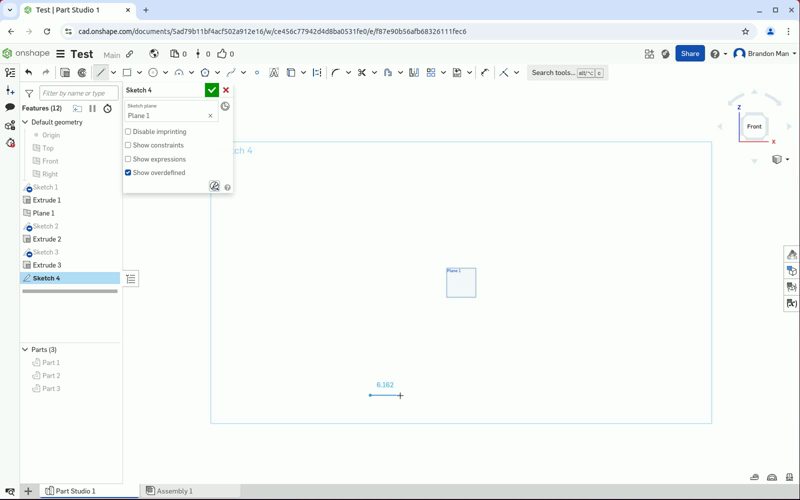
mouse_move(397, 395)
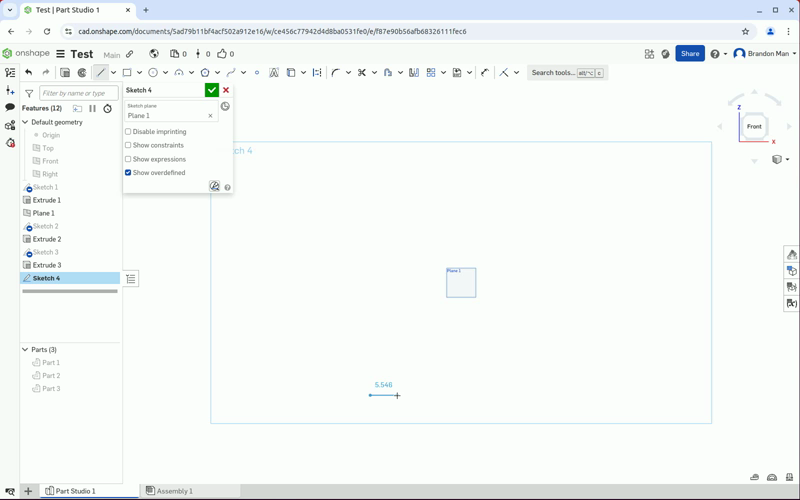
click(397, 395)
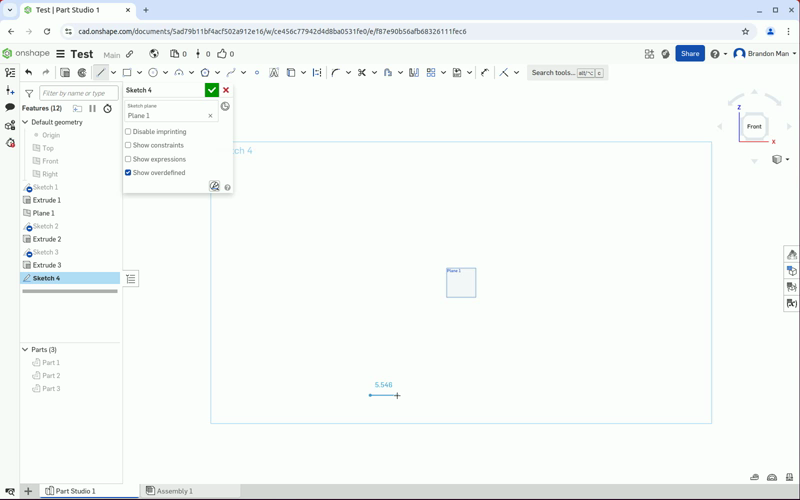
key_up(shift)
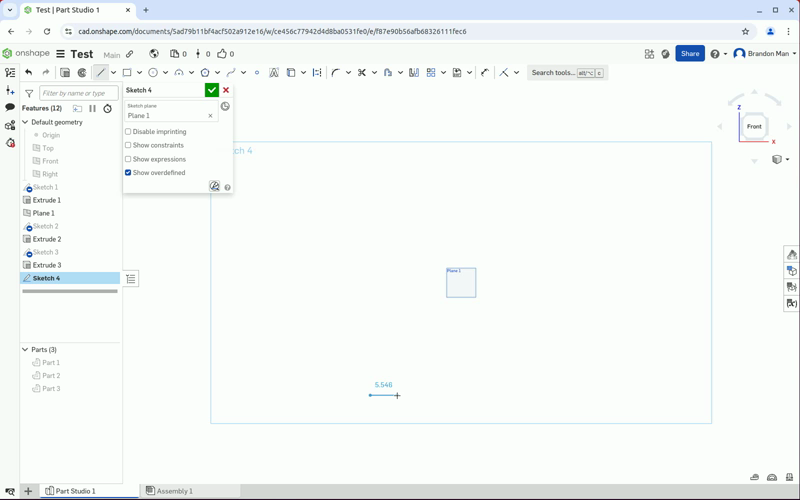
key_down(shift)
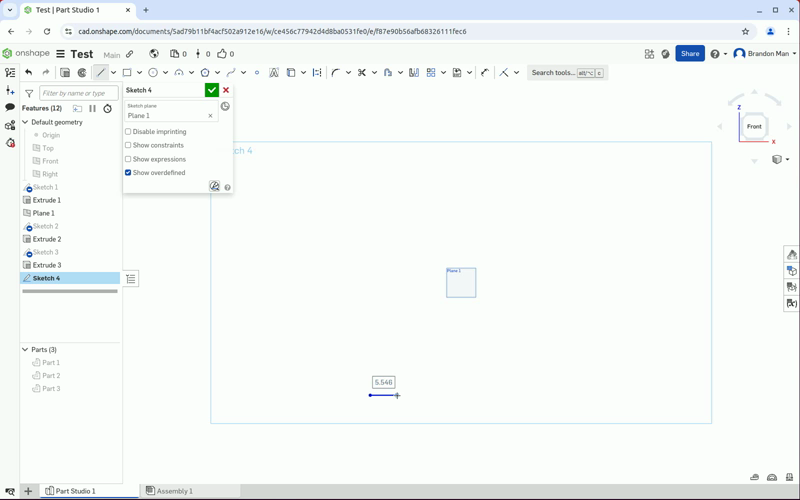
mouse_move(397, 198)
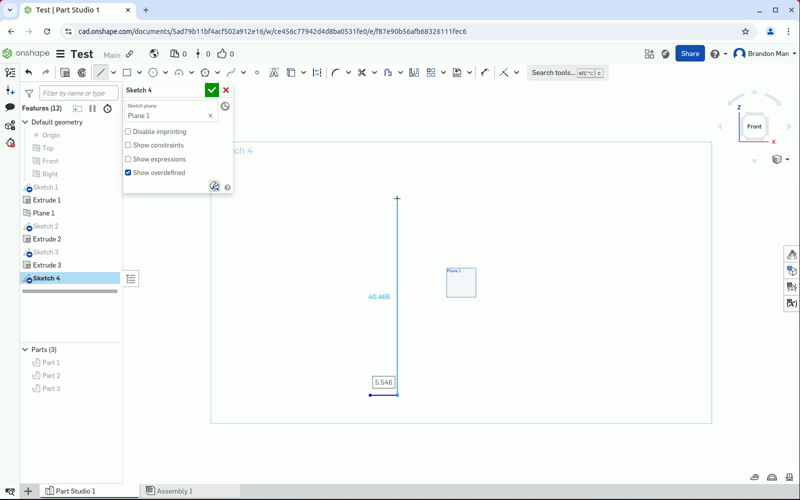
click(397, 198)
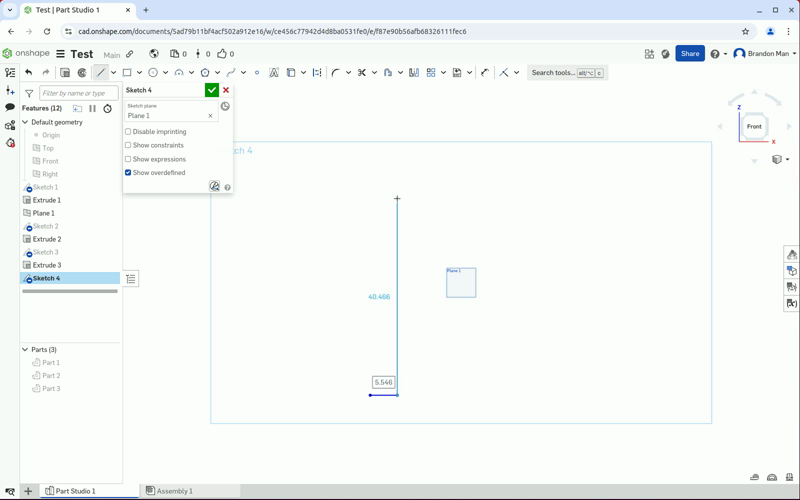
key_up(shift)
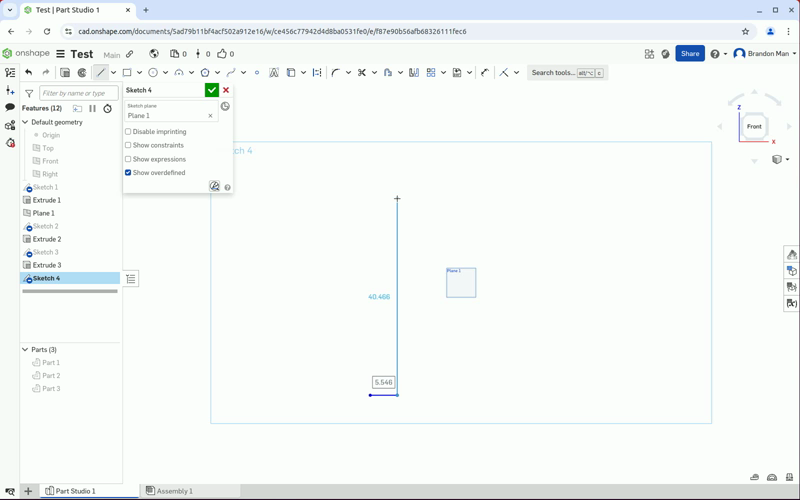
key_down(shift)
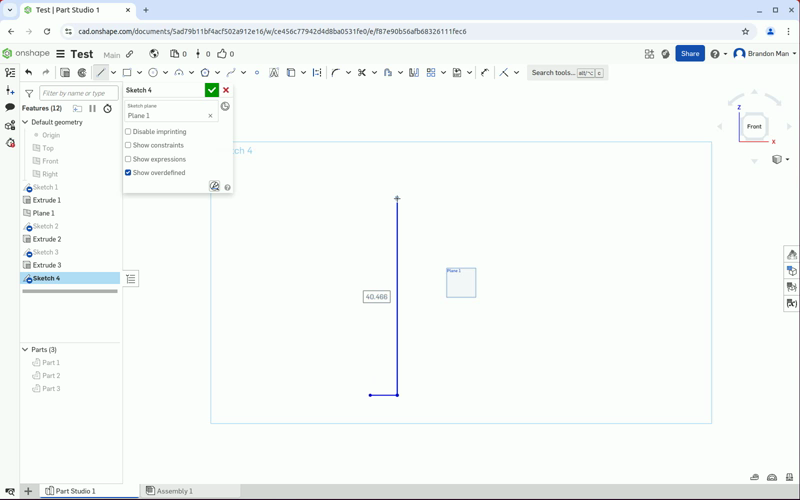
mouse_move(427, 198)
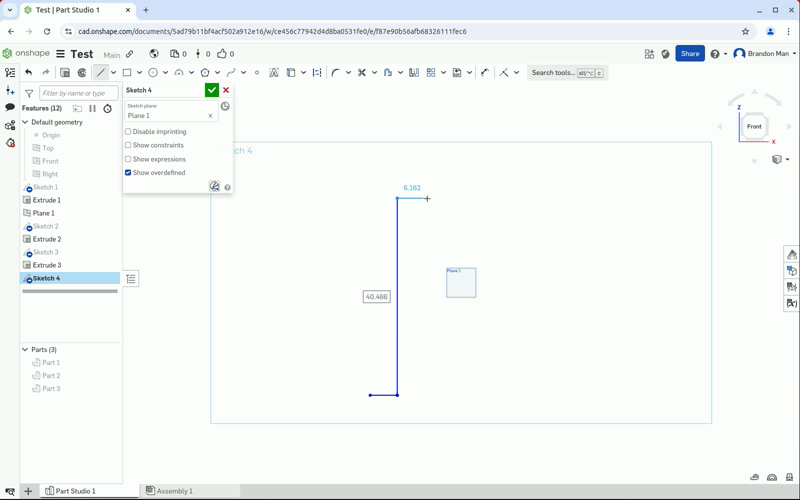
mouse_move(370, 198)
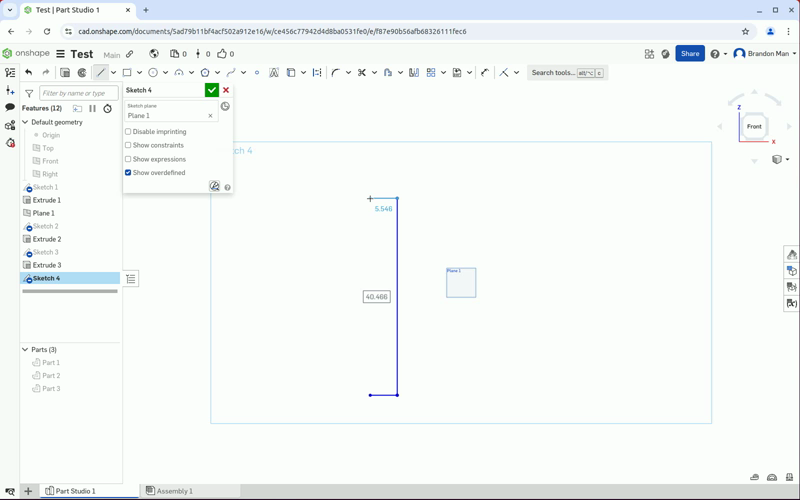
click(370, 198)
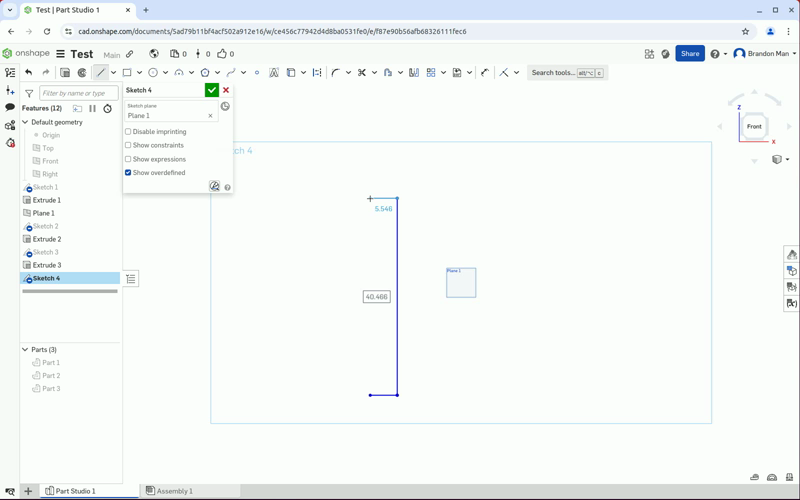
key_up(shift)
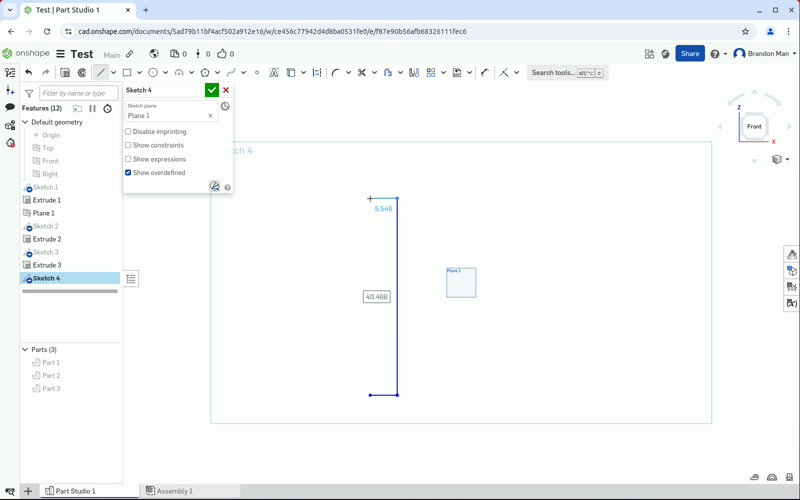
key_down(shift)
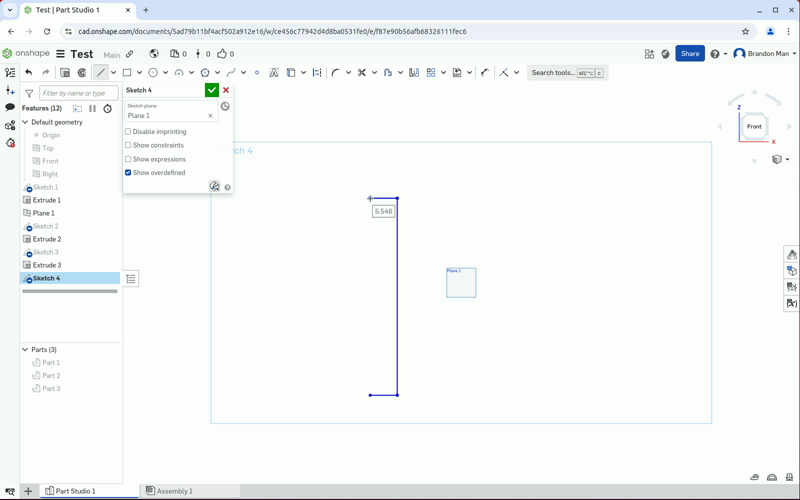
mouse_move(370, 395)
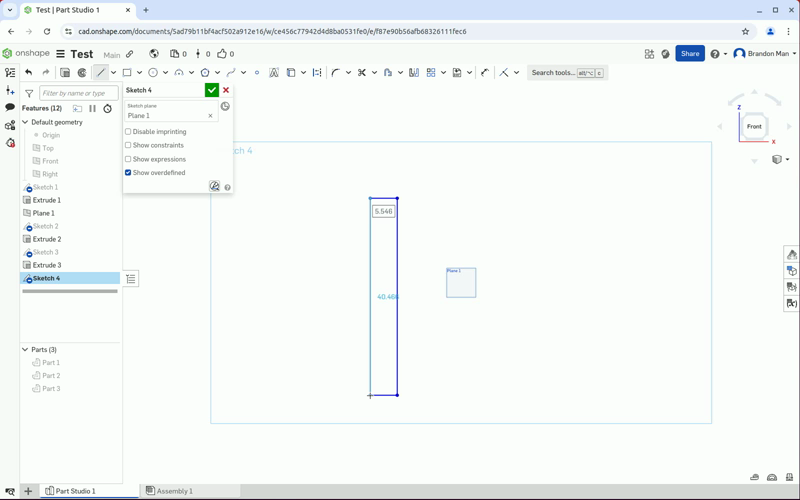
key_up(shift)
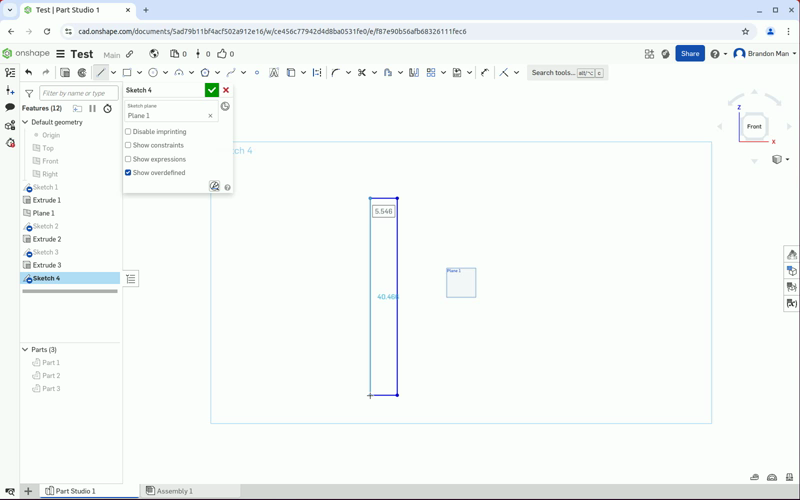
click(370, 395)
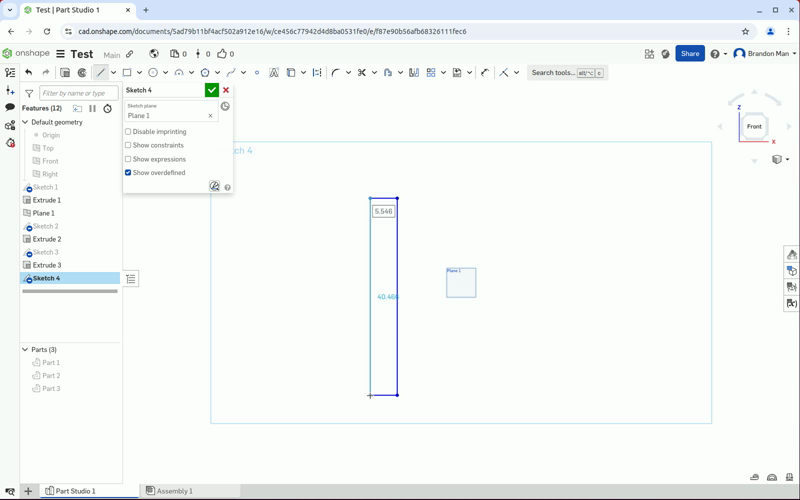
key(esc)
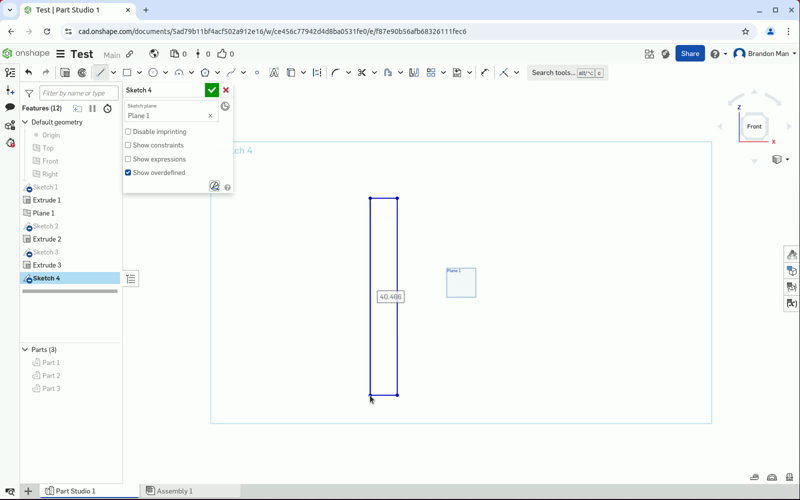
mouse_move(384, 350)
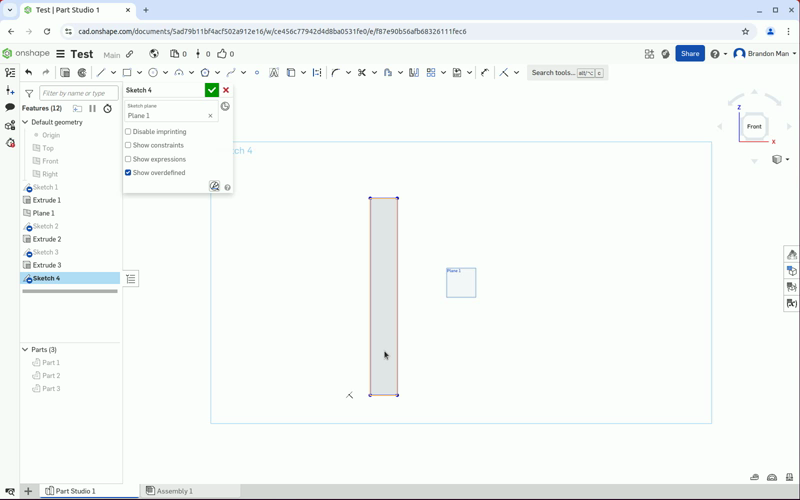
click(384, 350)
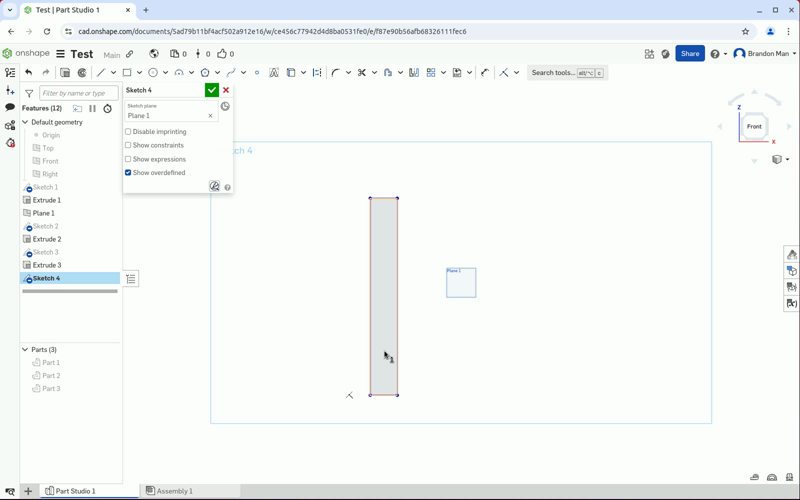
mouse_move(73, 352)
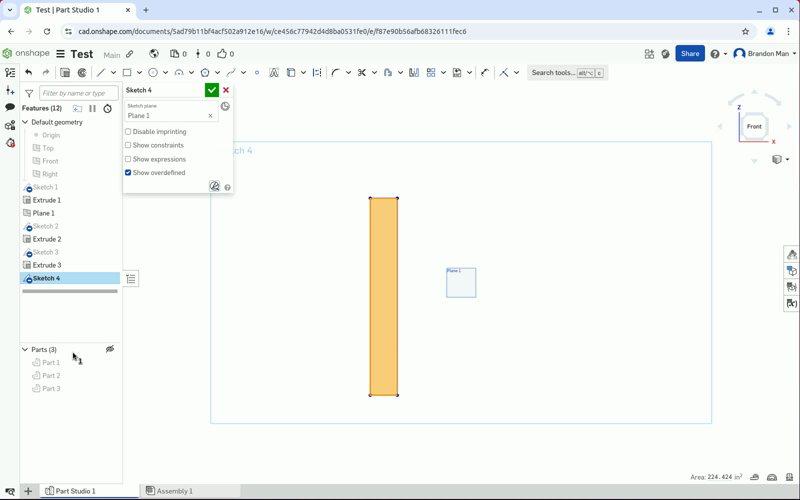
key(shift+y)
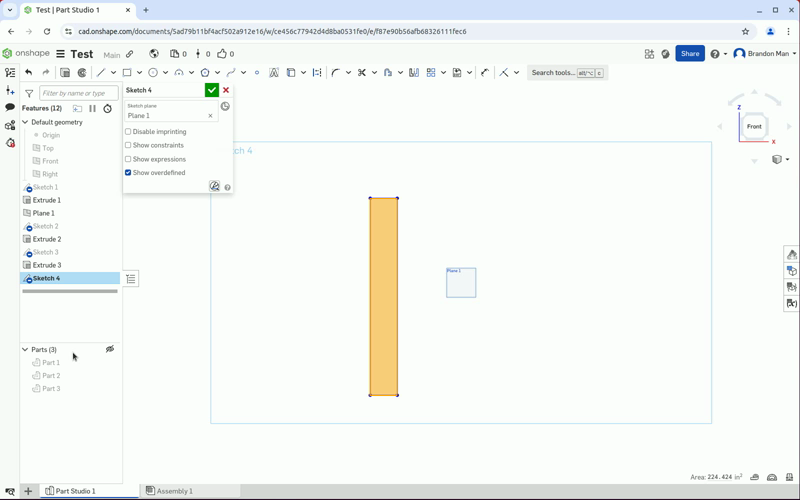
key(shift+e)
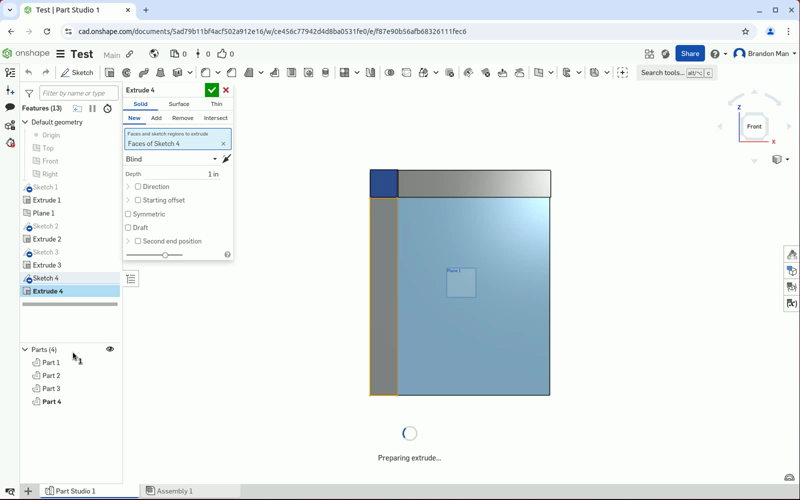
mouse_move(143, 106)
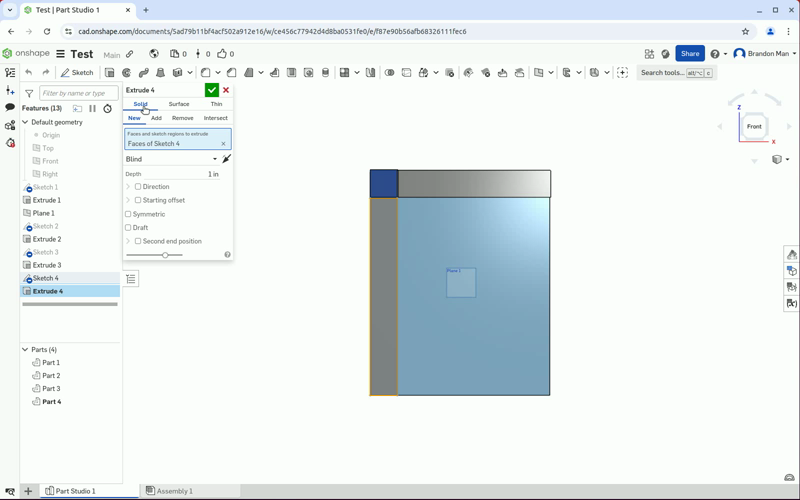
click(143, 106)
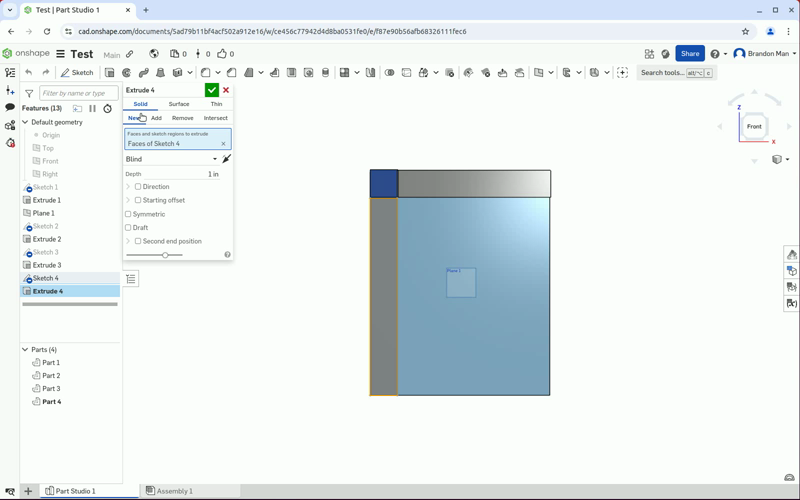
mouse_move(137, 120)
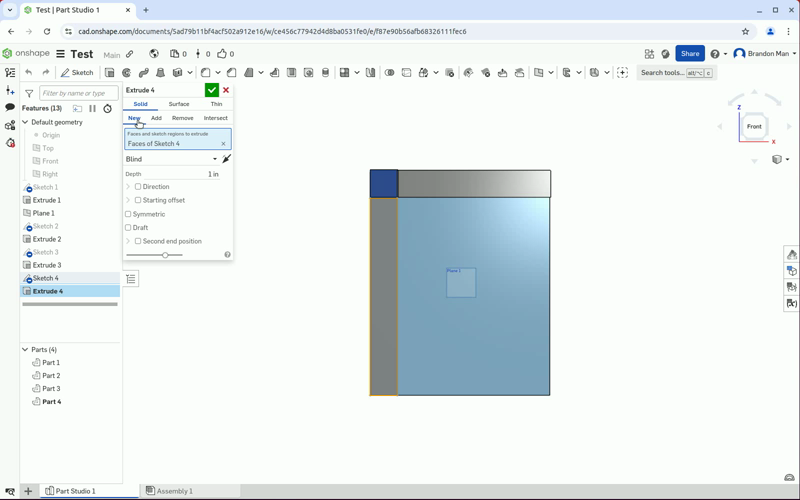
click(137, 120)
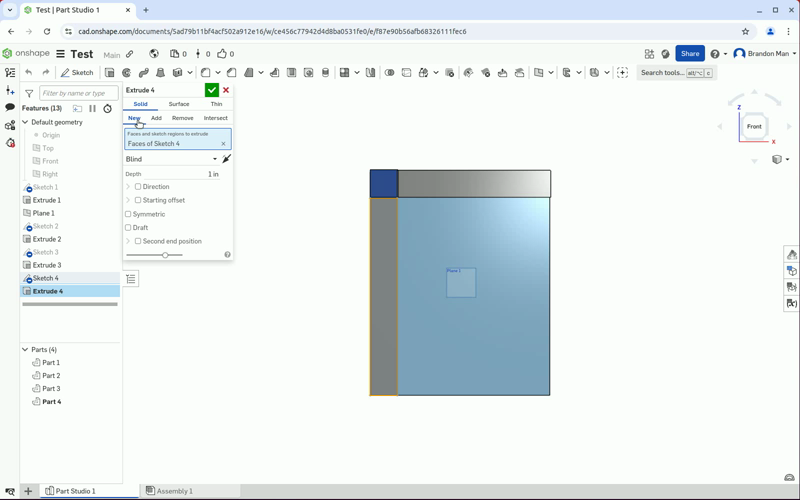
key(tab, 4)
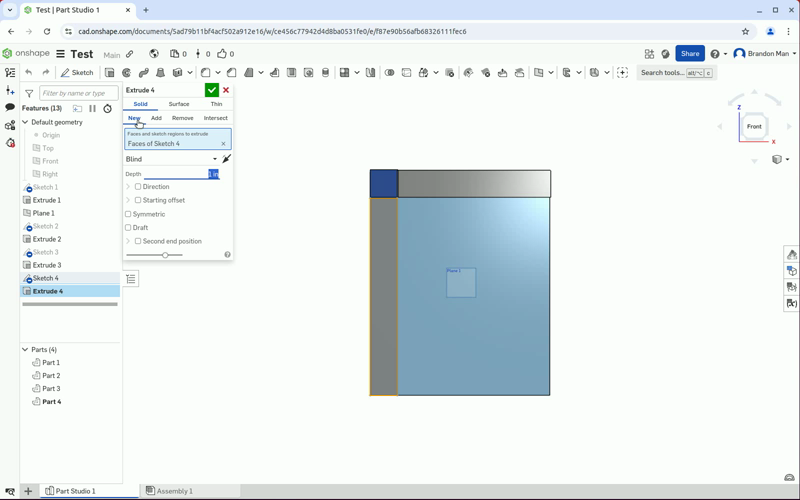
text(1.444)
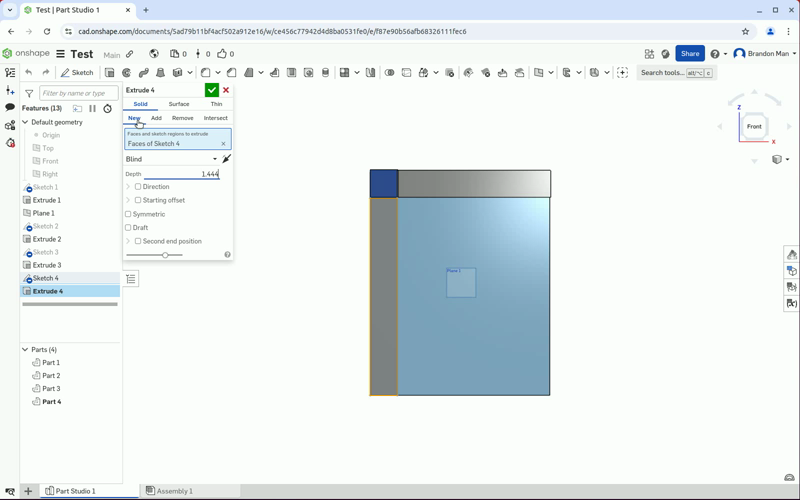
key(enter)
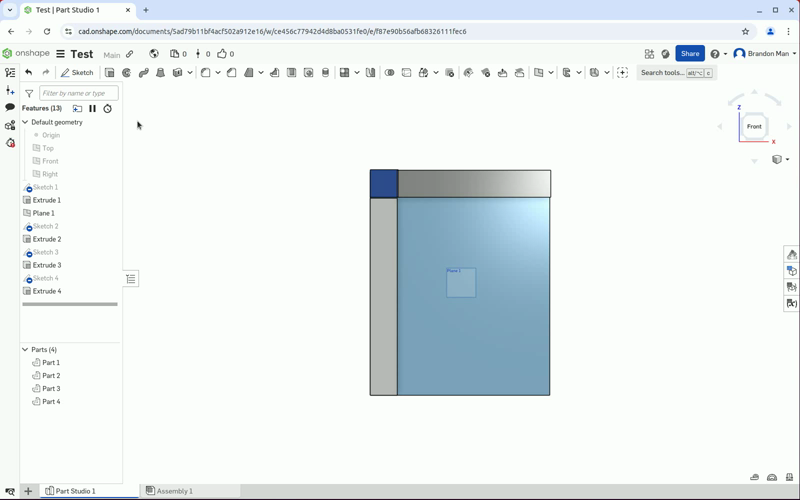
key(shift+h)
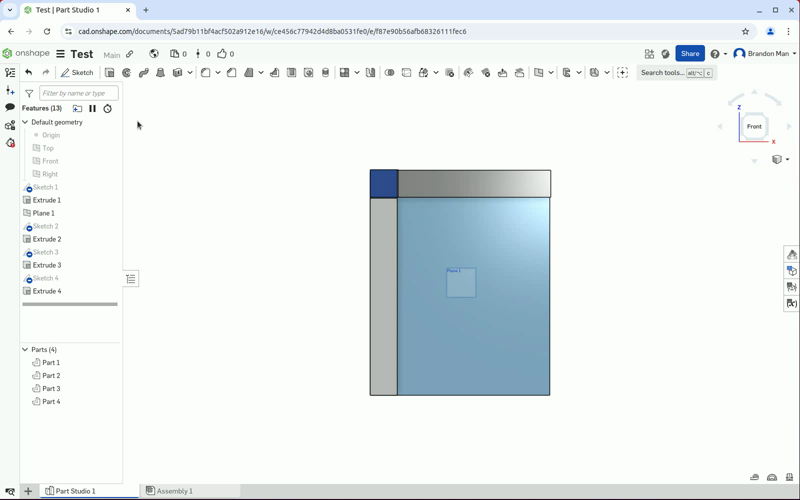
key(shift+h)
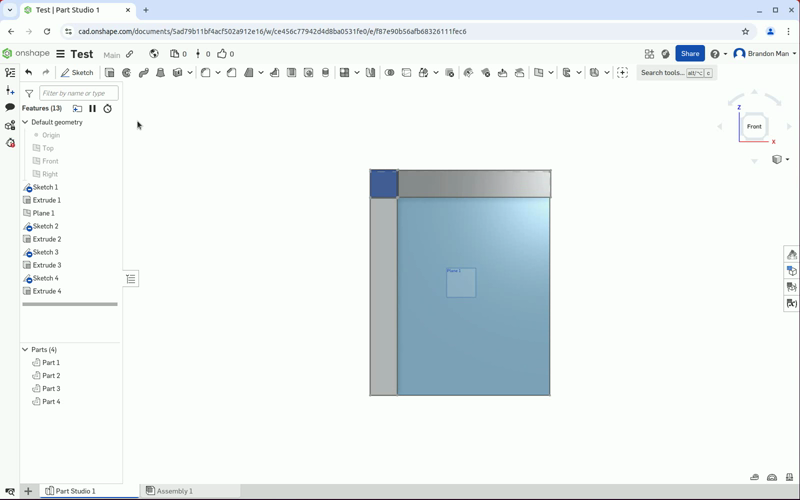
key(shift+7)
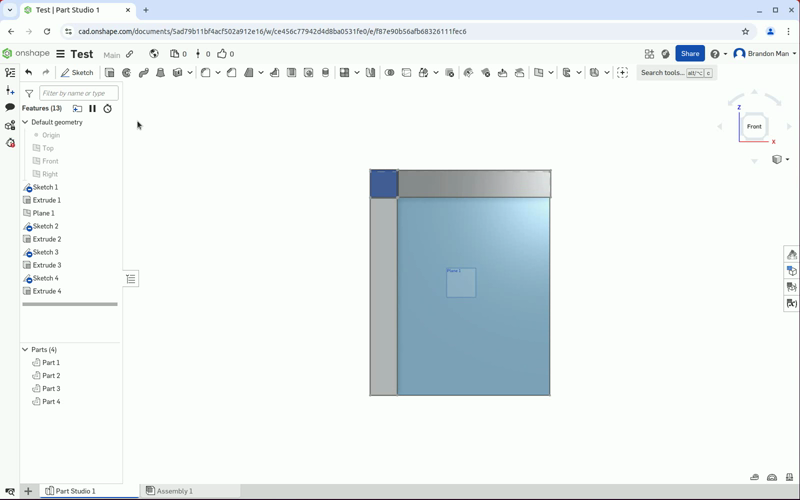
key(left, 2)
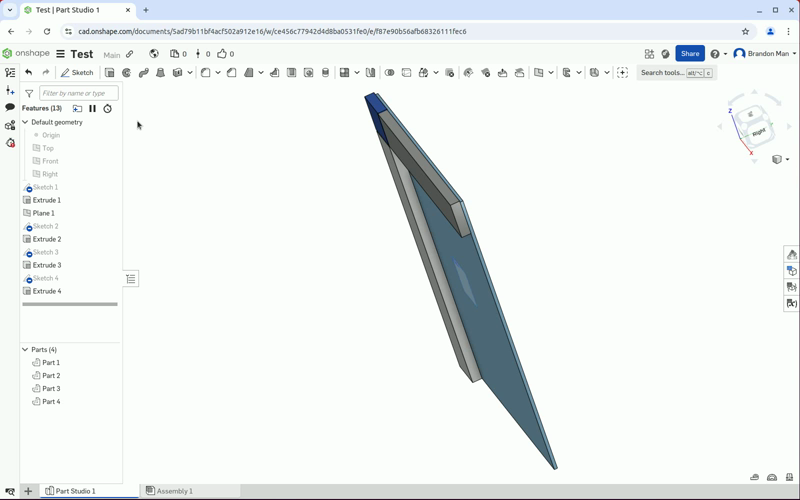
key(down, 2)
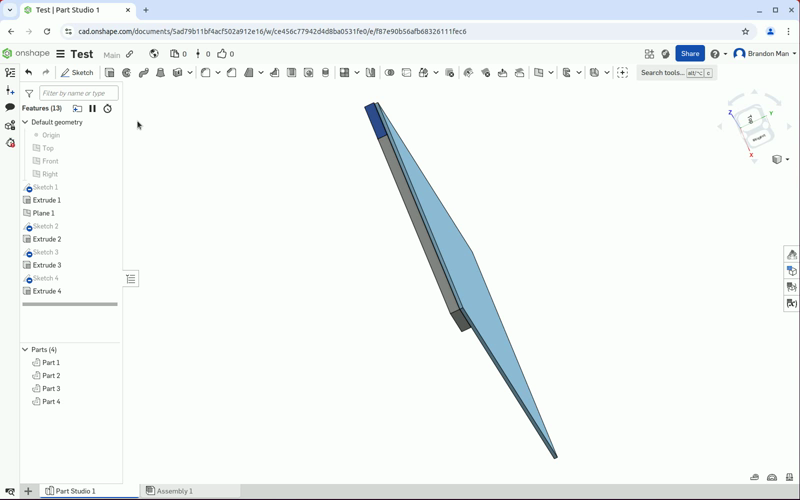
key(up, 2)
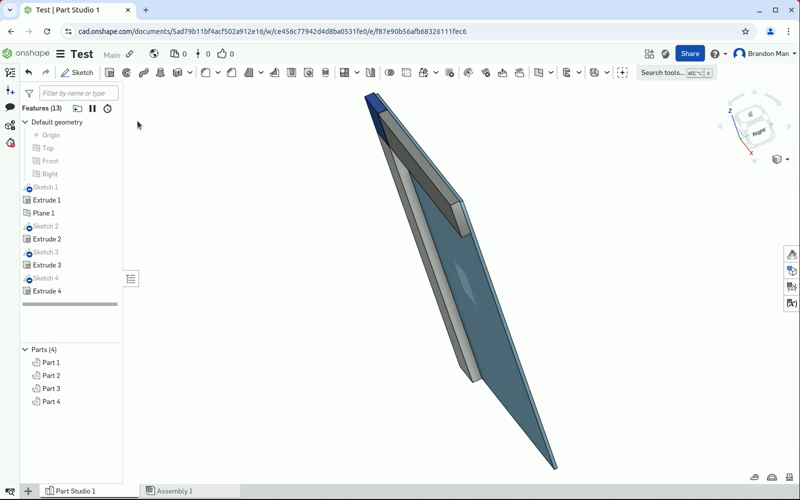
key(right, 2)
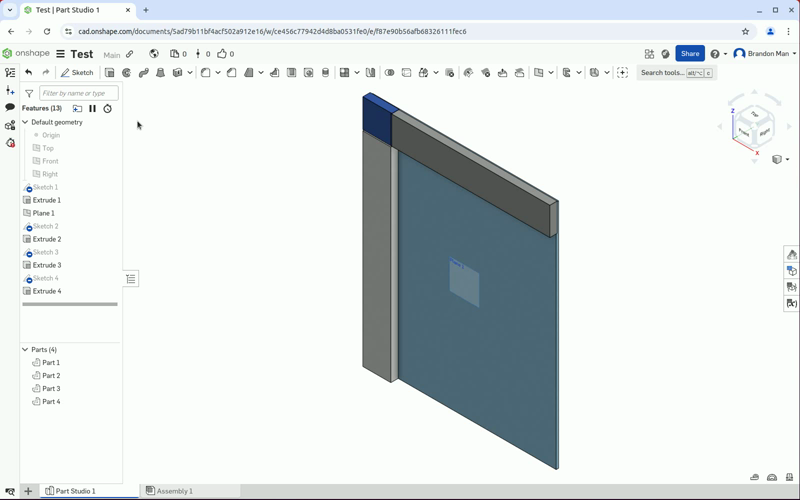
mouse_move(73, 189)
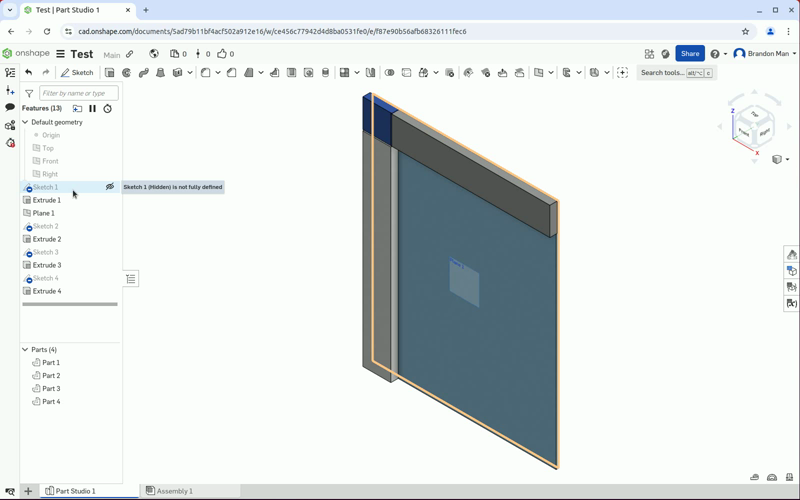
click(73, 189)